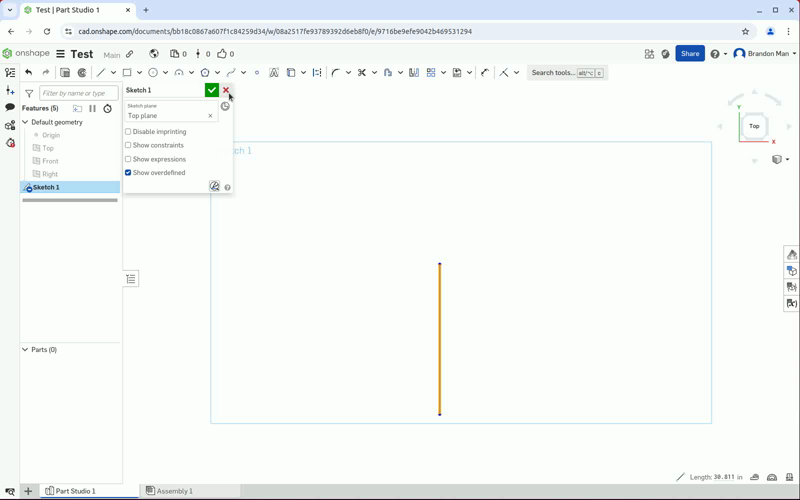
key(shift+h)
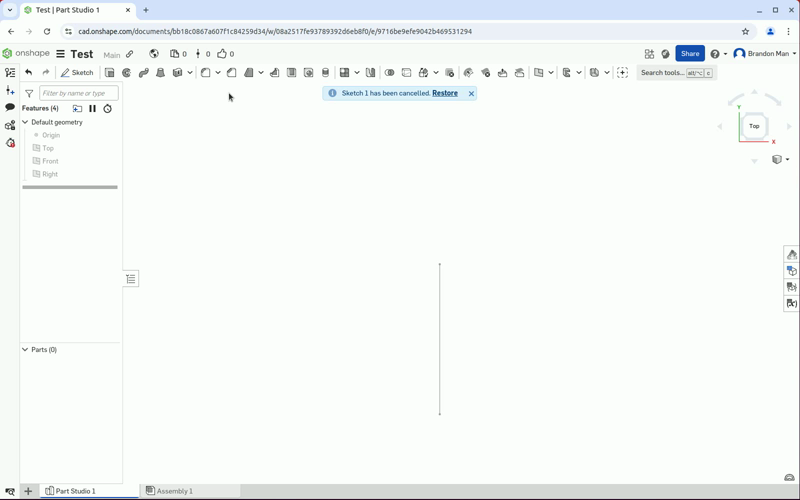
mouse_move(73, 352)
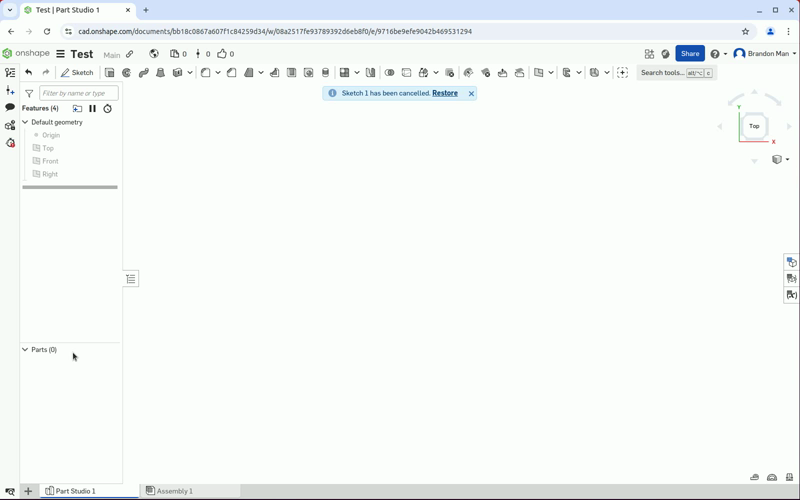
key(y)
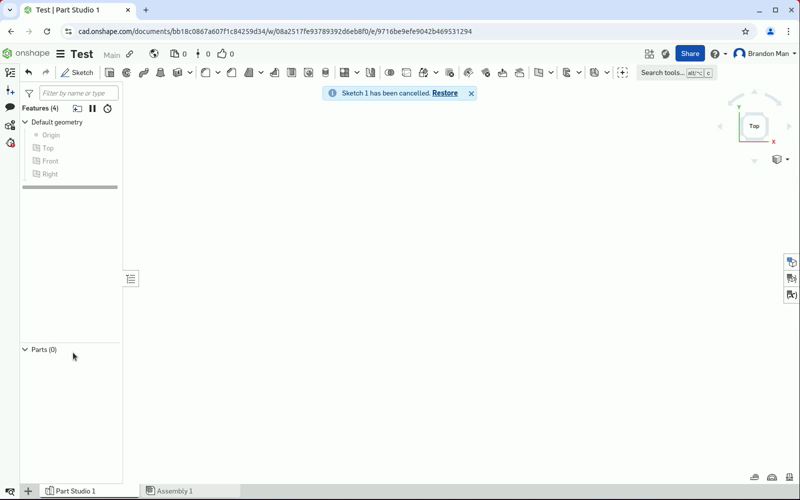
key(shift+p)
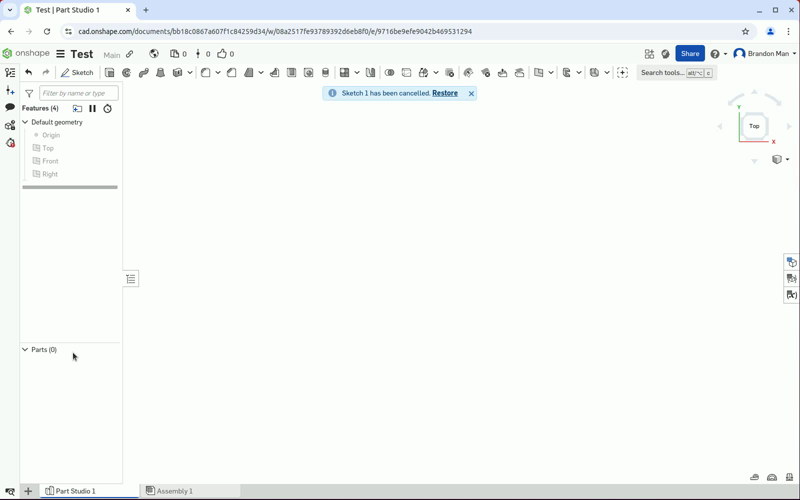
key(space)
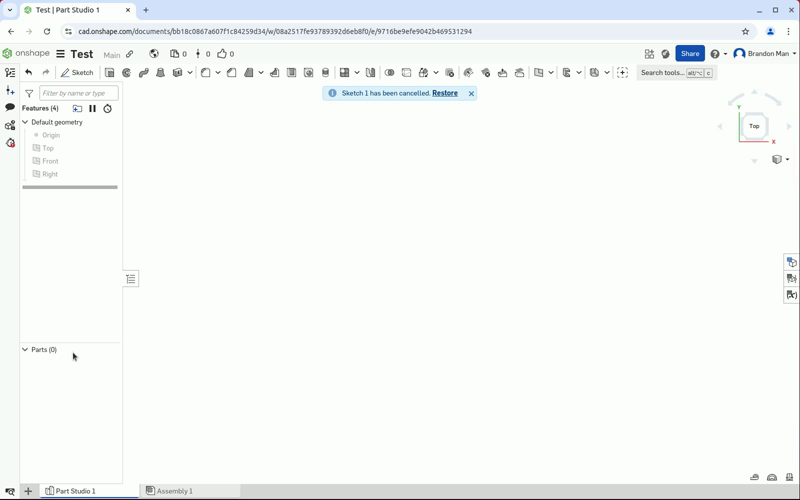
key_down(shift)
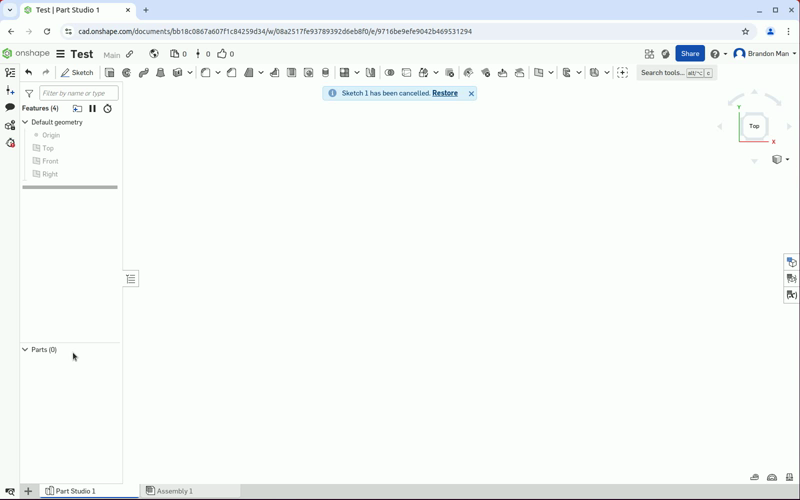
key(up)
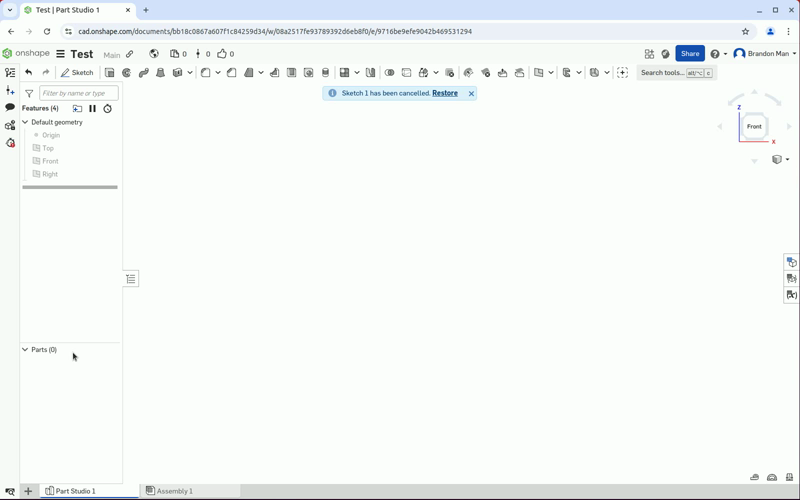
key_up(shift)
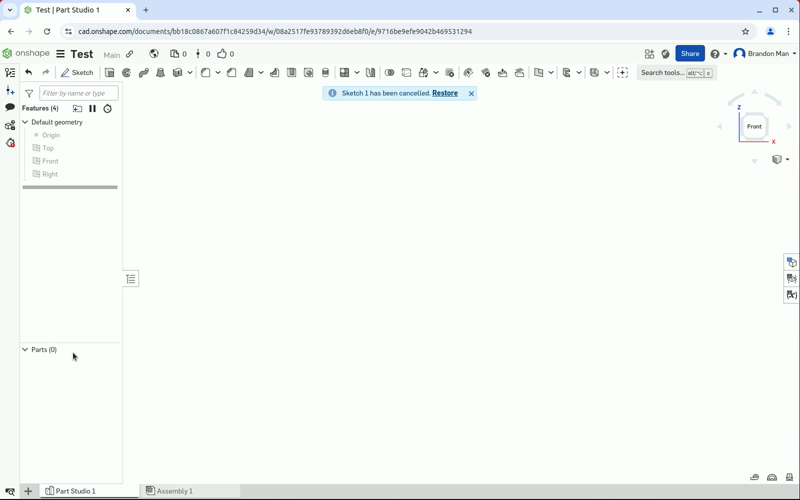
mouse_move(73, 352)
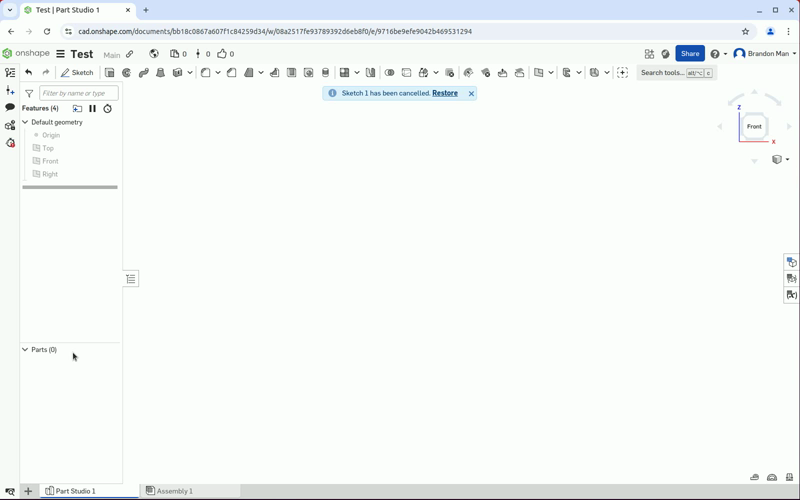
key(shift+y)
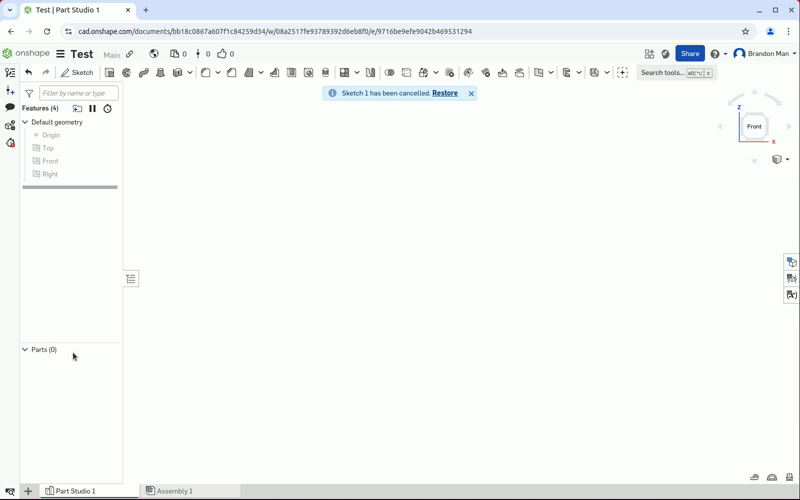
key(shift+s)
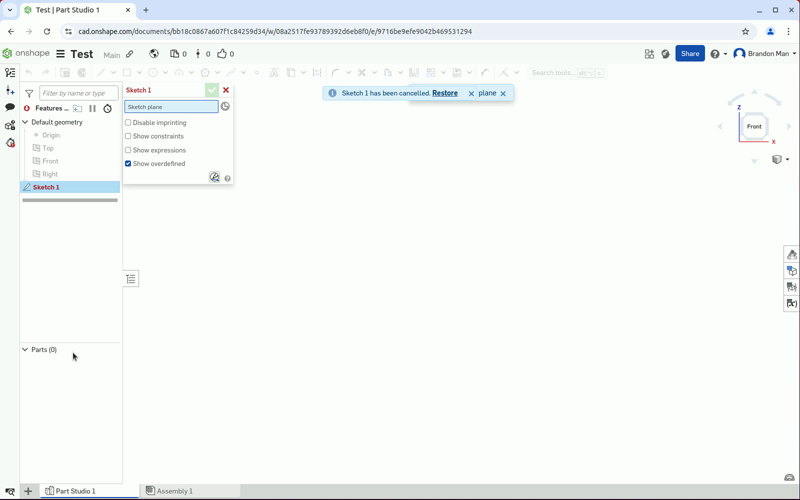
mouse_move(73, 163)
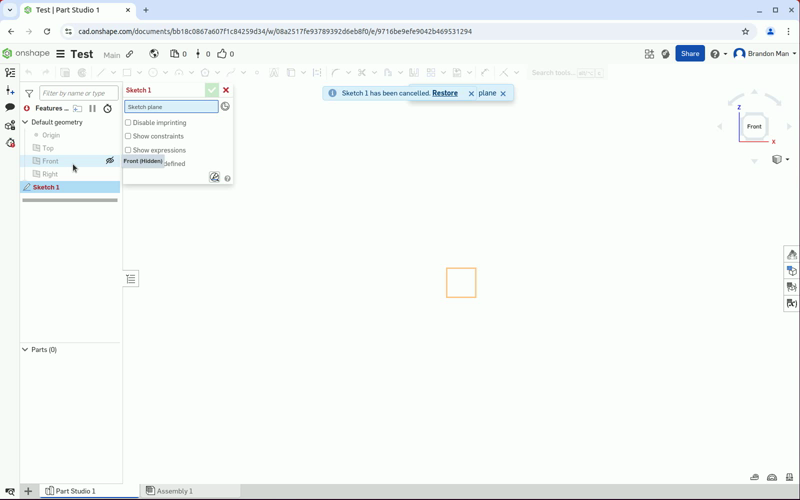
click(73, 163)
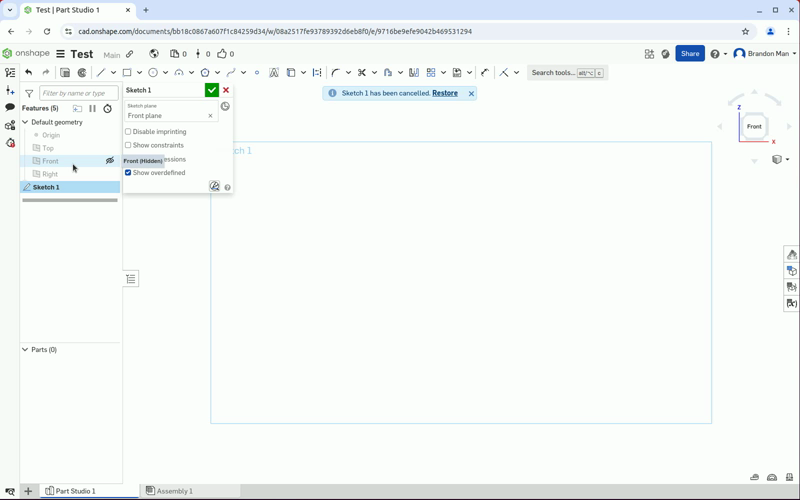
mouse_move(73, 352)
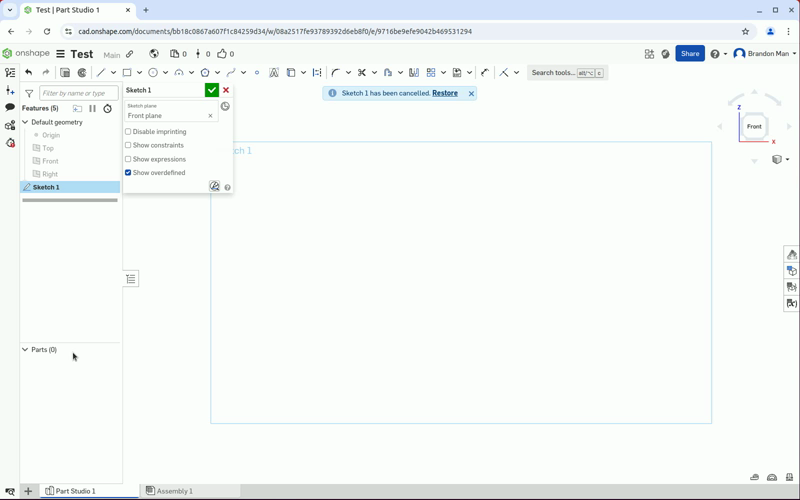
key(y)
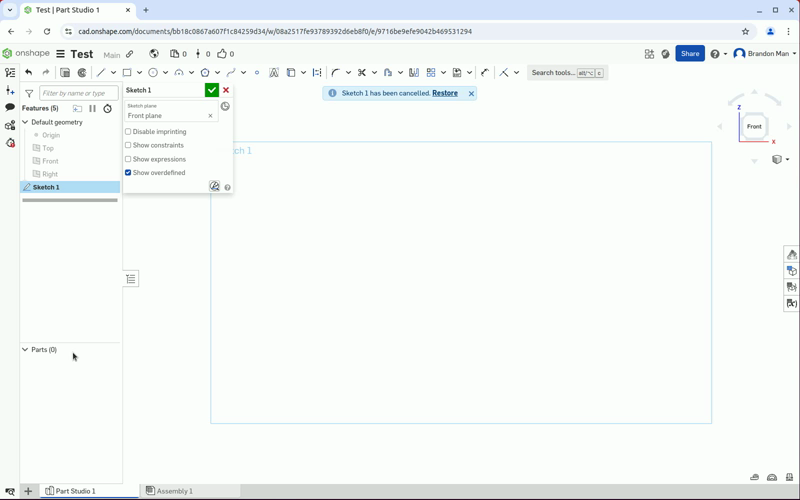
key(l)
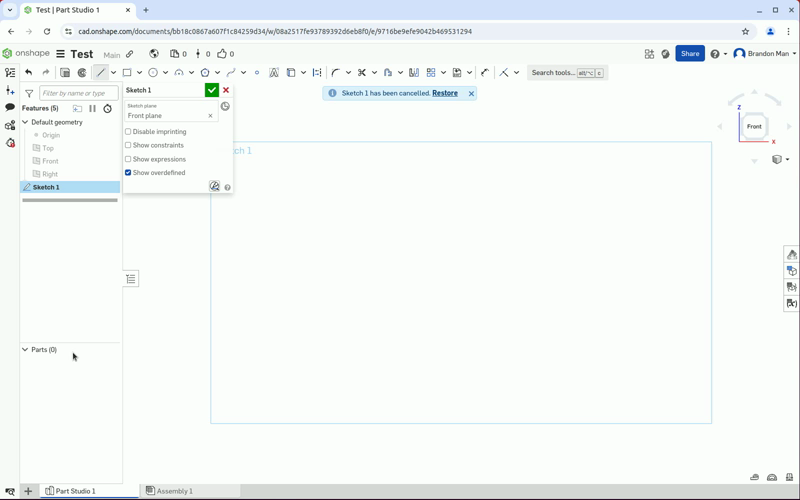
key_down(shift)
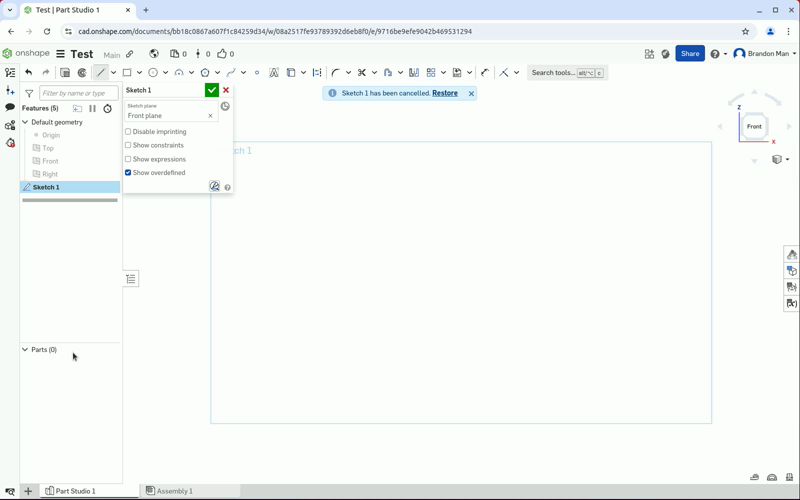
mouse_move(364, 299)
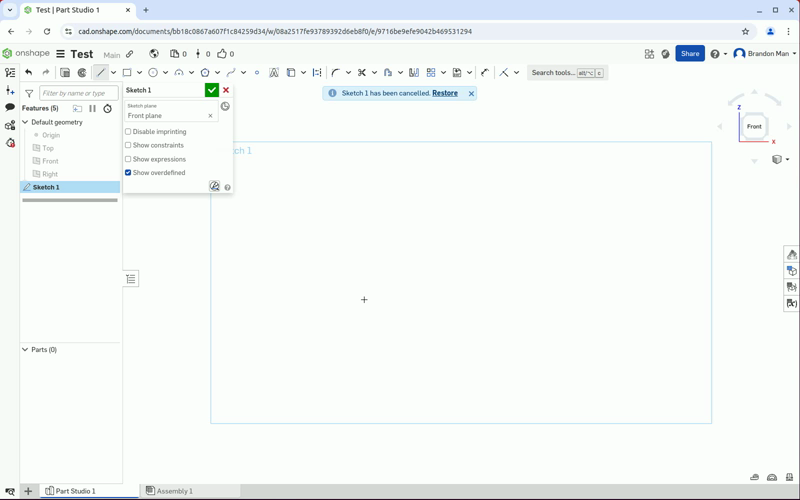
click(364, 299)
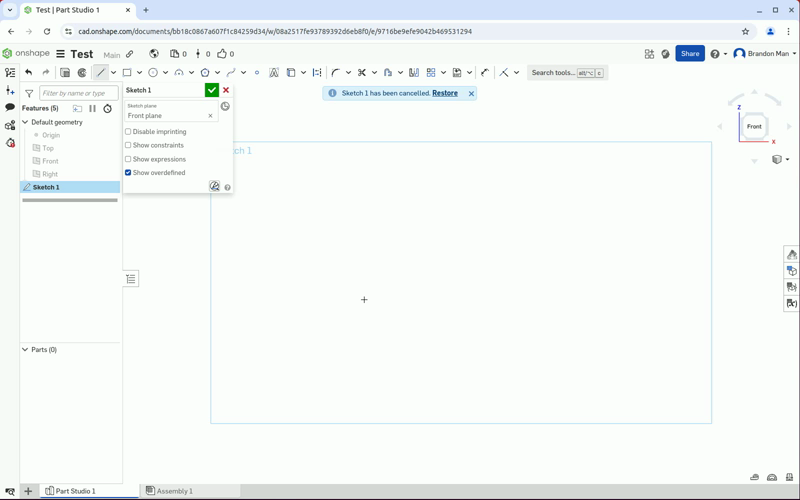
key_up(shift)
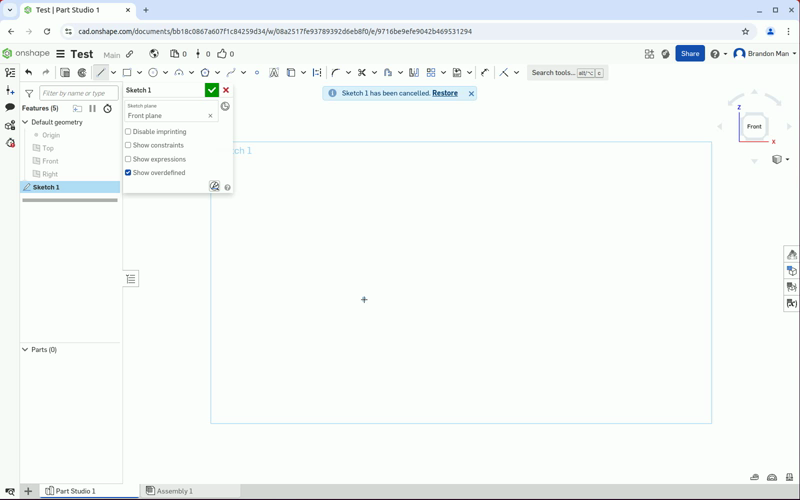
key_down(shift)
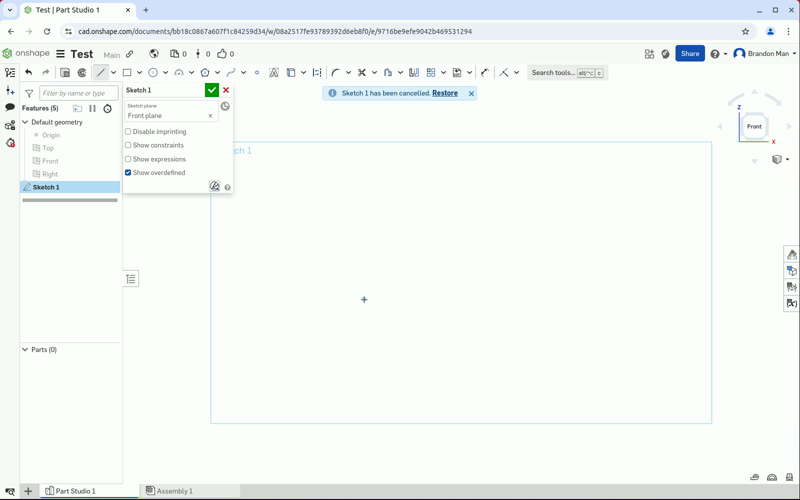
mouse_move(460, 299)
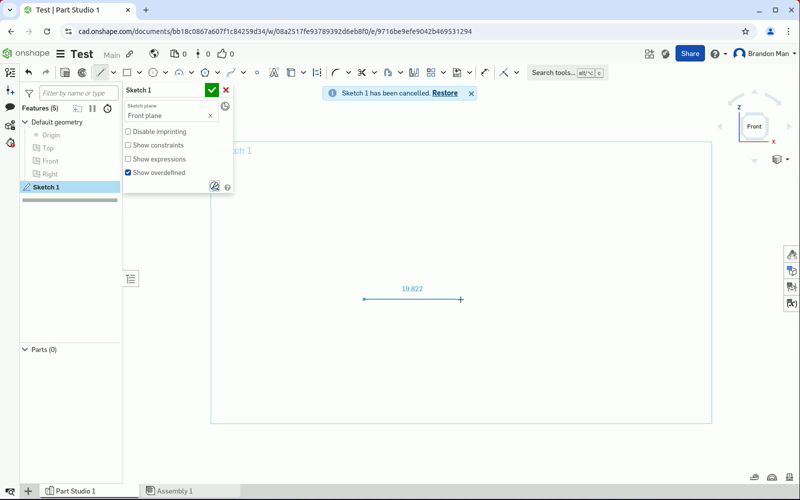
click(460, 299)
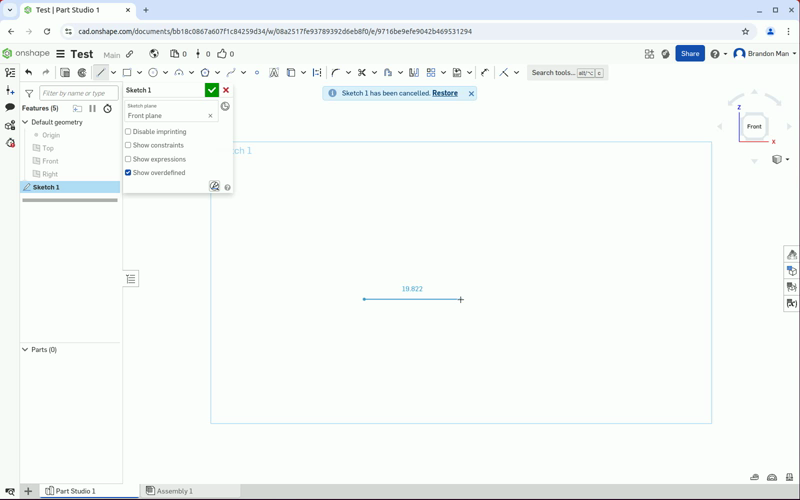
key_up(shift)
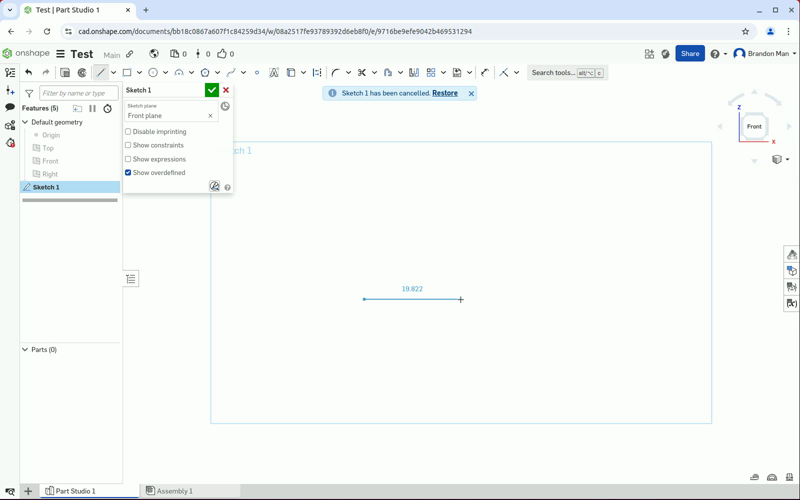
key(esc)
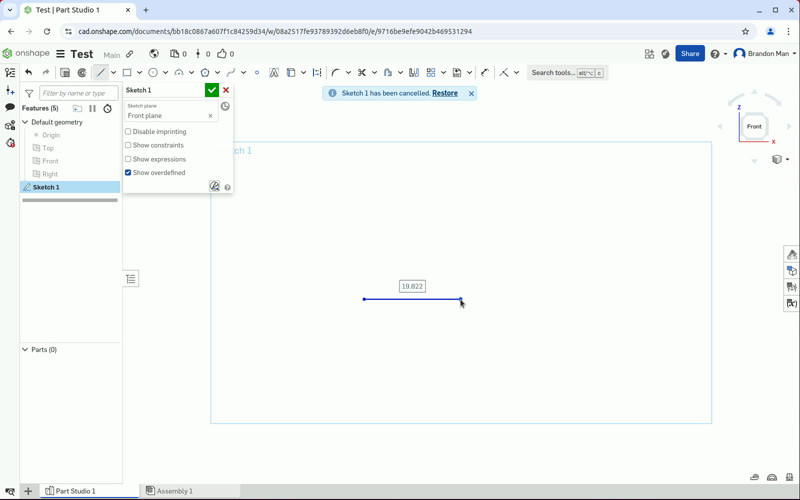
key(a)
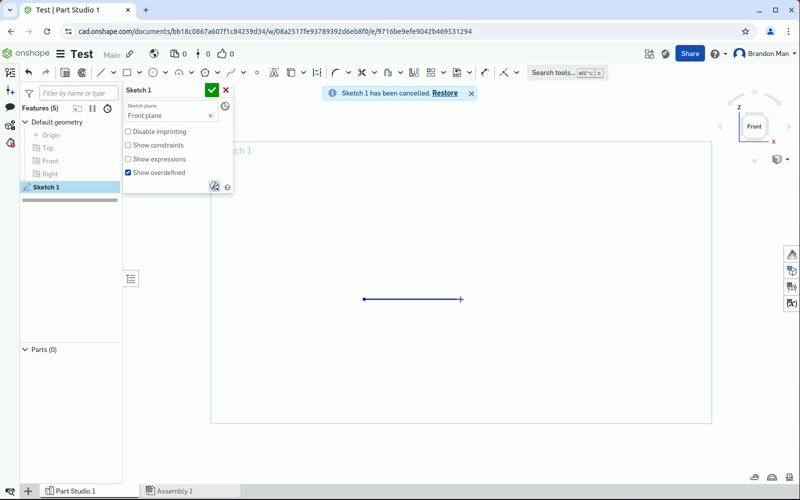
mouse_move(460, 299)
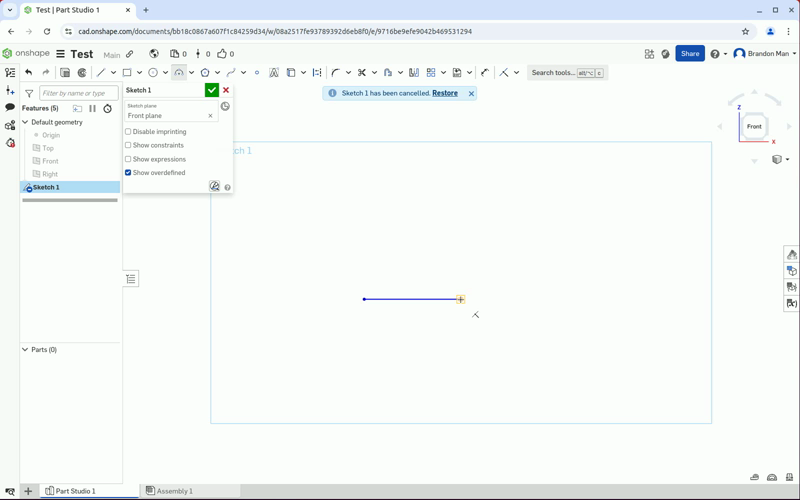
click(460, 299)
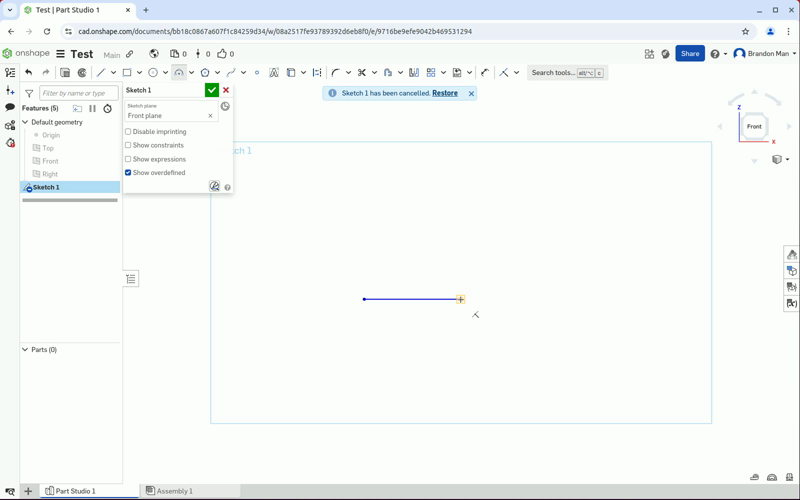
key_down(shift)
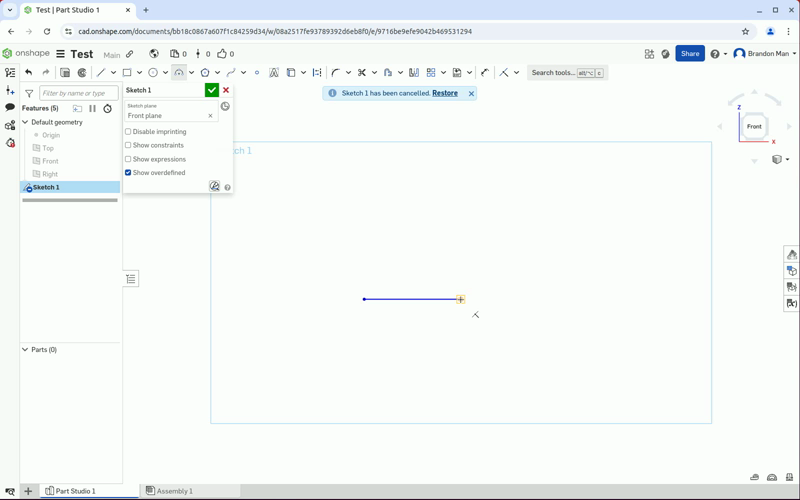
mouse_move(460, 267)
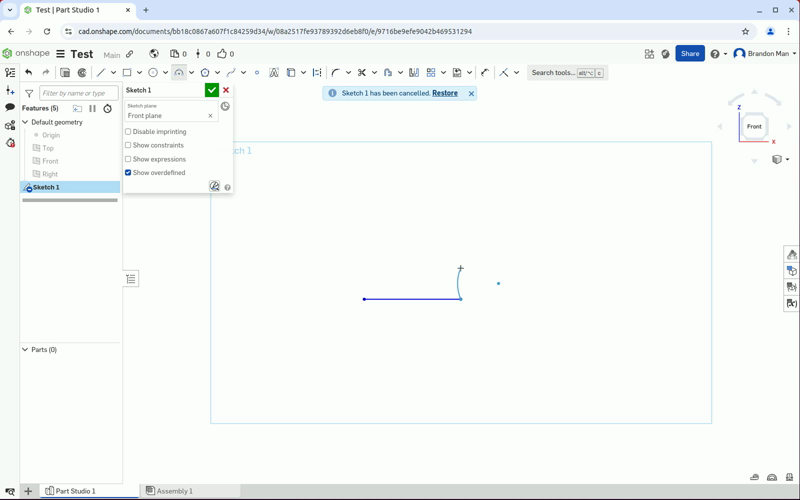
click(460, 267)
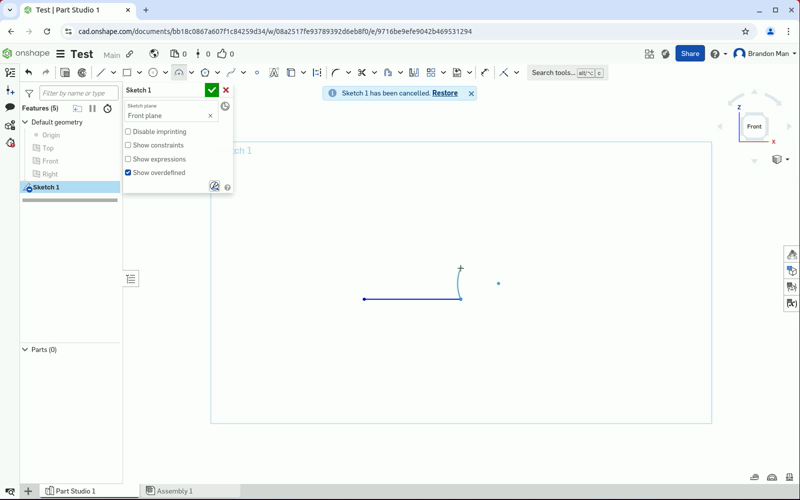
mouse_move(445, 283)
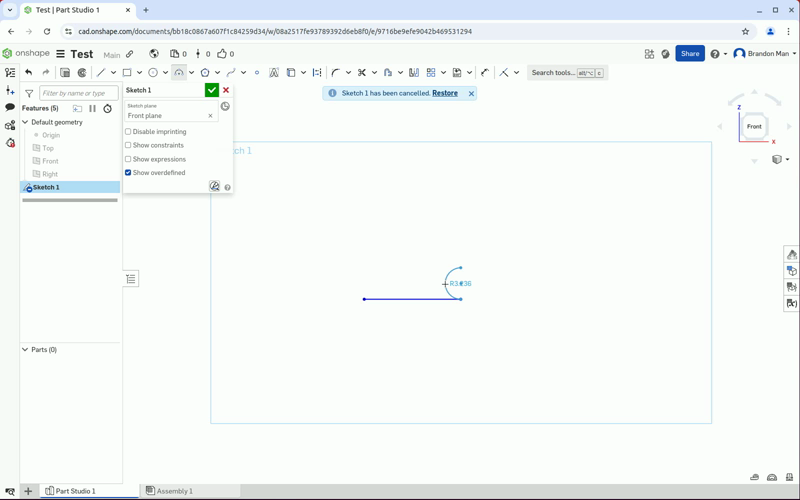
click(445, 283)
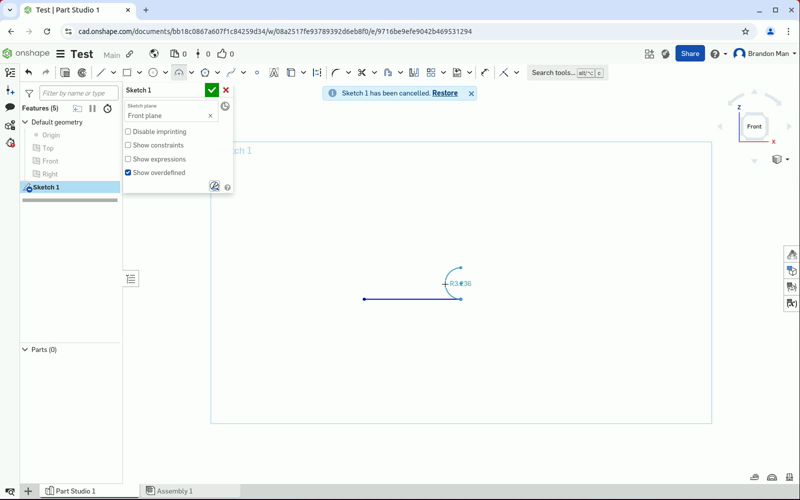
key_up(shift)
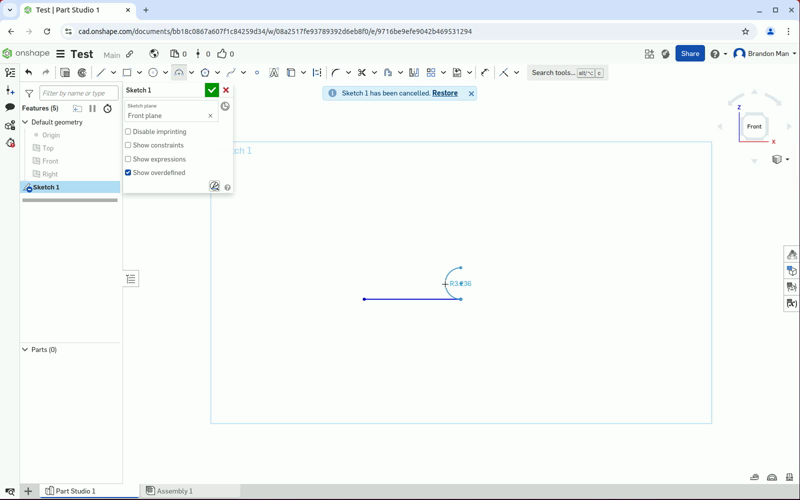
key(esc)
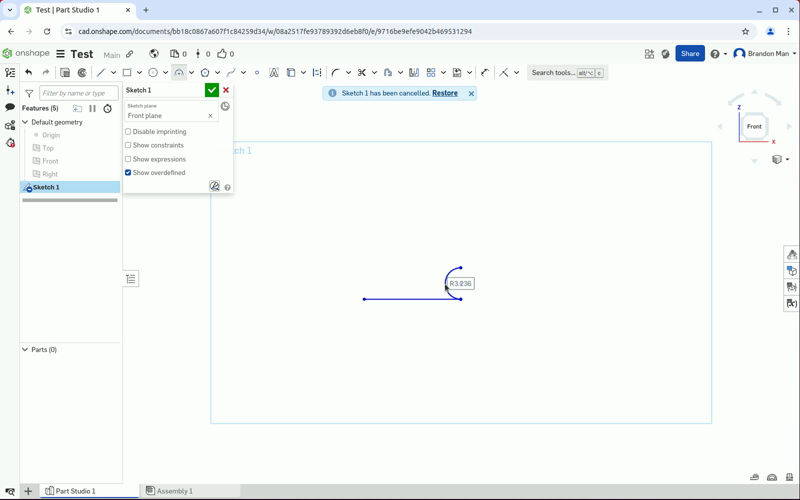
key(l)
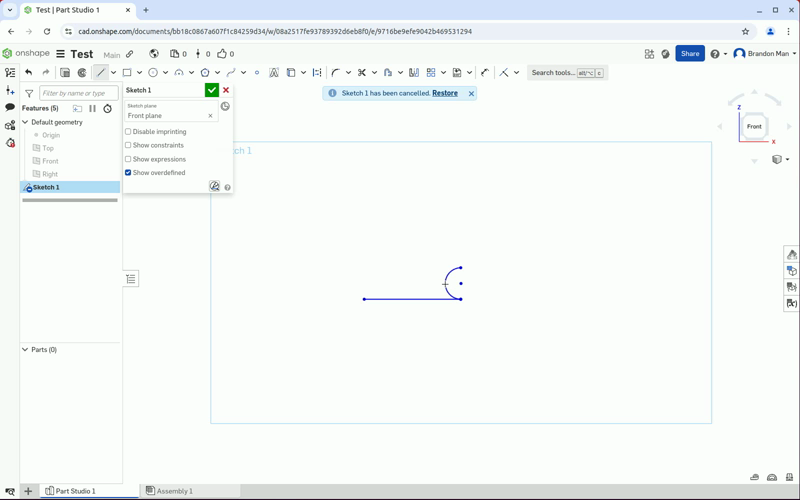
mouse_move(460, 267)
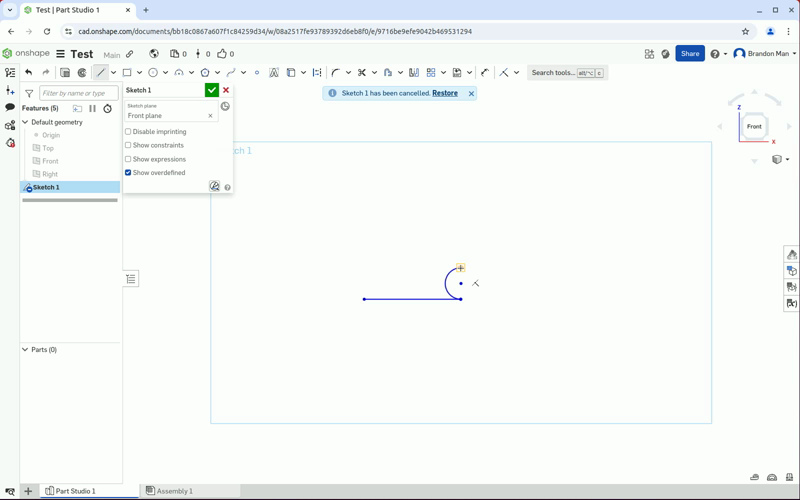
click(460, 267)
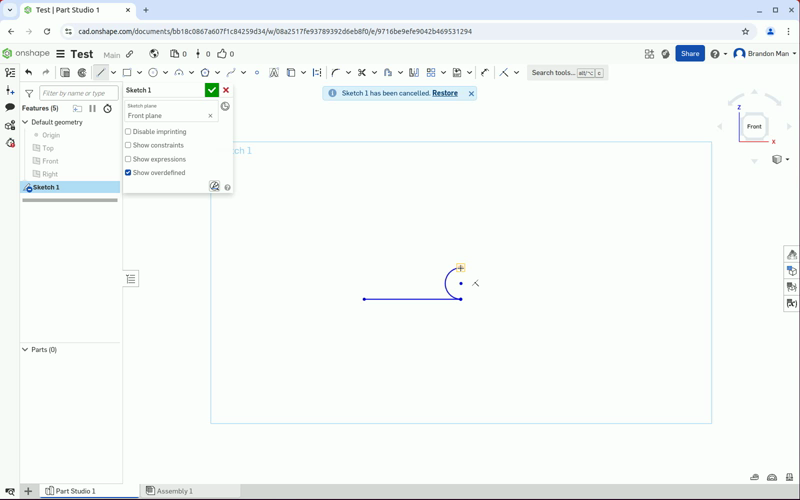
key_down(shift)
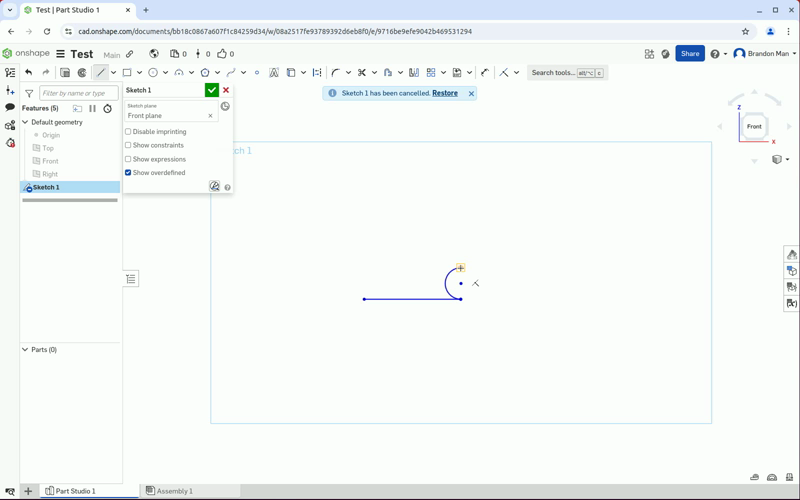
mouse_move(364, 267)
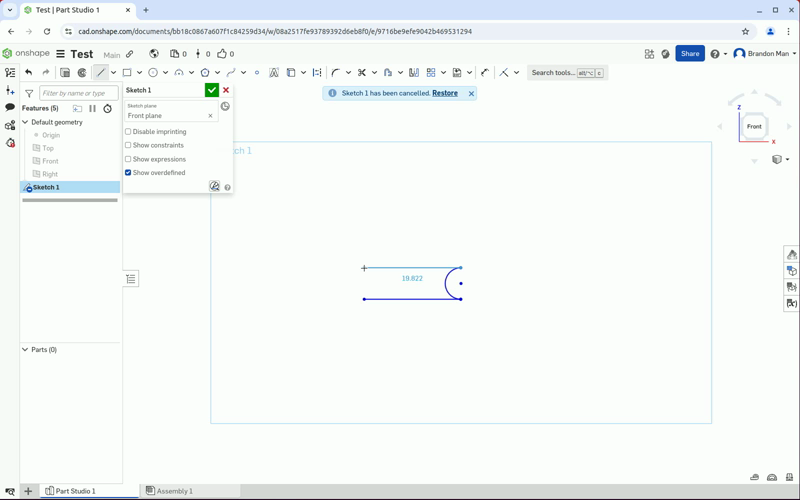
click(364, 267)
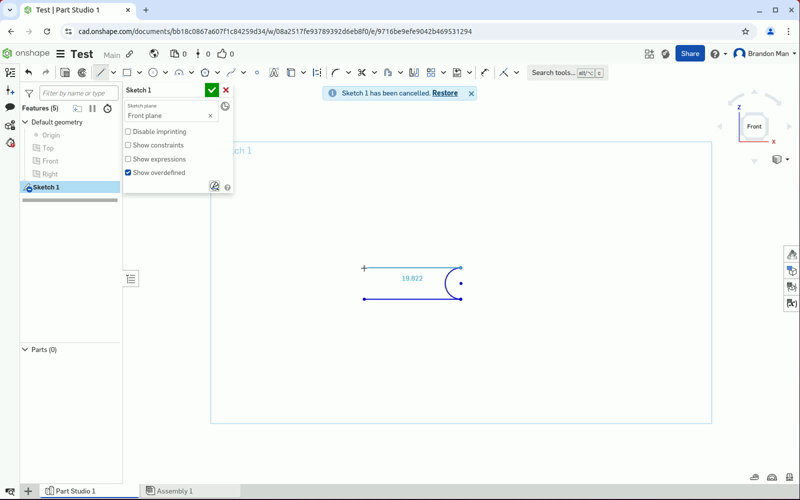
key_up(shift)
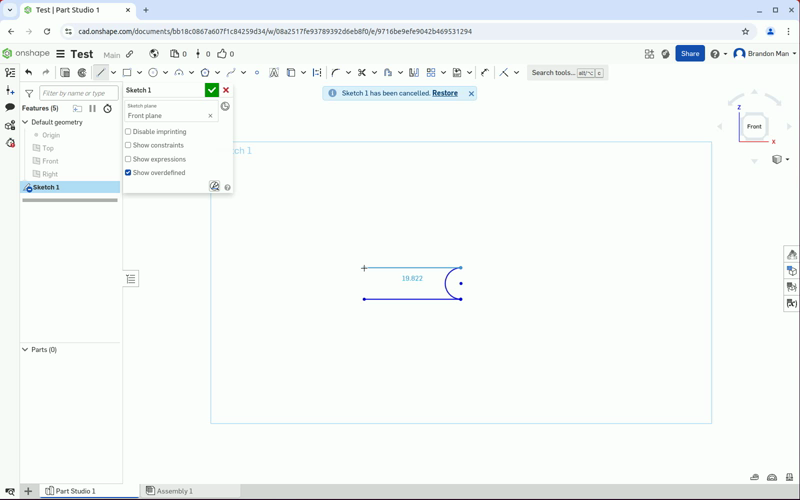
key(esc)
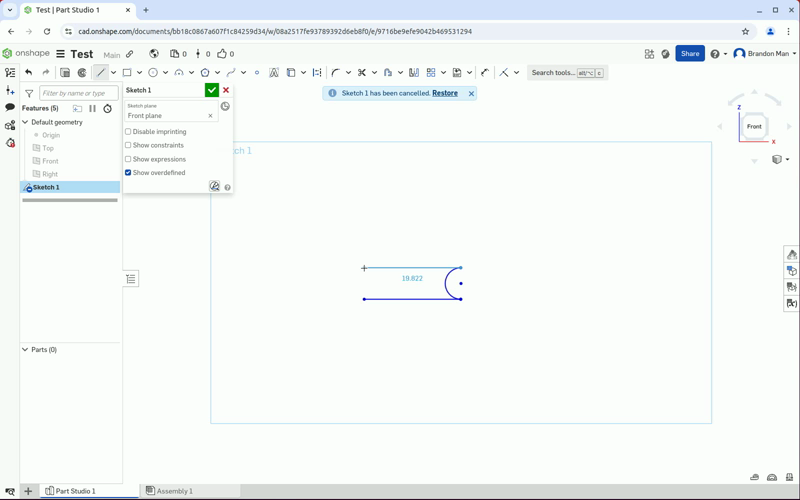
key(a)
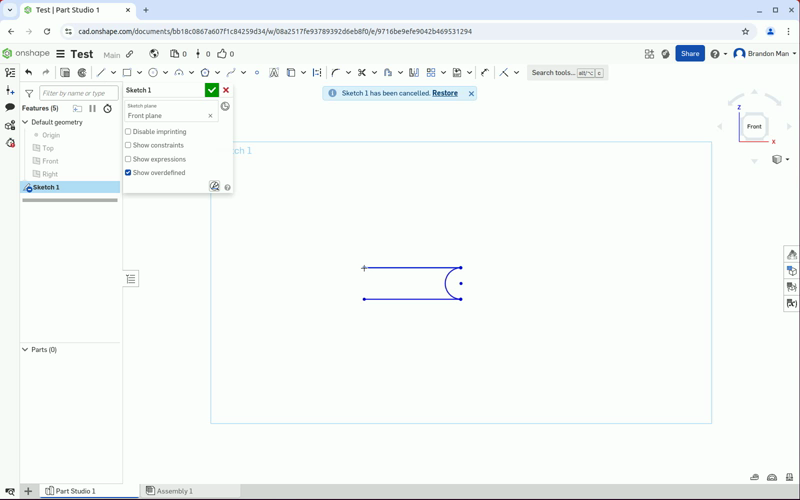
mouse_move(364, 267)
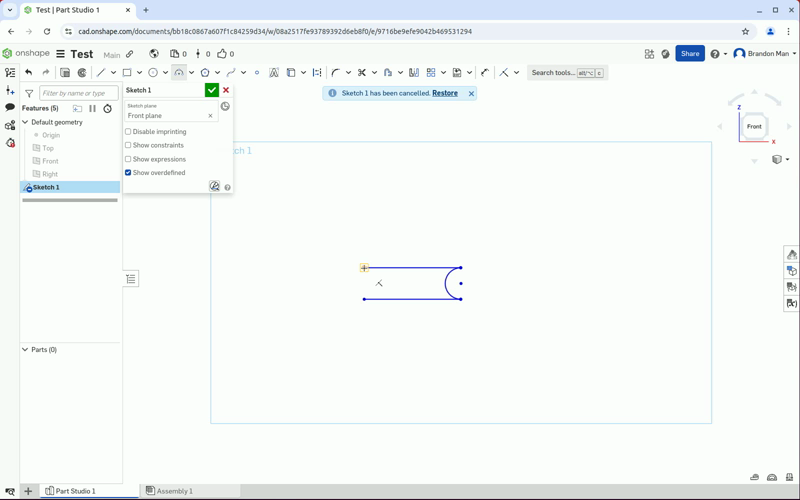
click(364, 267)
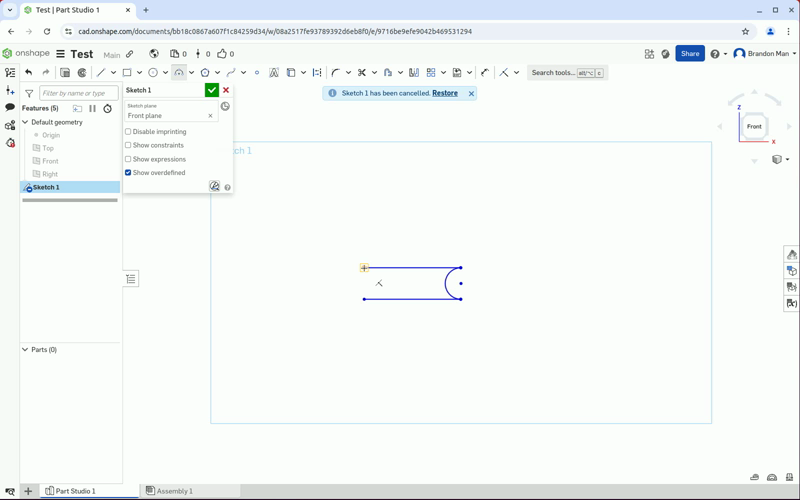
mouse_move(364, 299)
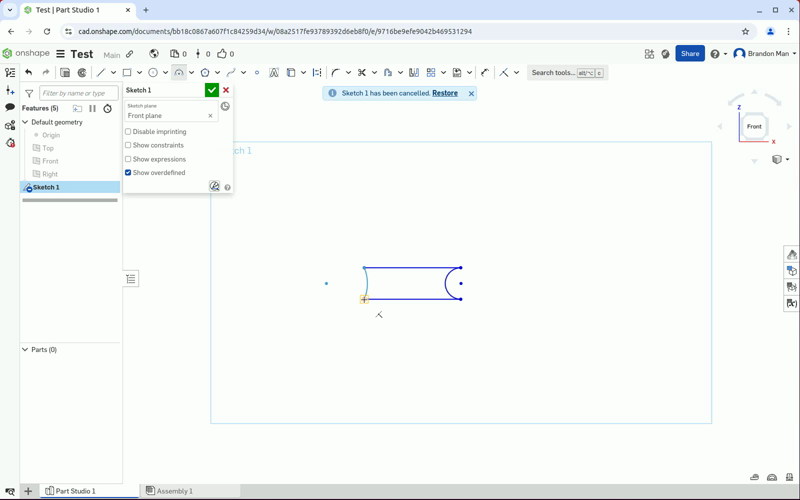
click(364, 299)
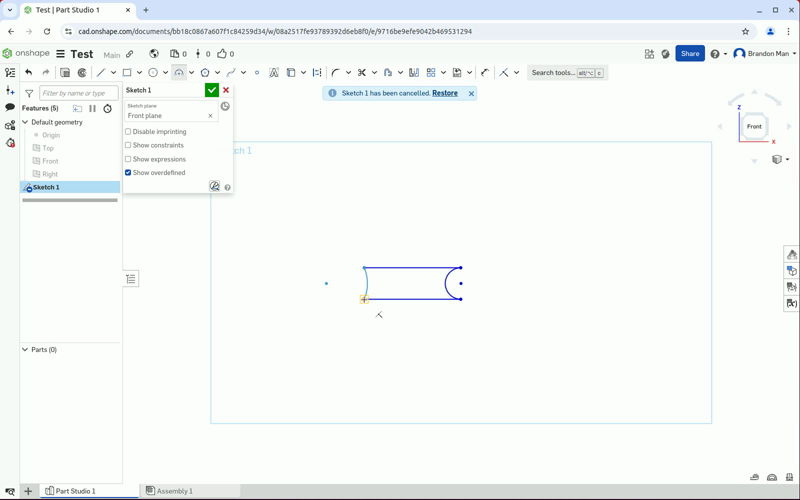
key_down(shift)
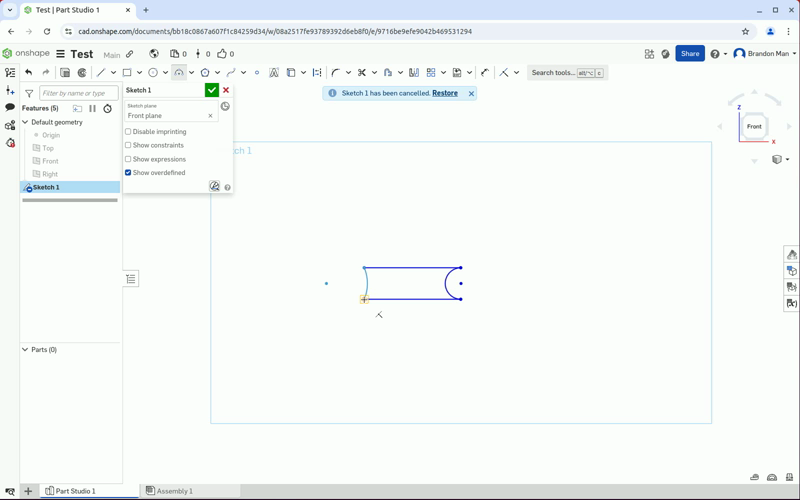
mouse_move(348, 283)
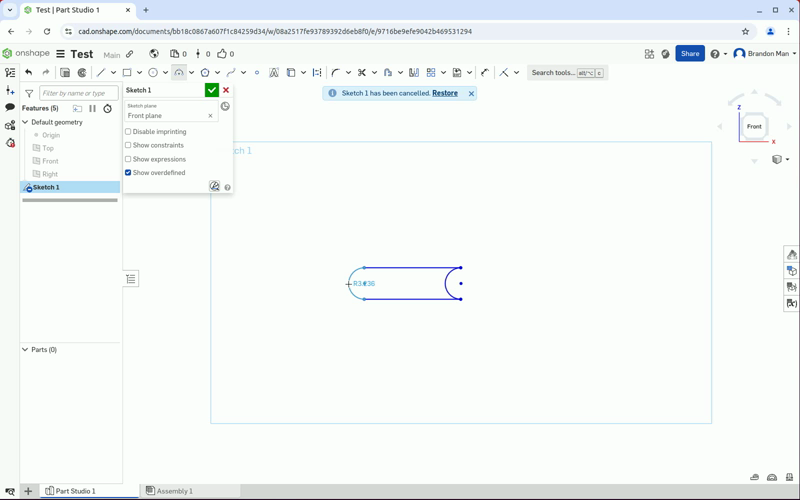
click(348, 283)
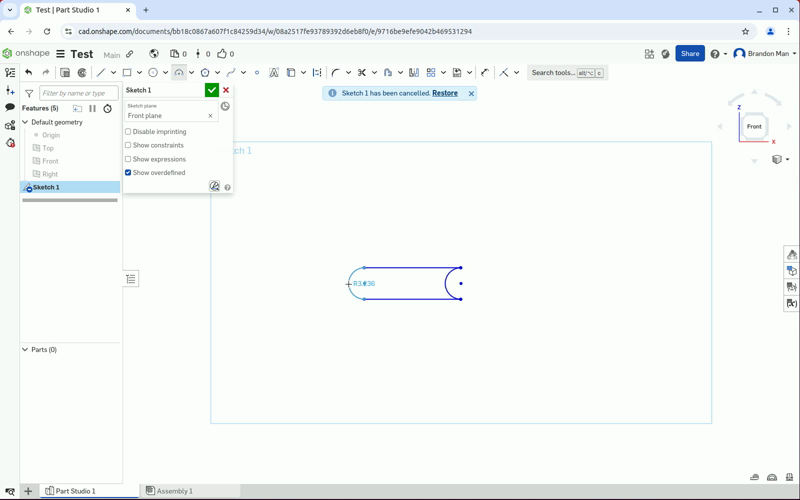
key_up(shift)
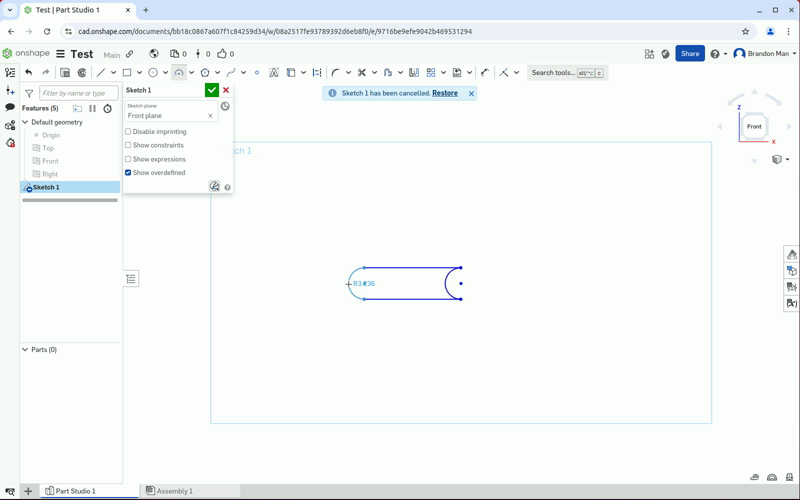
key(esc)
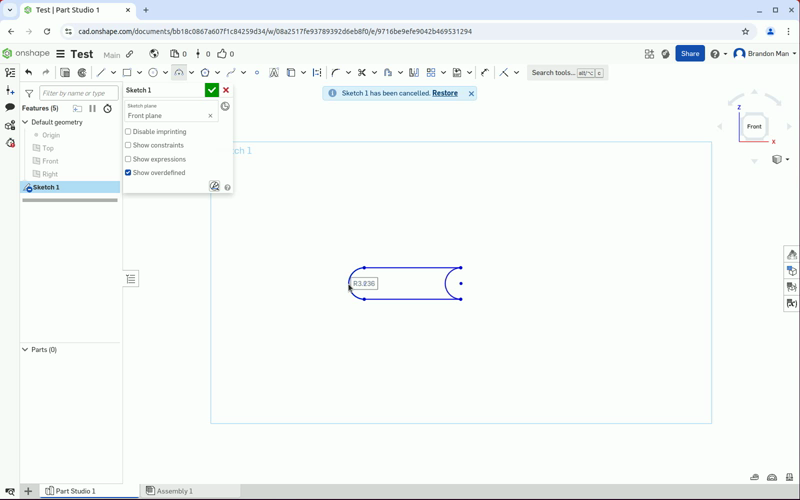
key(c)
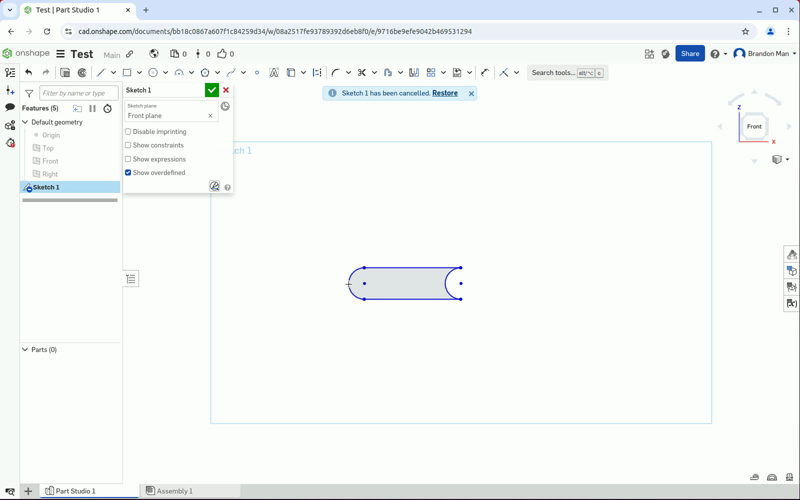
key_down(shift)
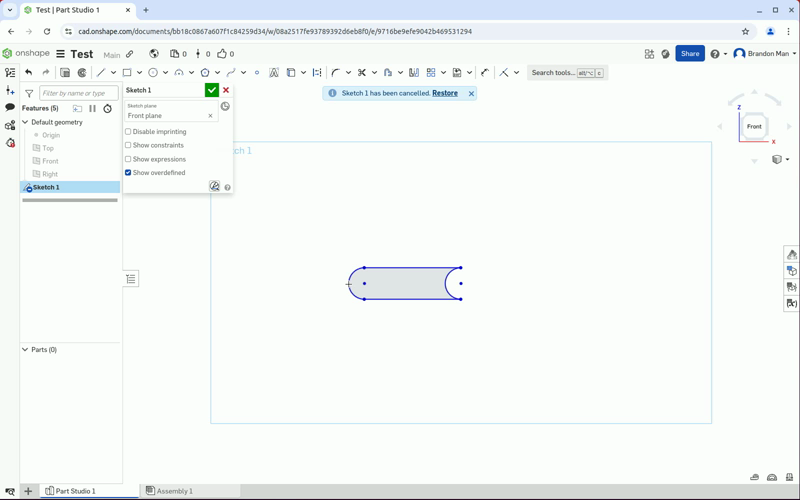
mouse_move(364, 282)
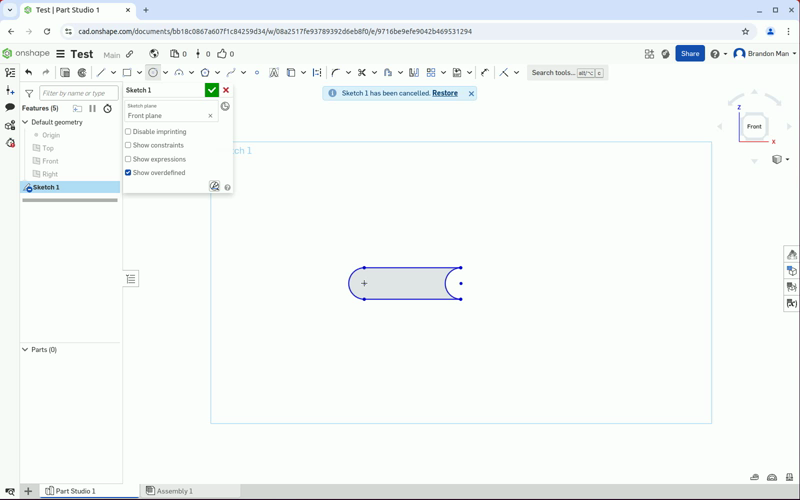
scroll(6)
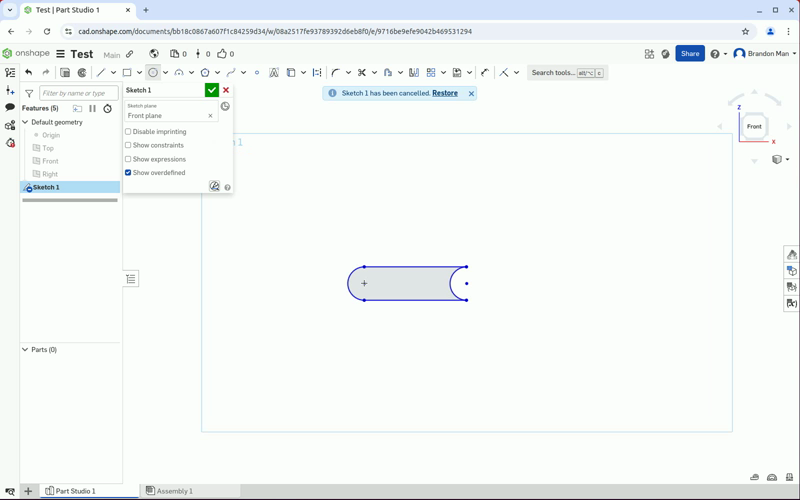
scroll(6)
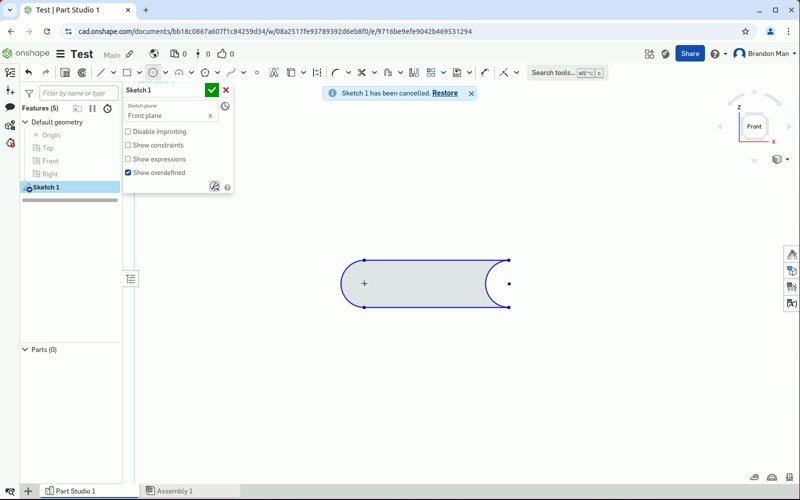
scroll(6)
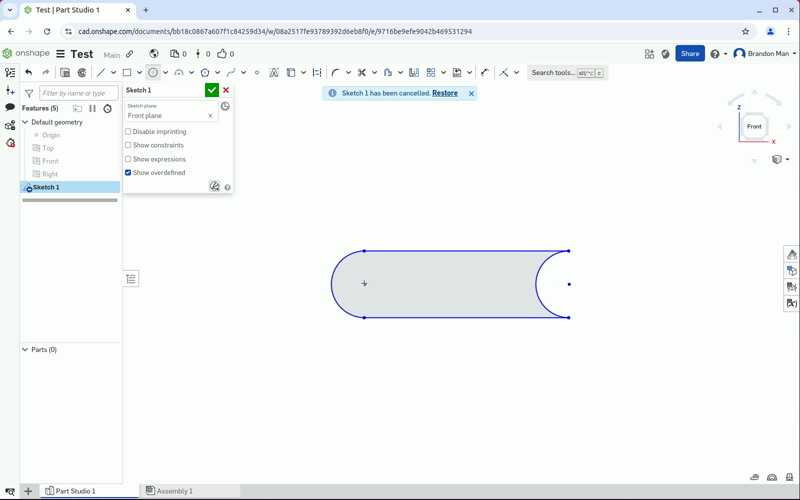
scroll(6)
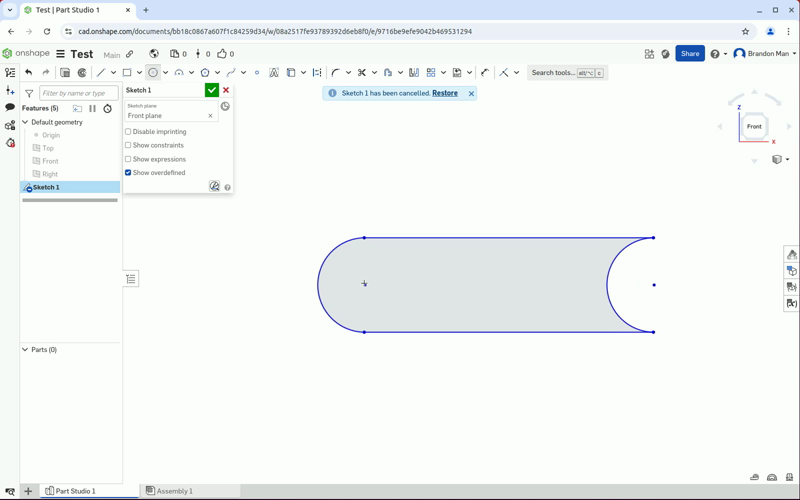
scroll(6)
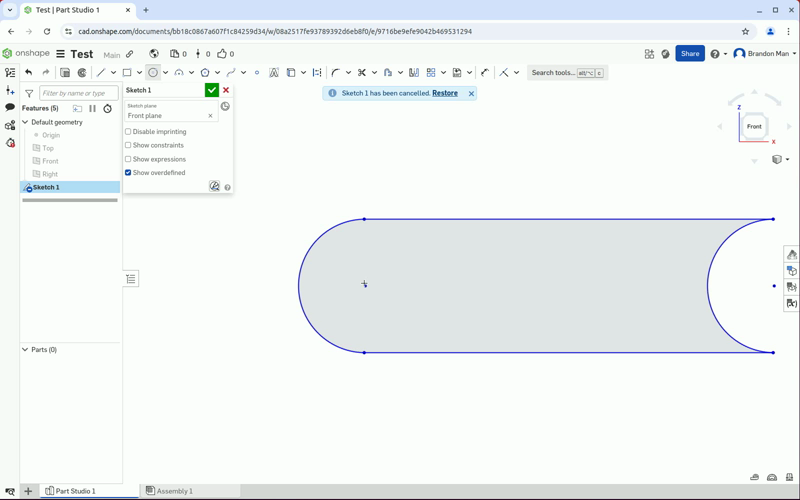
scroll(6)
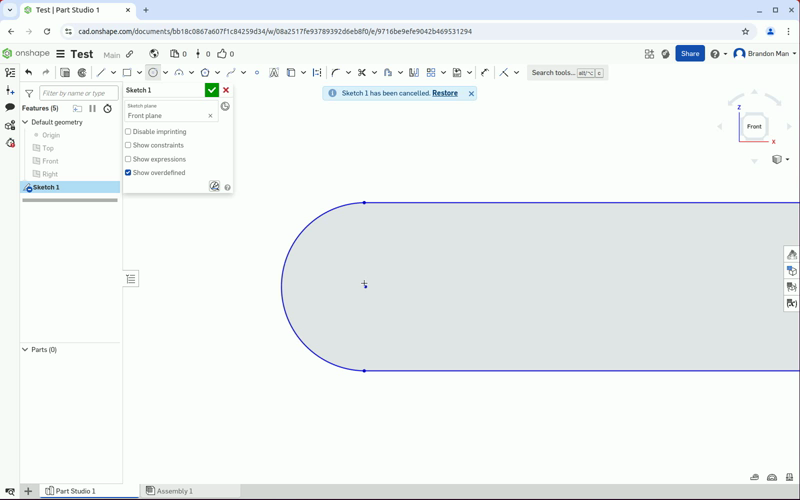
scroll(6)
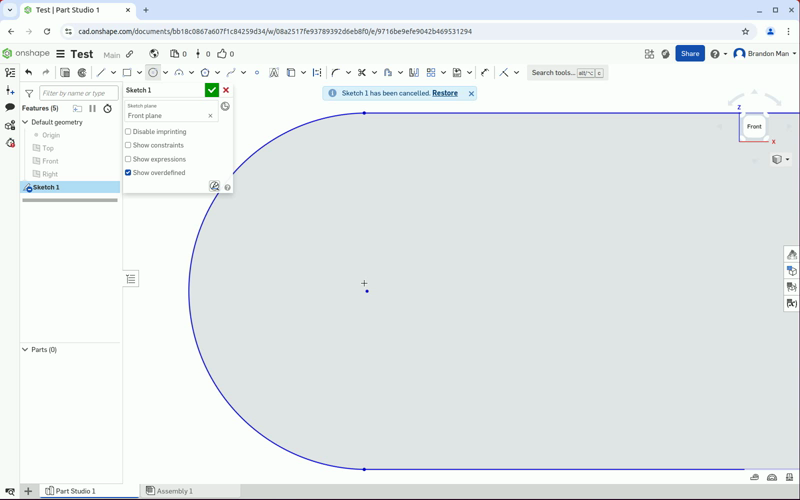
click(364, 282)
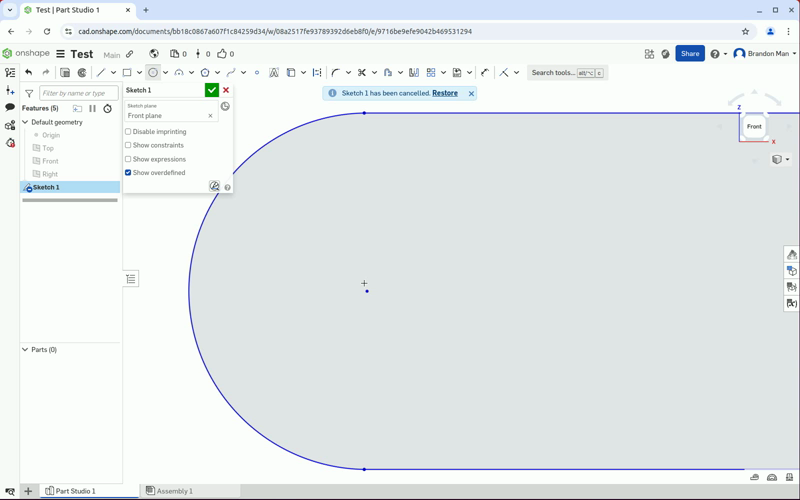
scroll(-6)
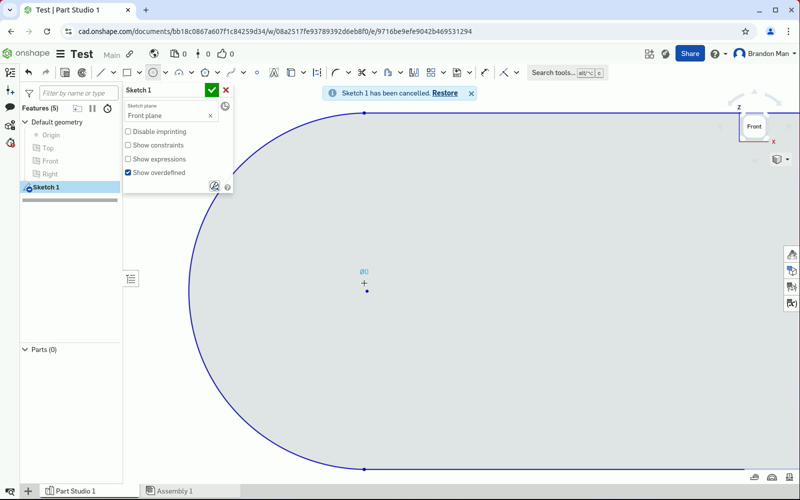
scroll(-6)
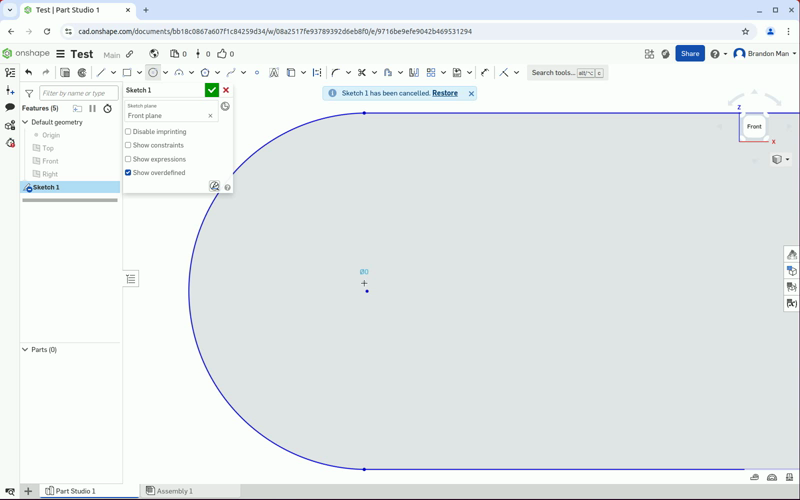
scroll(-6)
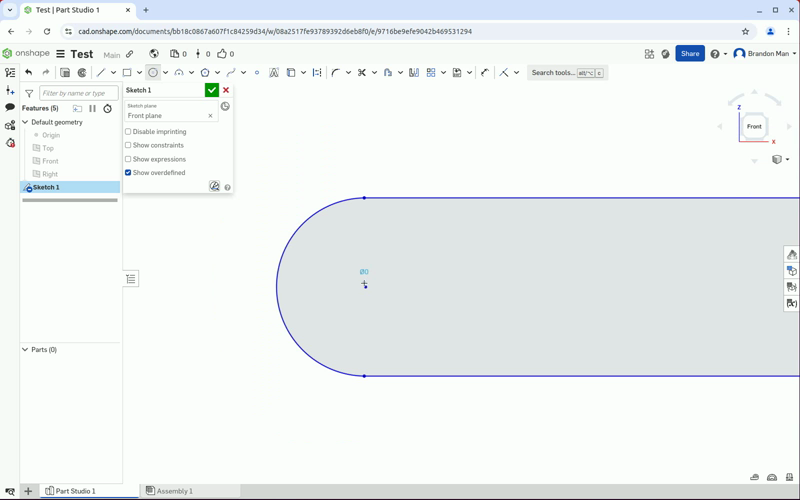
scroll(-6)
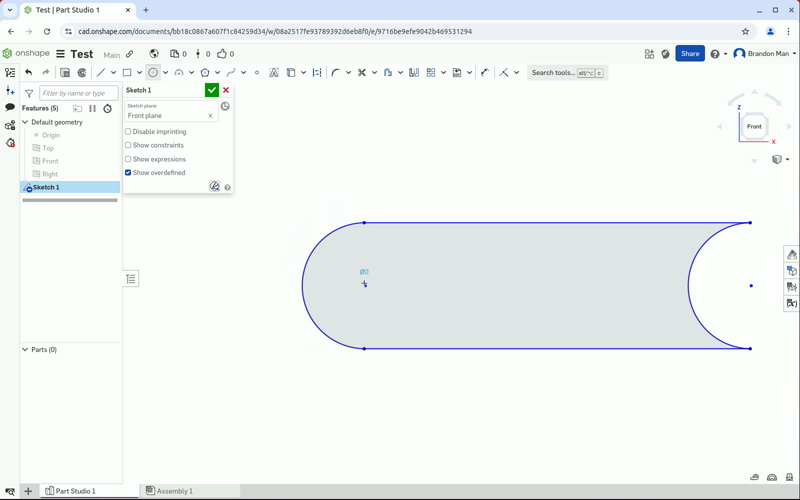
scroll(-6)
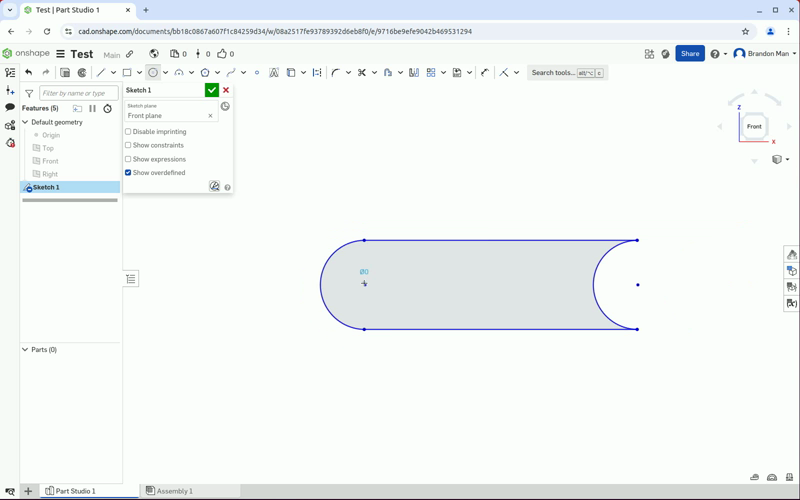
scroll(-6)
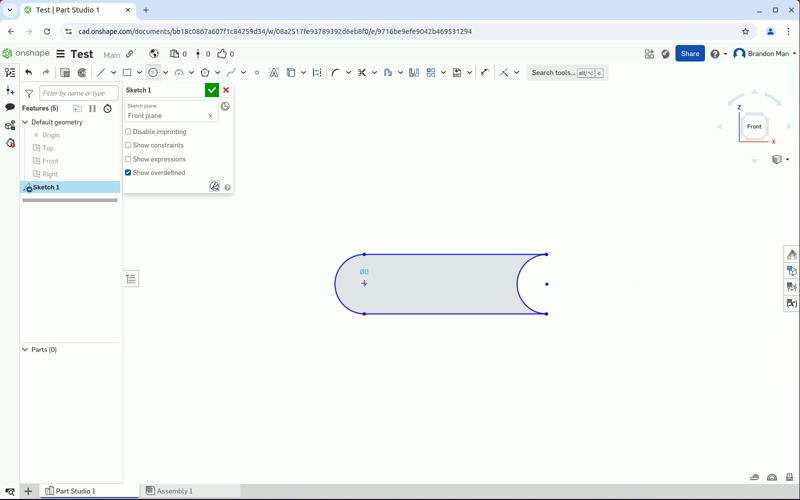
scroll(-6)
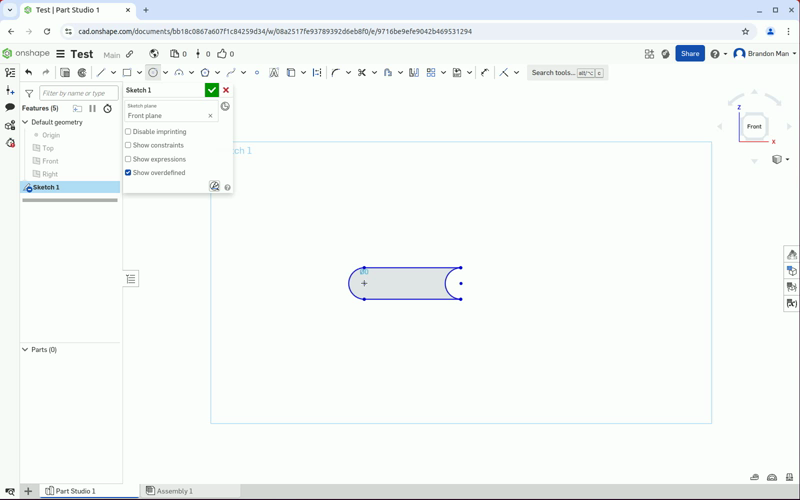
key_up(shift)
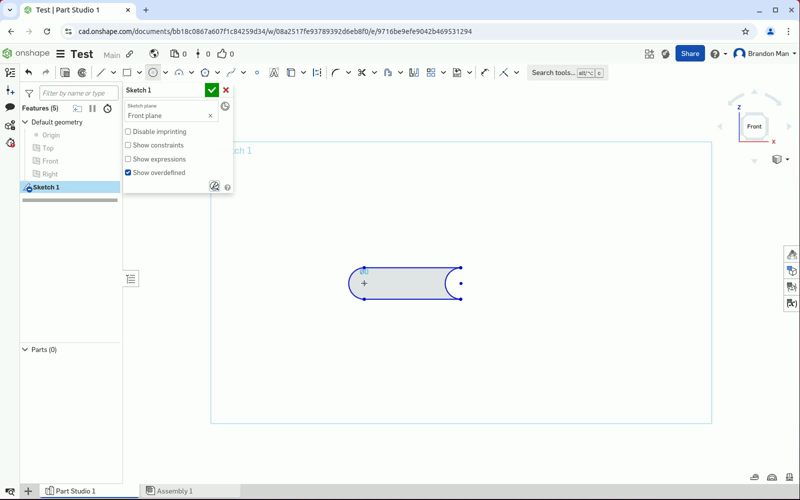
mouse_move(374, 282)
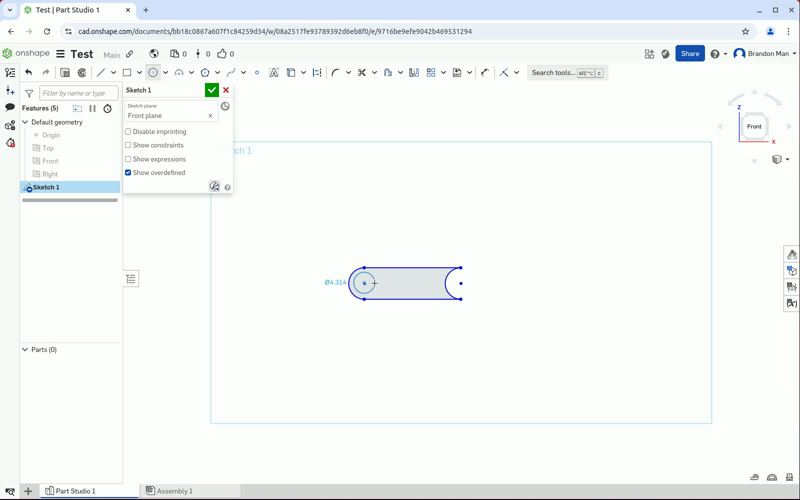
click(374, 282)
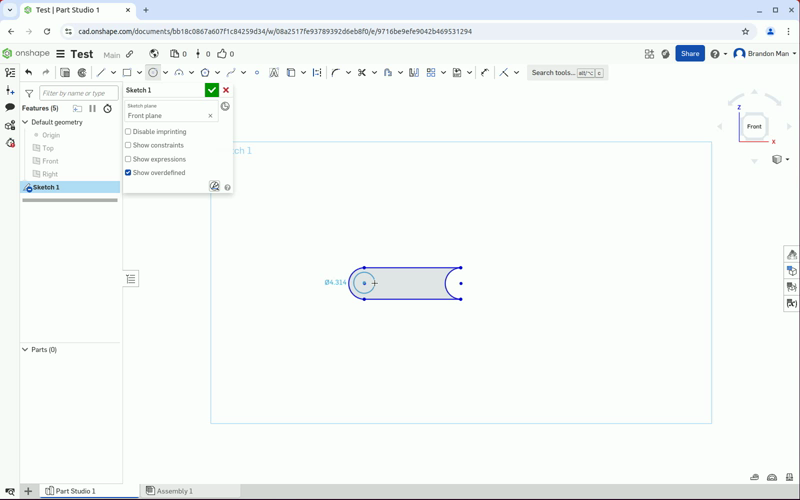
key(esc)
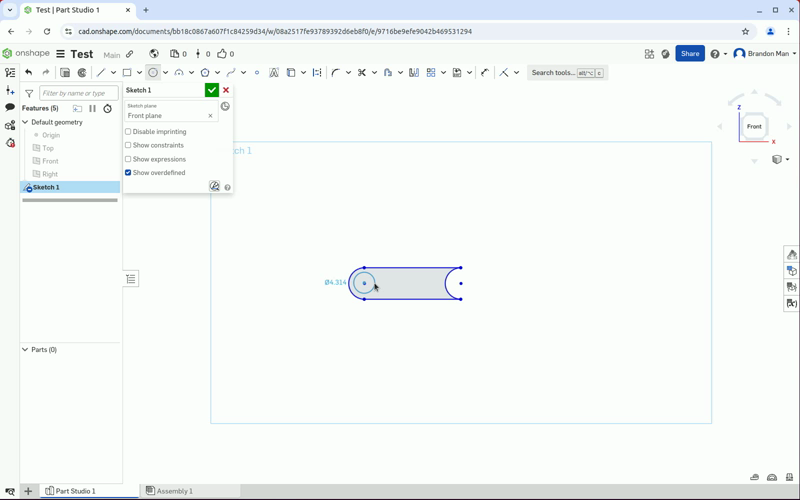
mouse_move(444, 285)
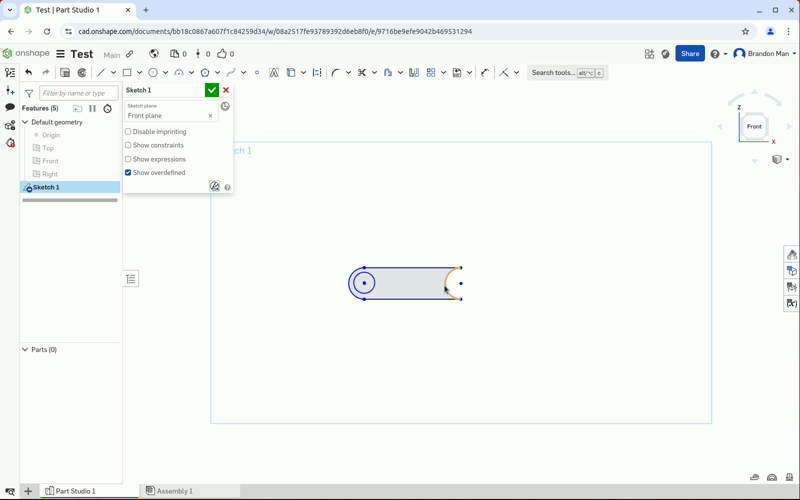
click(444, 285)
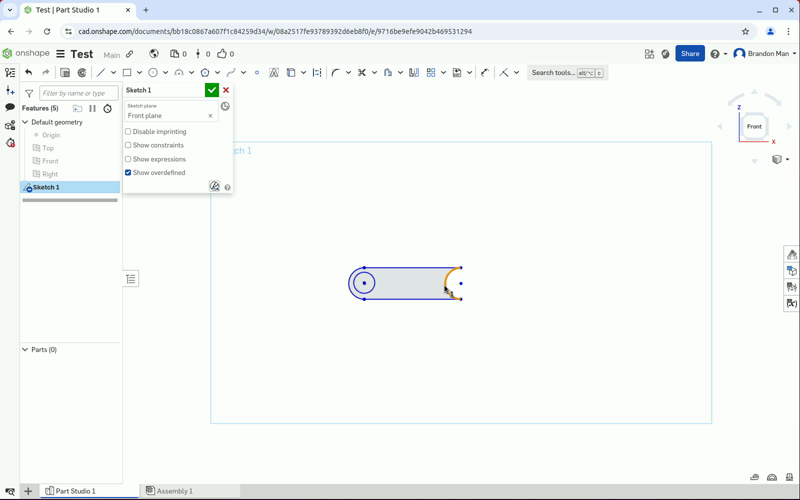
mouse_move(73, 352)
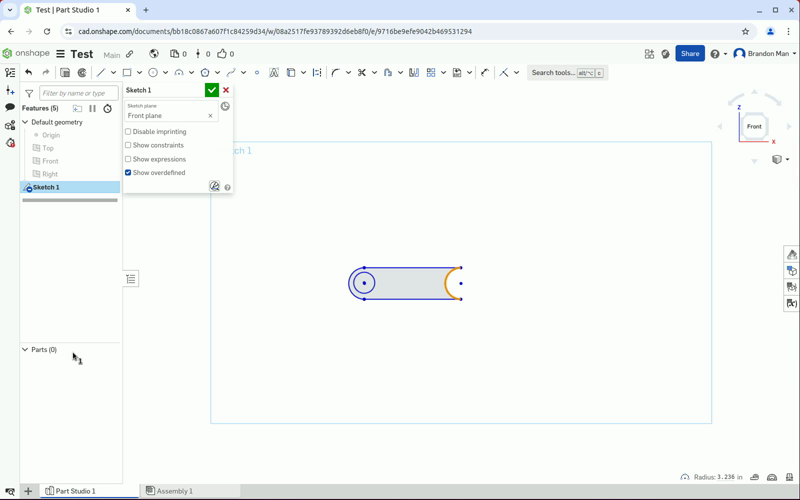
key(shift+y)
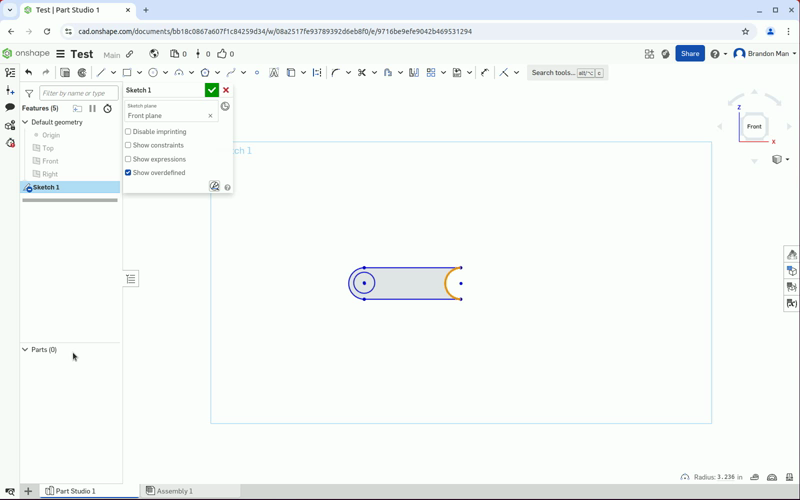
key(shift+e)
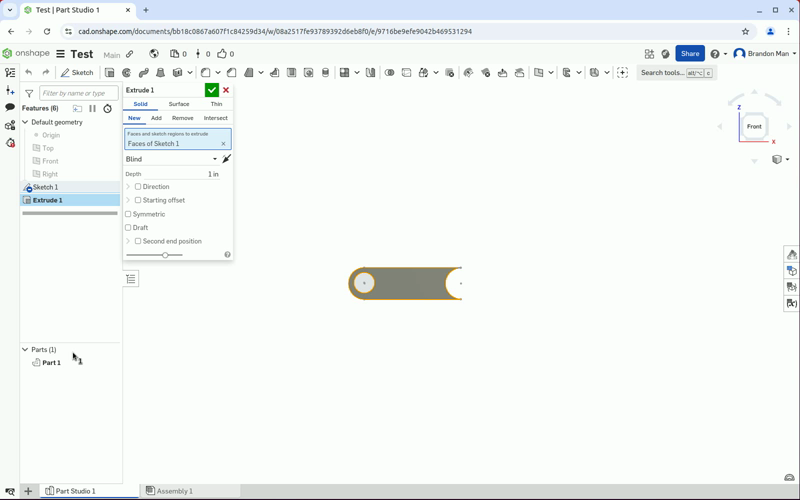
mouse_move(143, 106)
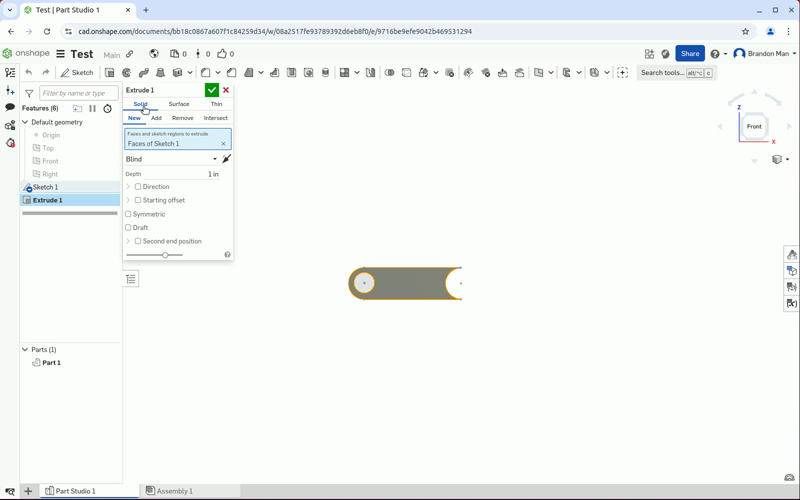
click(143, 106)
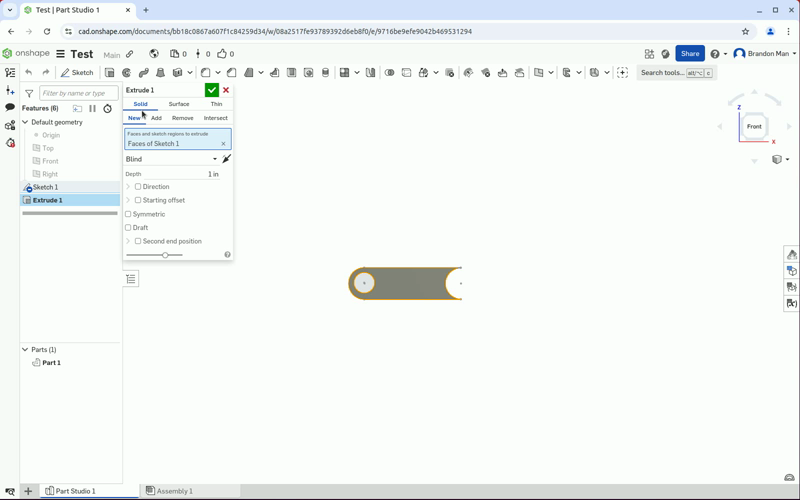
mouse_move(137, 120)
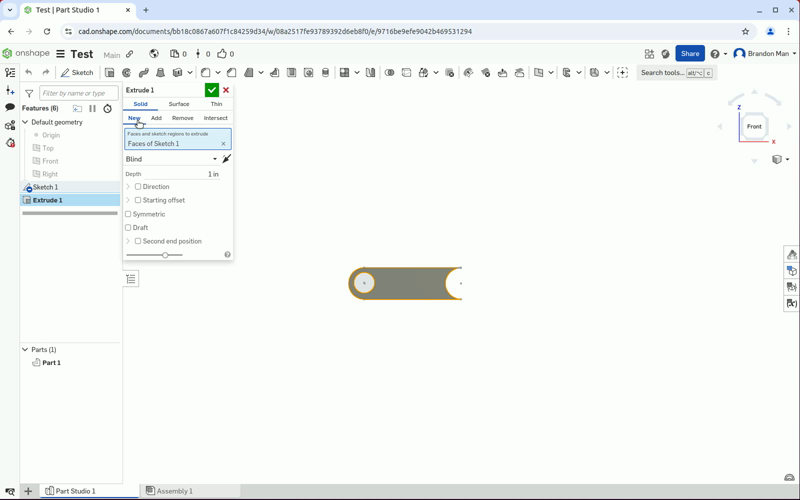
click(137, 120)
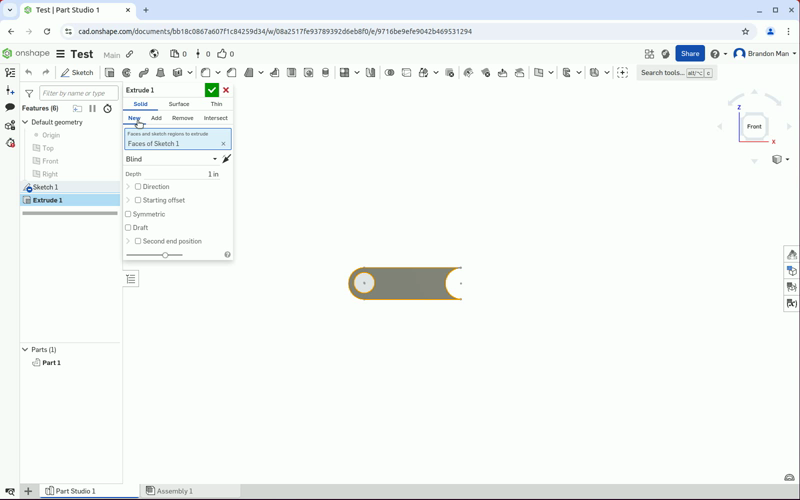
key(tab, 4)
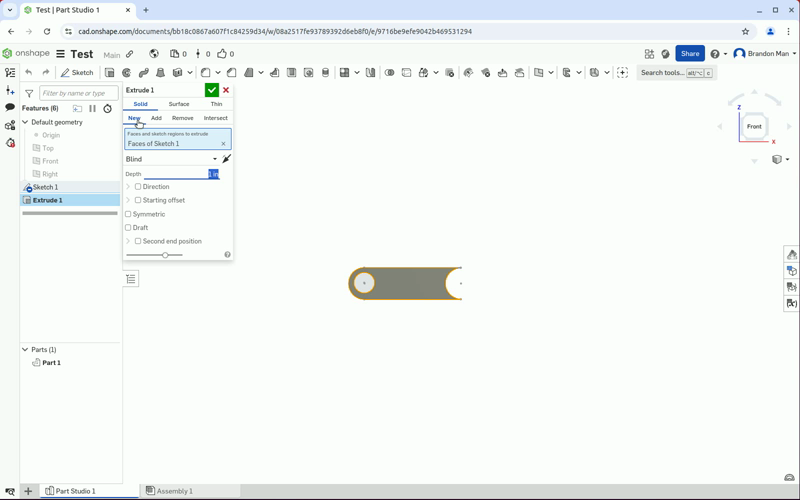
text(16.85)
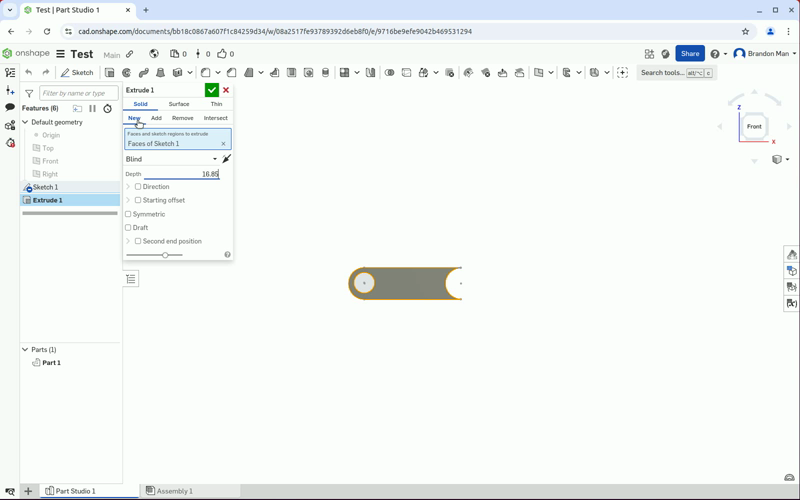
key(enter)
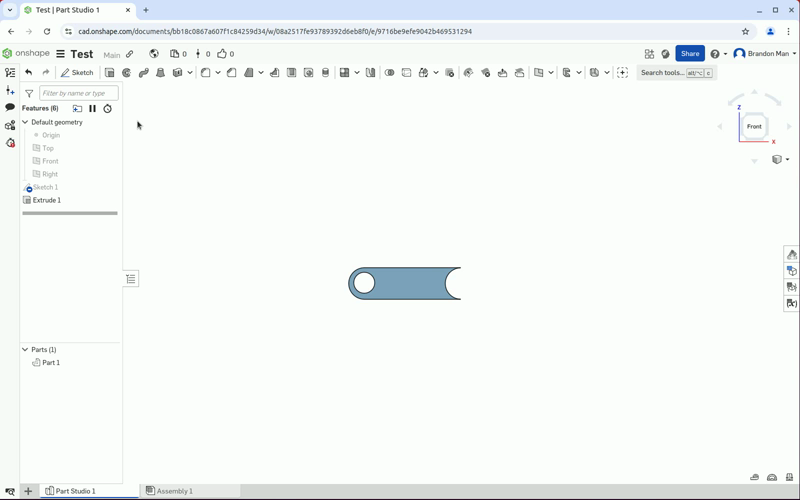
key(shift+h)
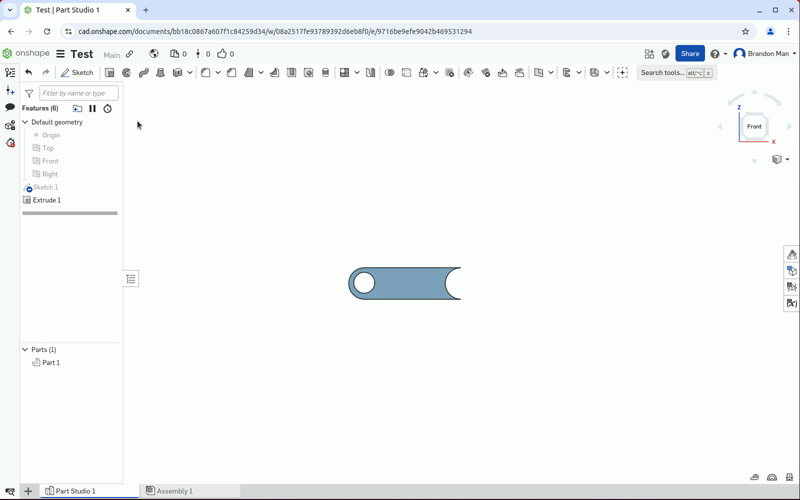
key(shift+h)
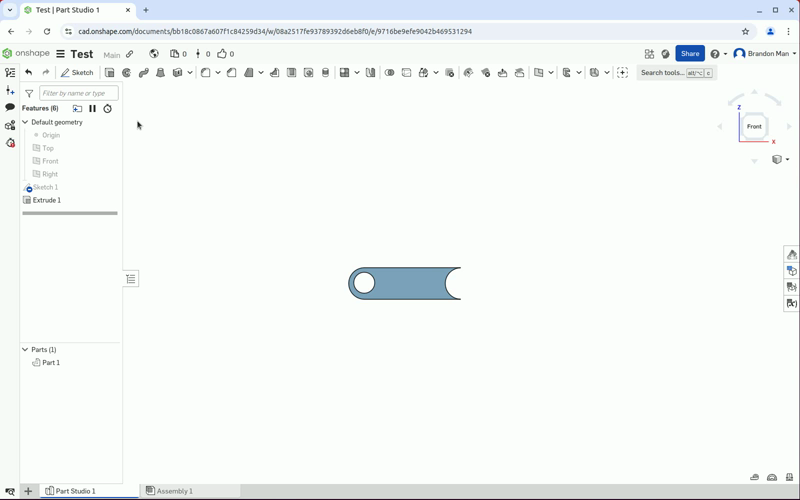
mouse_move(73, 189)
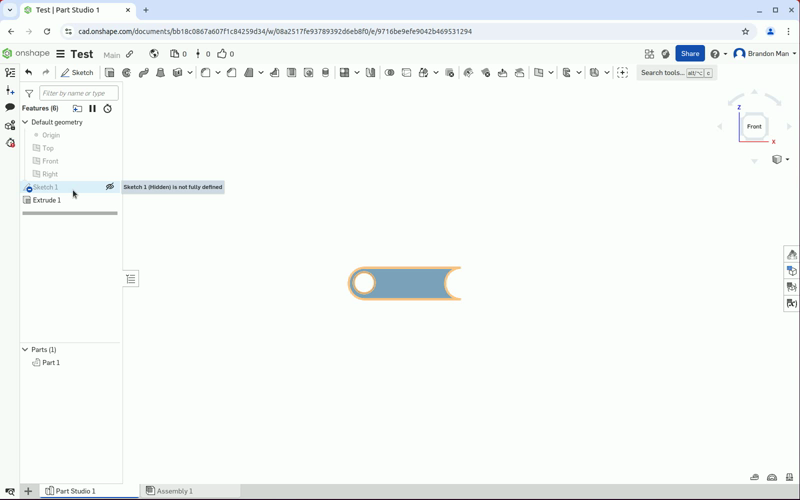
click(73, 189)
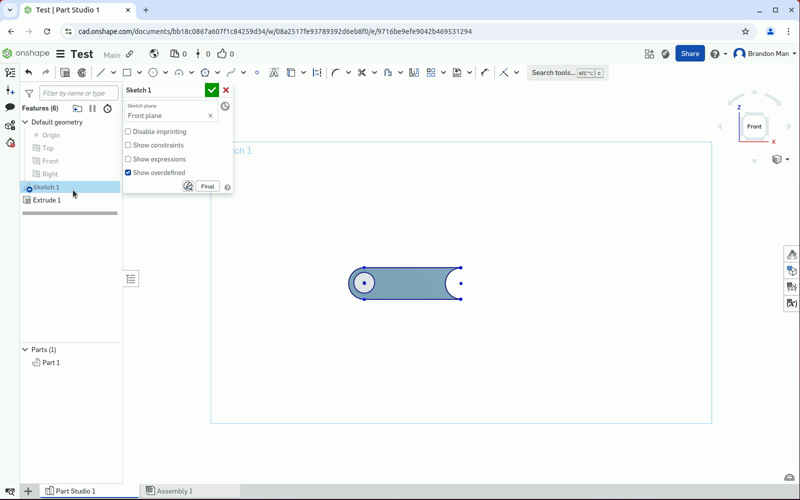
mouse_move(229, 92)
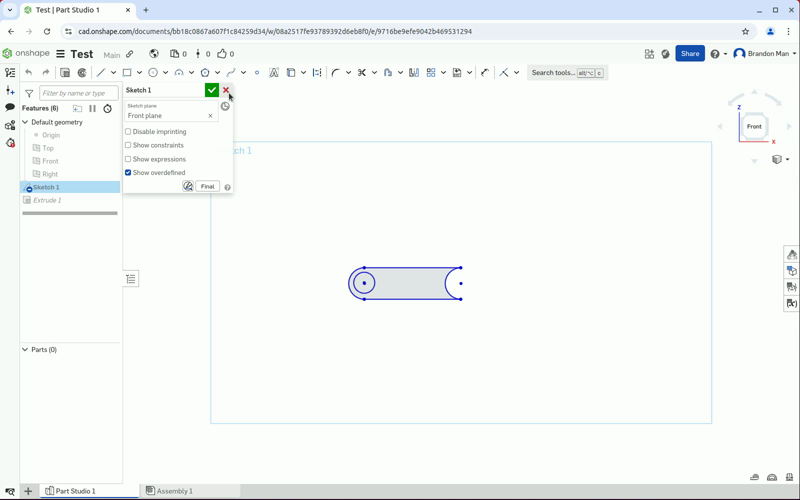
click(229, 92)
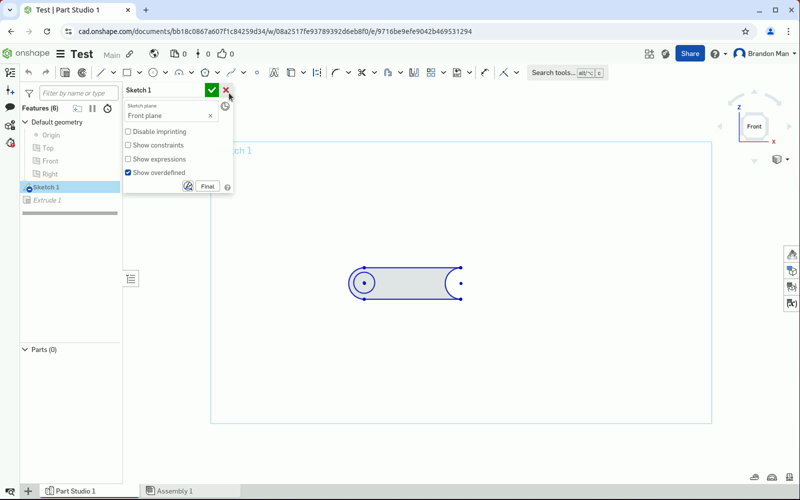
key(shift+s)
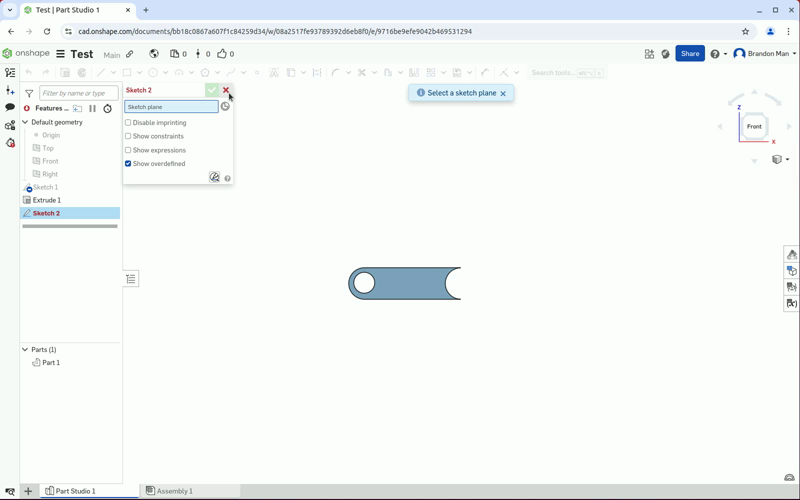
mouse_move(73, 163)
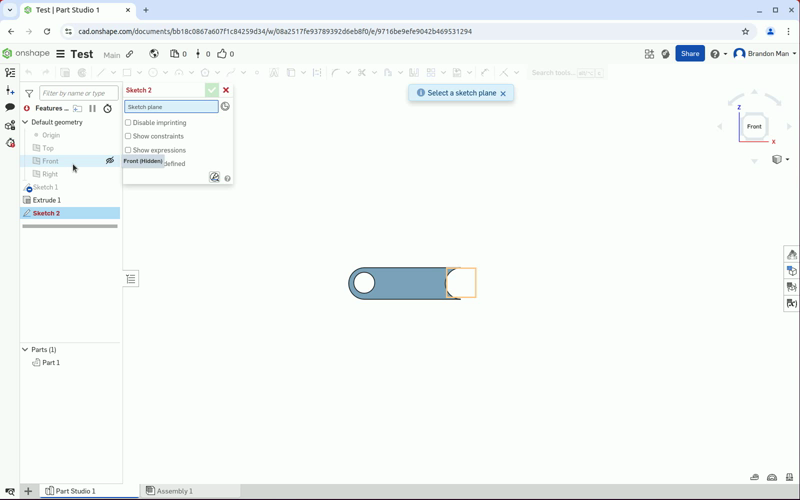
click(73, 163)
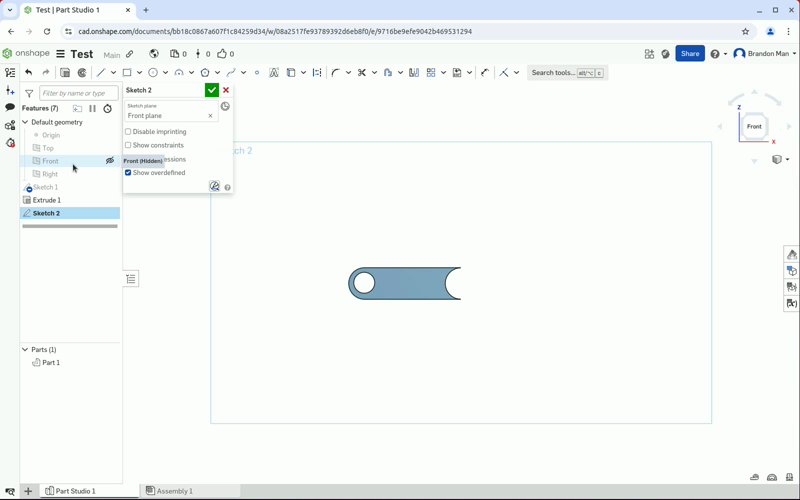
mouse_move(73, 352)
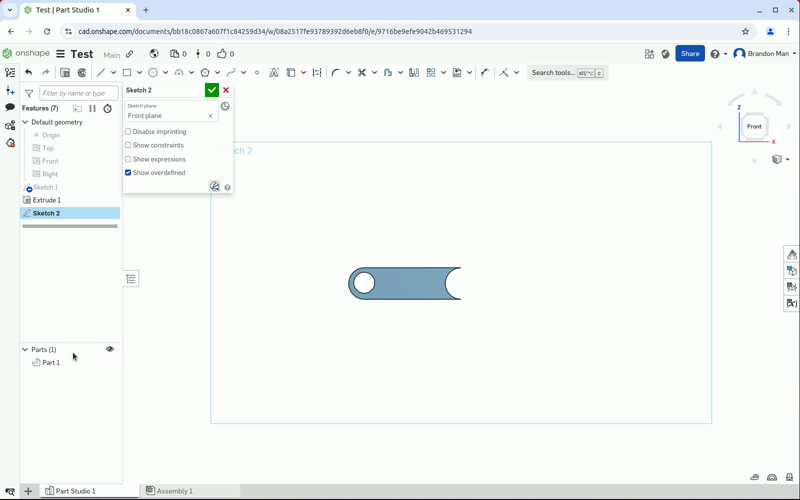
key(y)
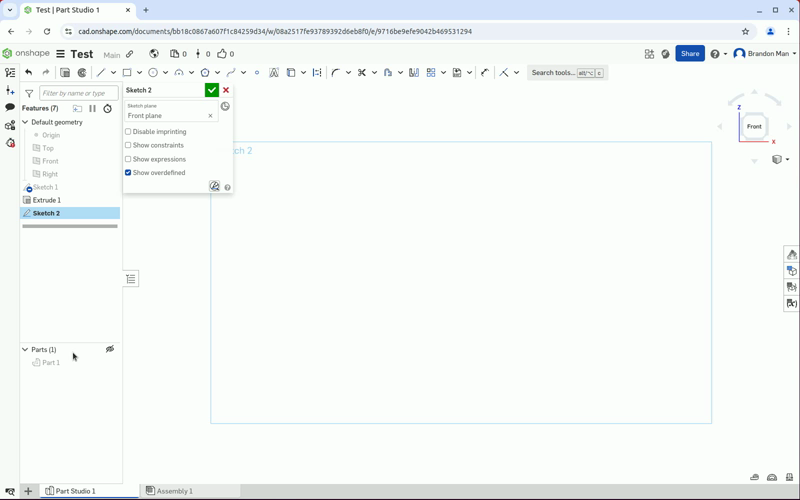
key(c)
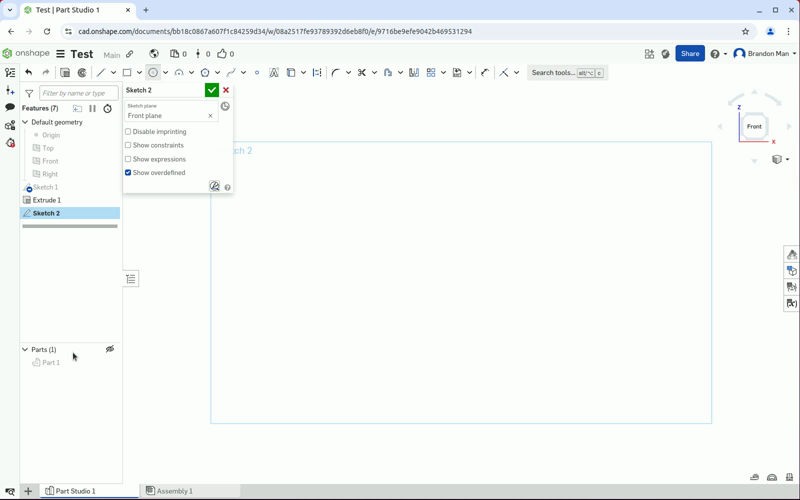
key_down(shift)
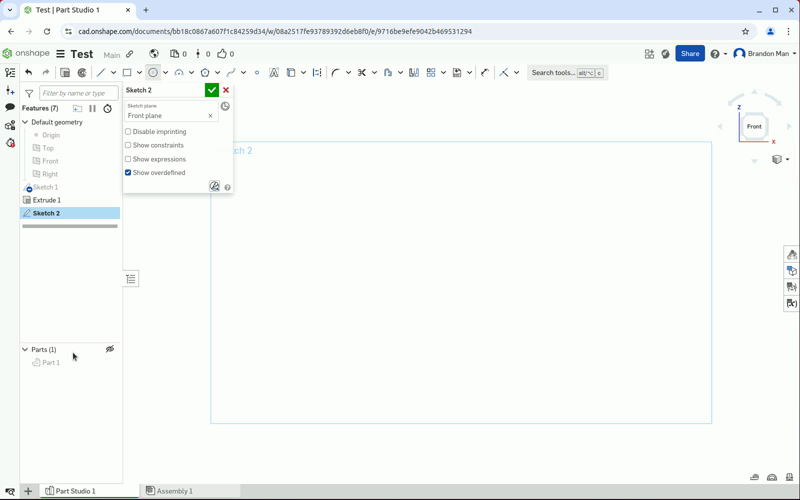
mouse_move(460, 282)
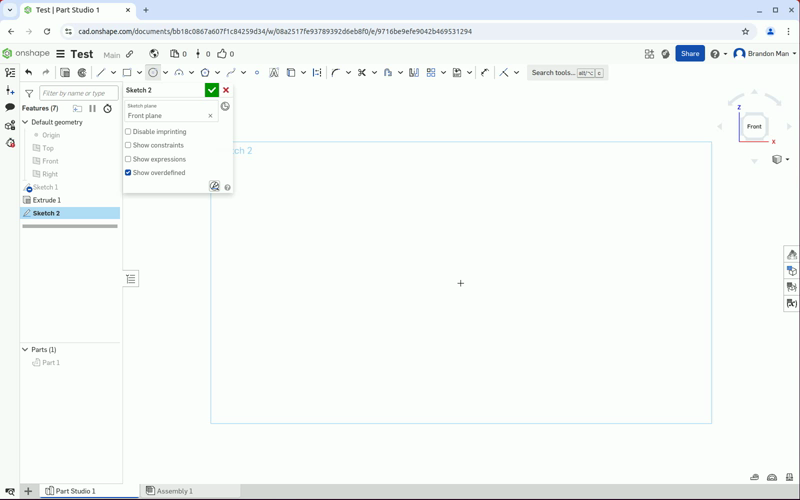
click(460, 282)
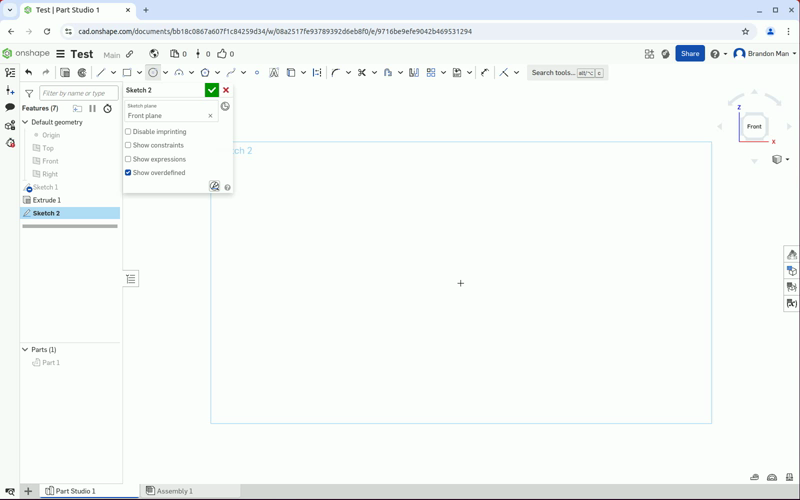
key_up(shift)
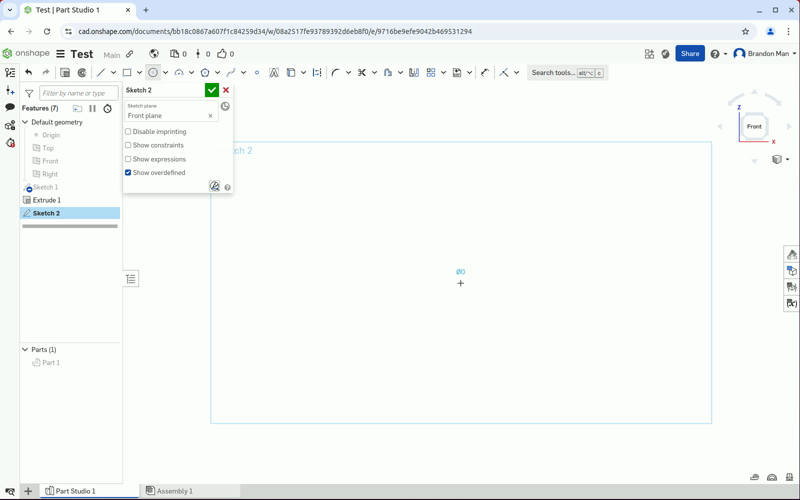
mouse_move(477, 282)
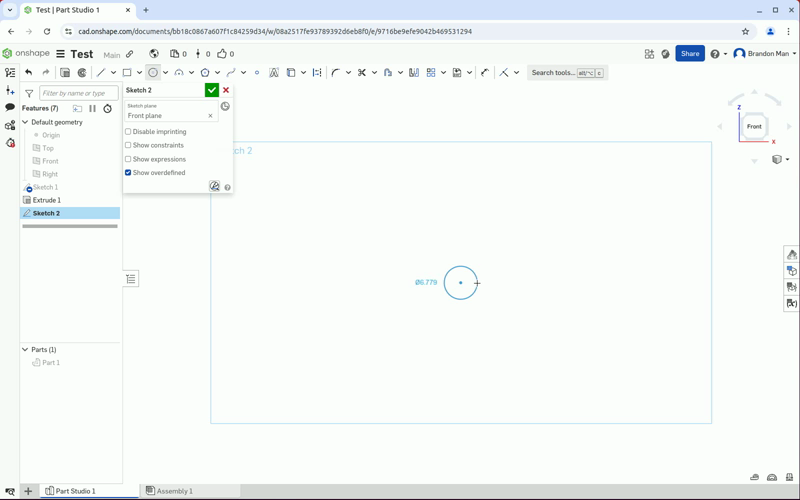
click(477, 282)
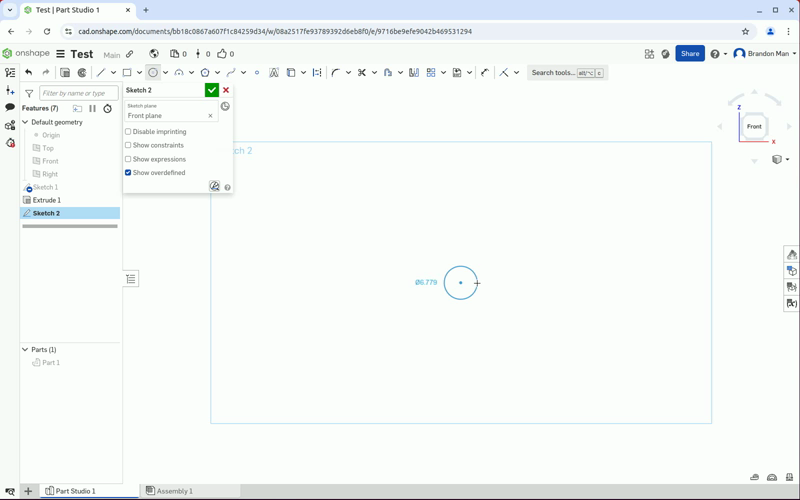
key(esc)
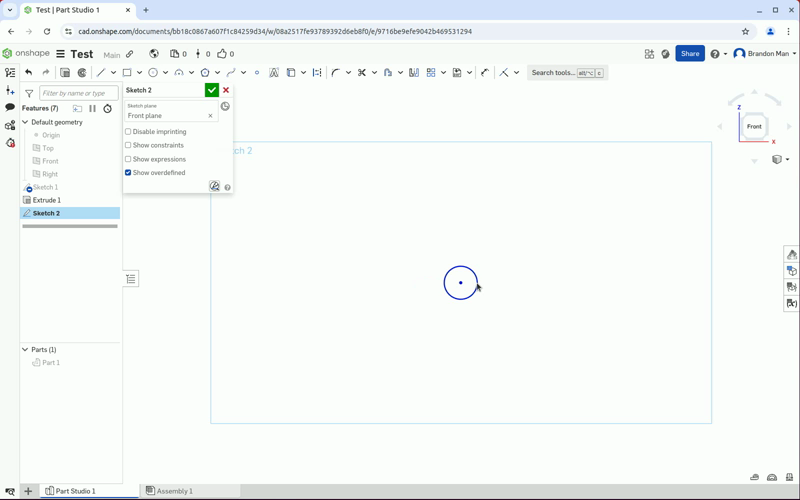
mouse_move(458, 276)
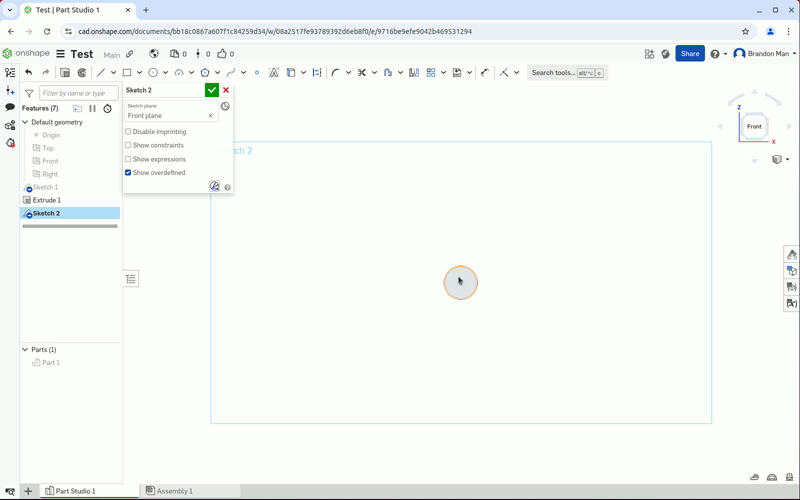
scroll(6)
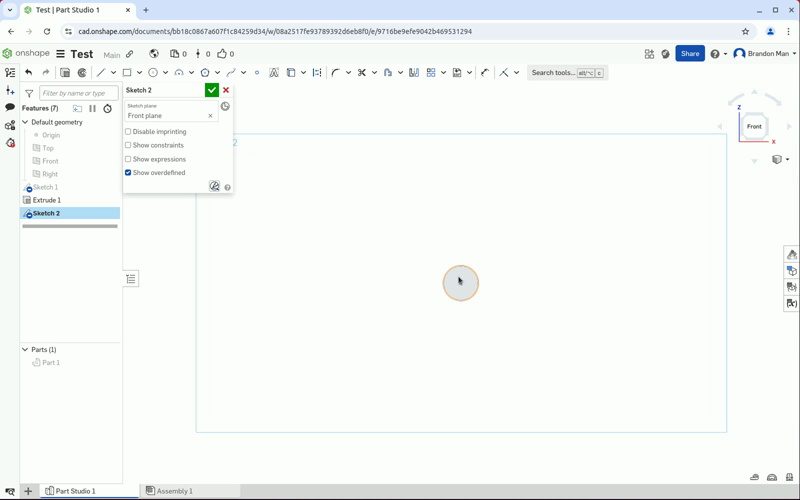
scroll(6)
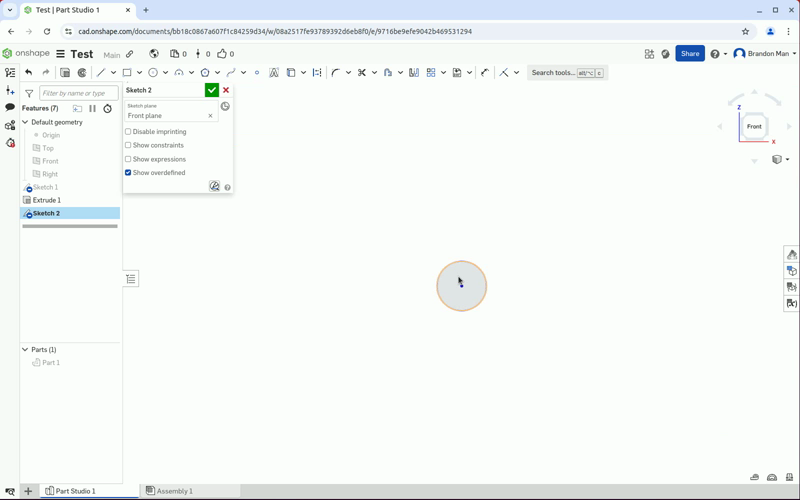
scroll(6)
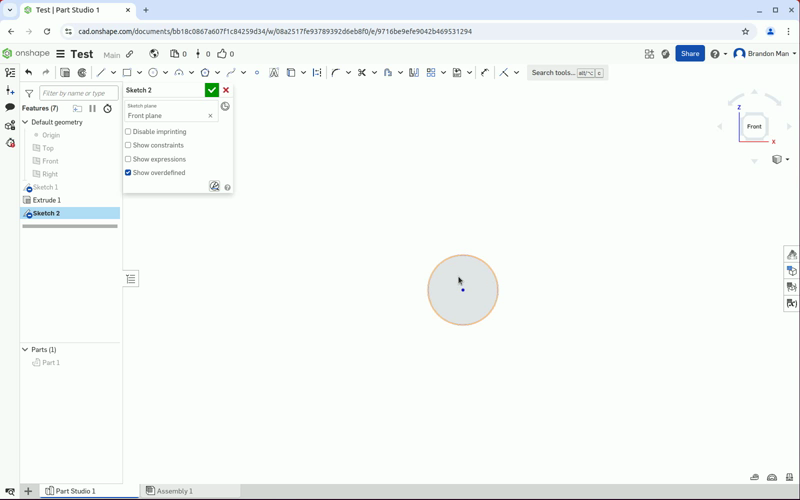
scroll(6)
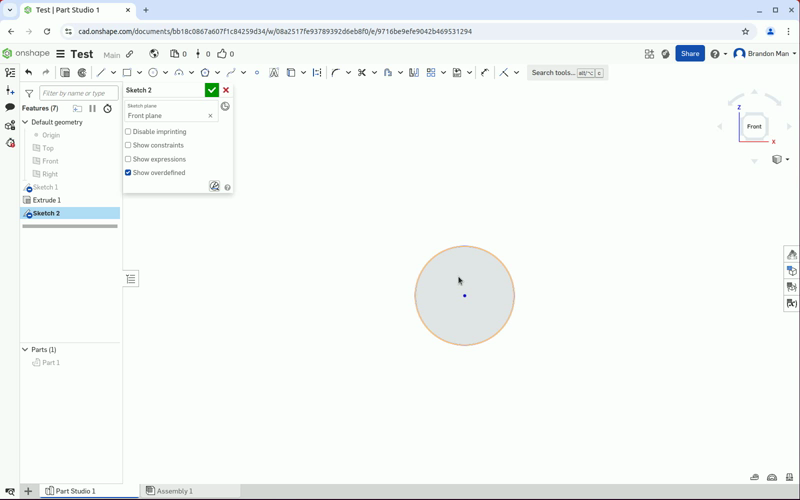
scroll(6)
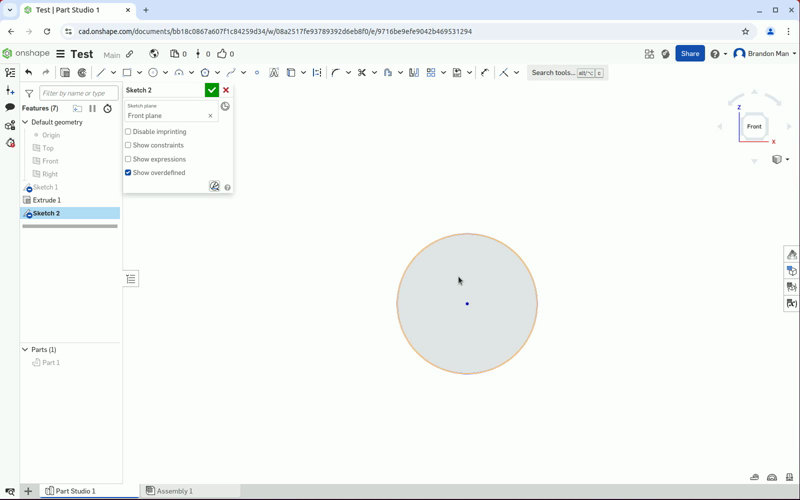
scroll(6)
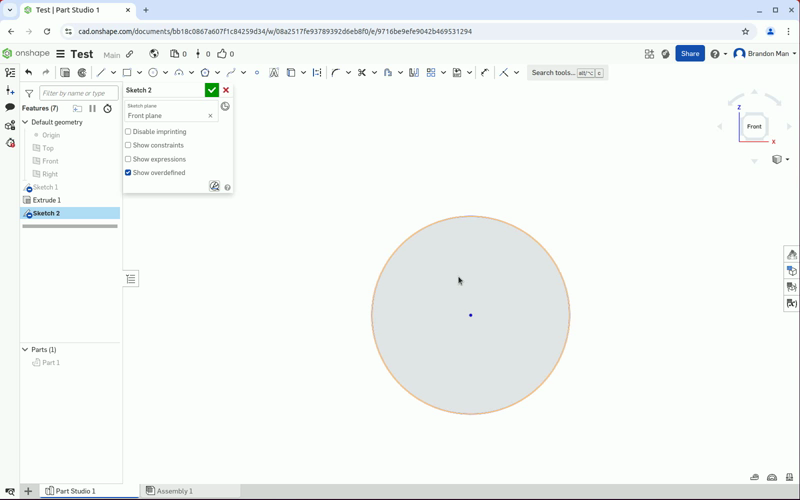
scroll(6)
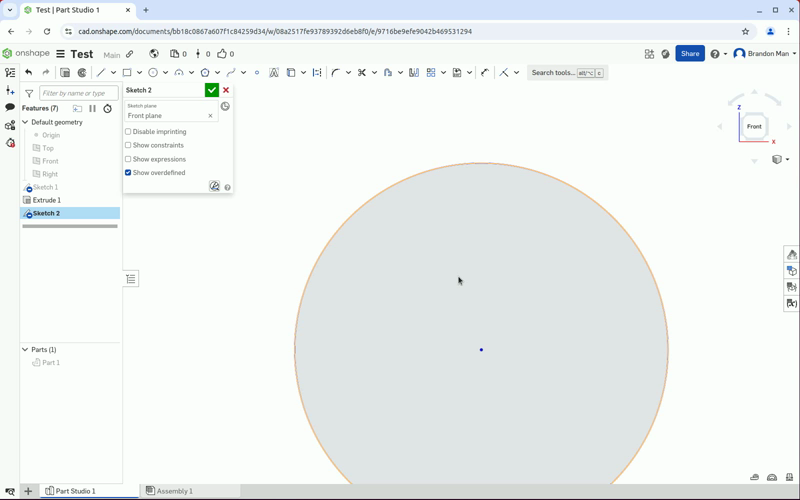
click(458, 276)
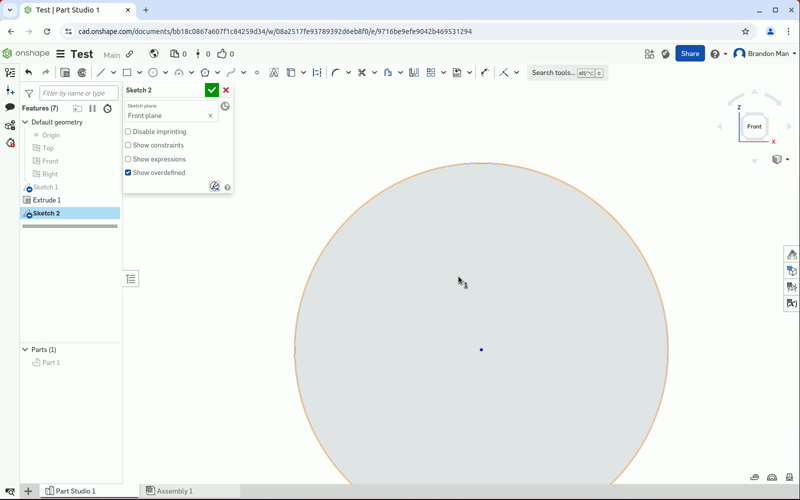
scroll(-6)
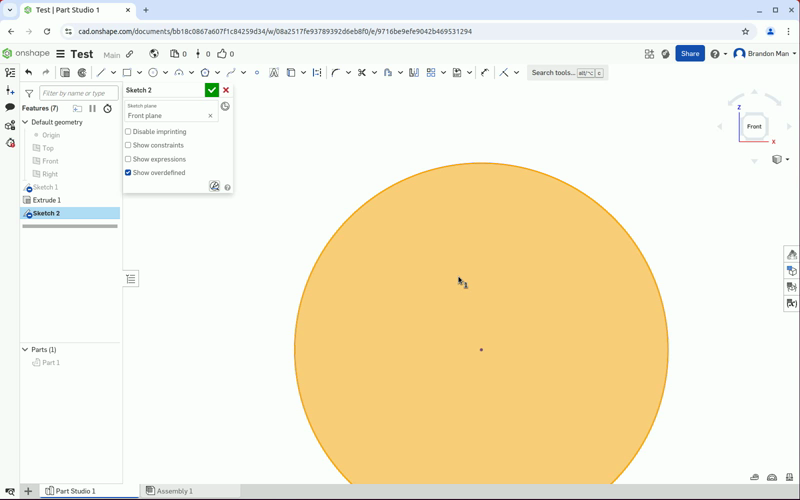
scroll(-6)
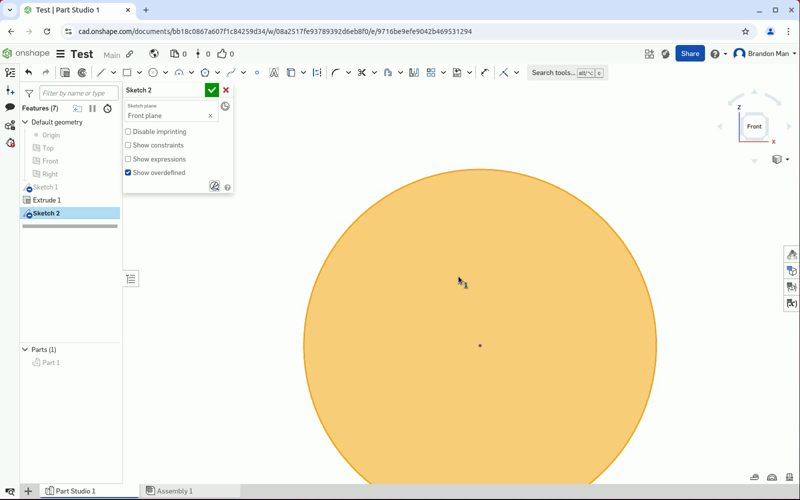
scroll(-6)
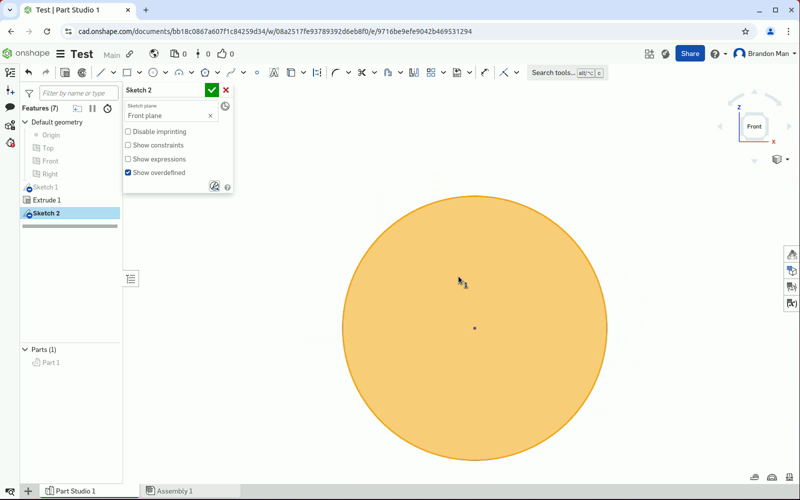
scroll(-6)
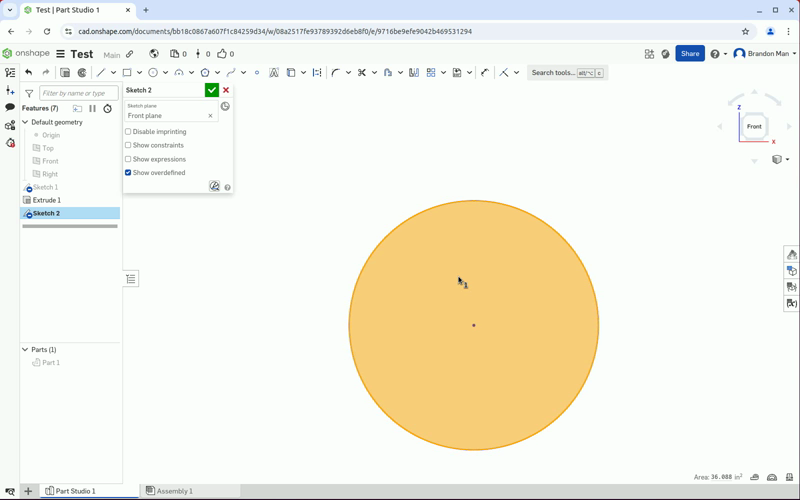
scroll(-6)
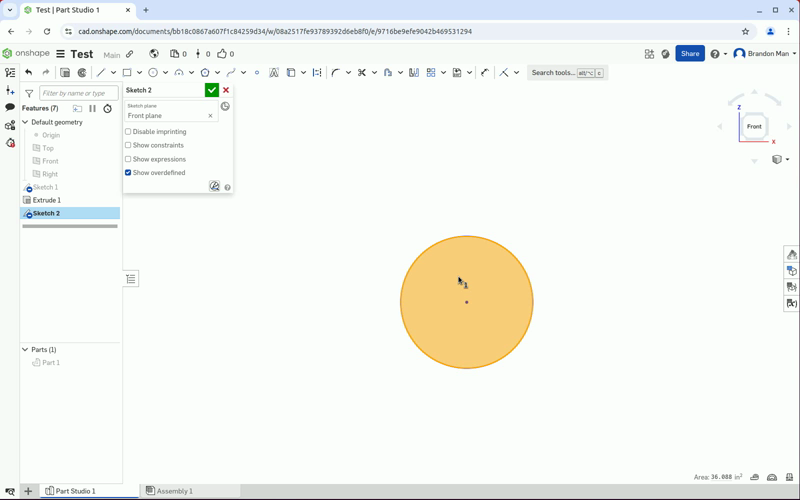
scroll(-6)
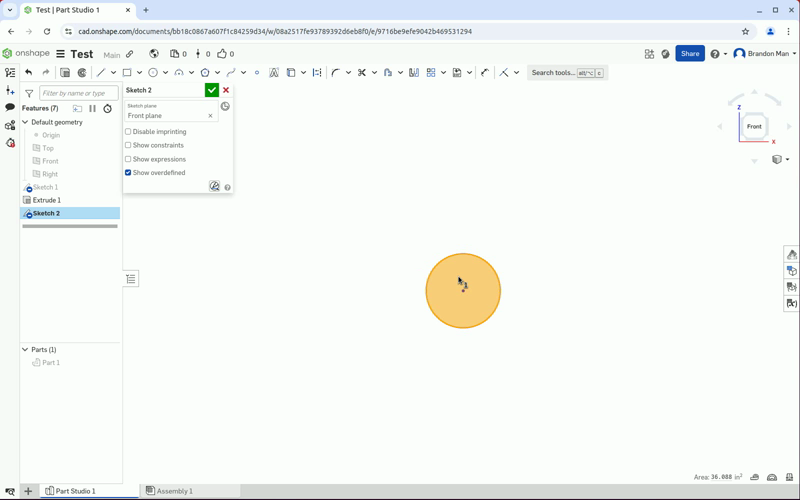
scroll(-6)
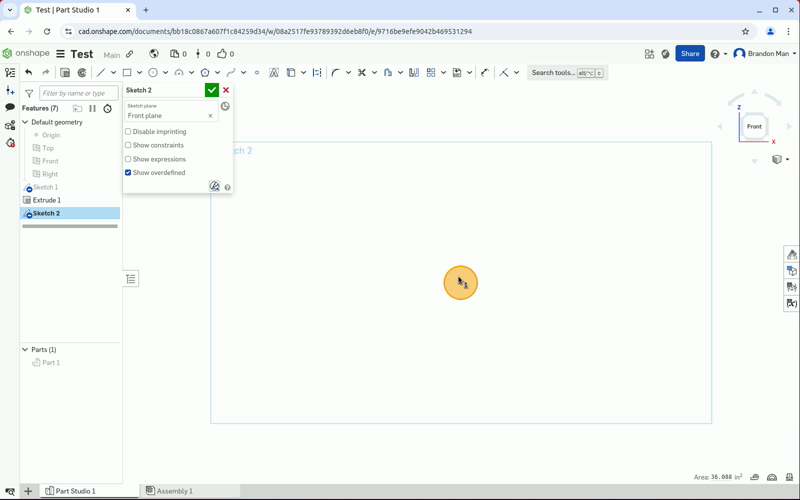
mouse_move(73, 352)
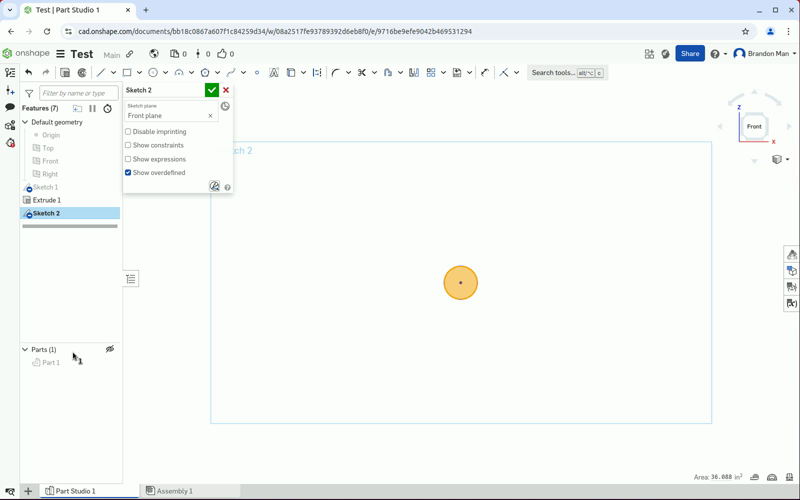
key(shift+y)
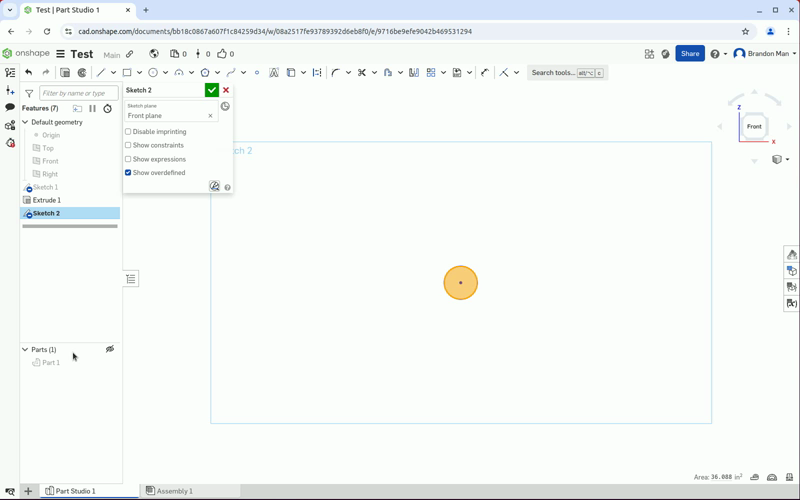
key(shift+e)
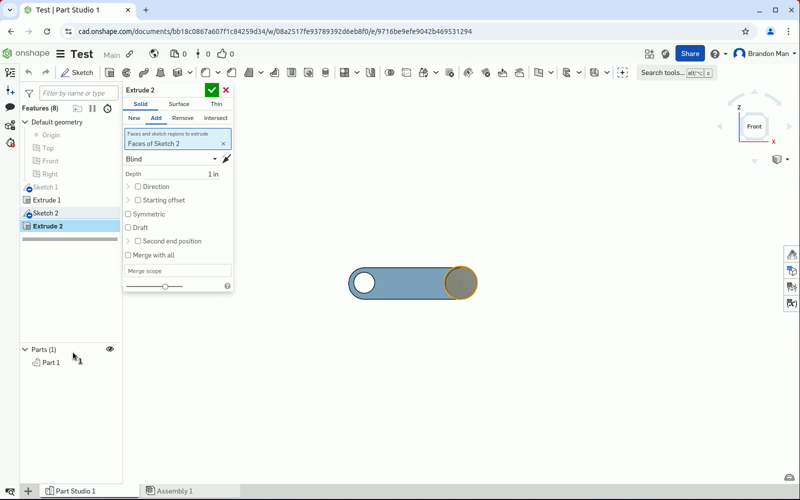
mouse_move(143, 106)
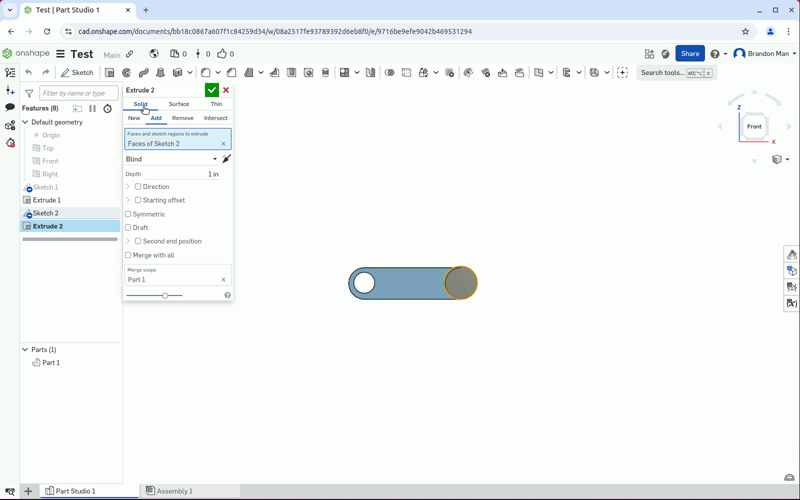
click(143, 106)
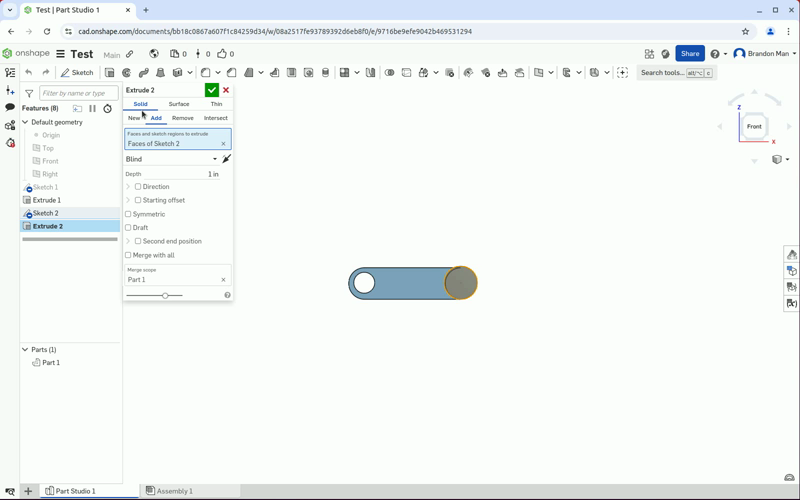
mouse_move(137, 120)
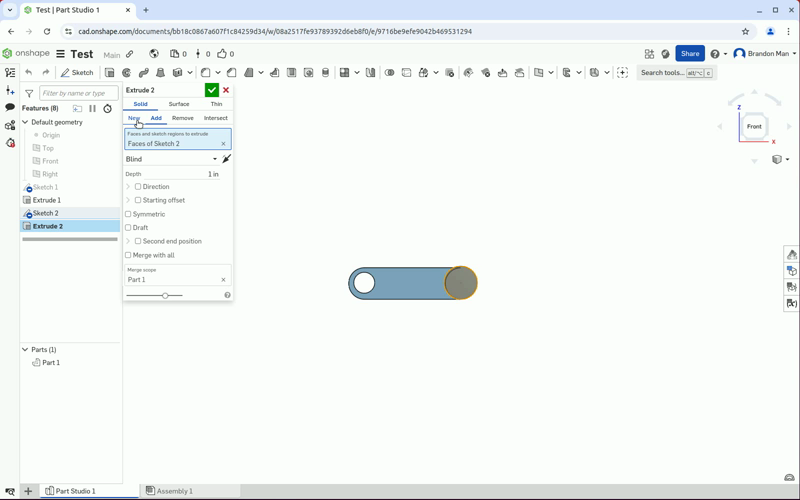
click(137, 120)
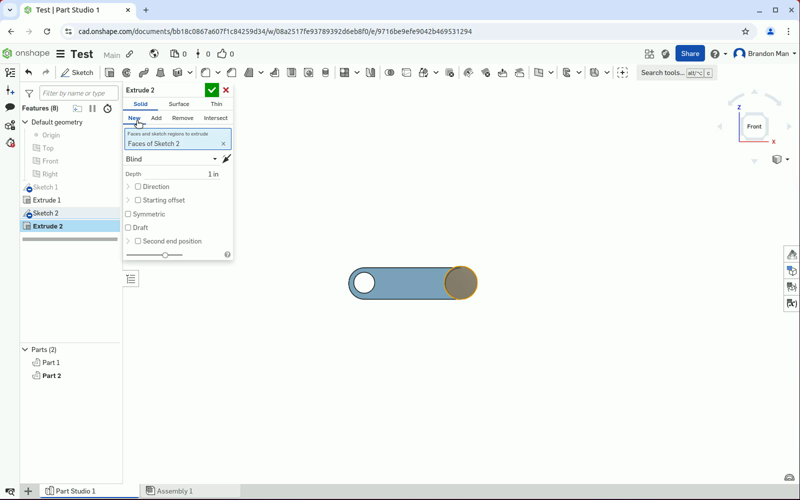
key(tab, 4)
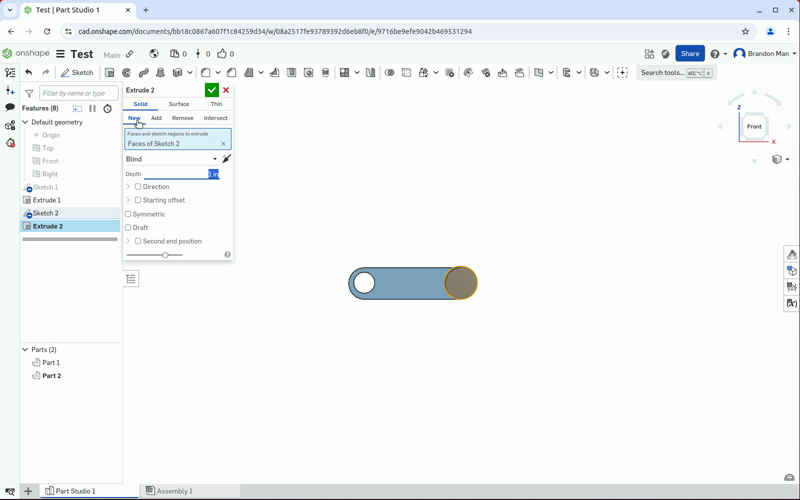
text(16.85)
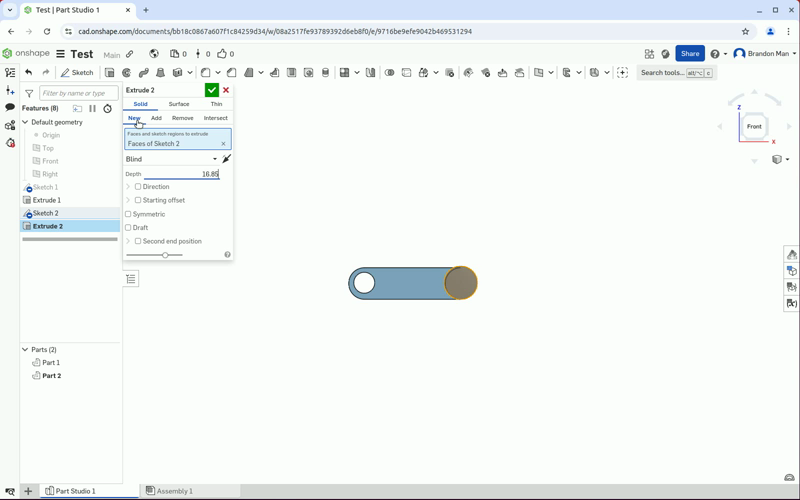
key(enter)
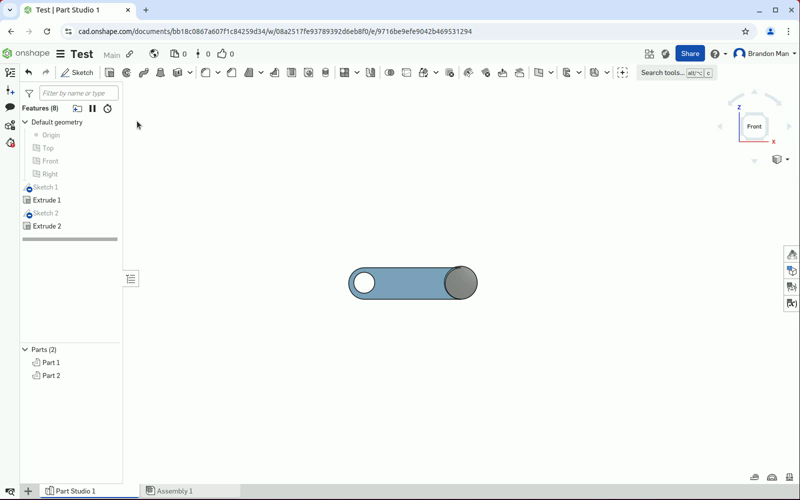
key(shift+h)
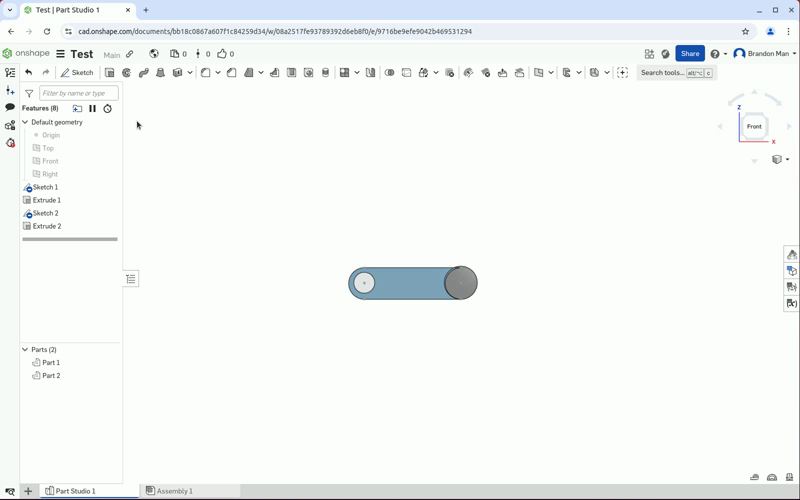
key(shift+h)
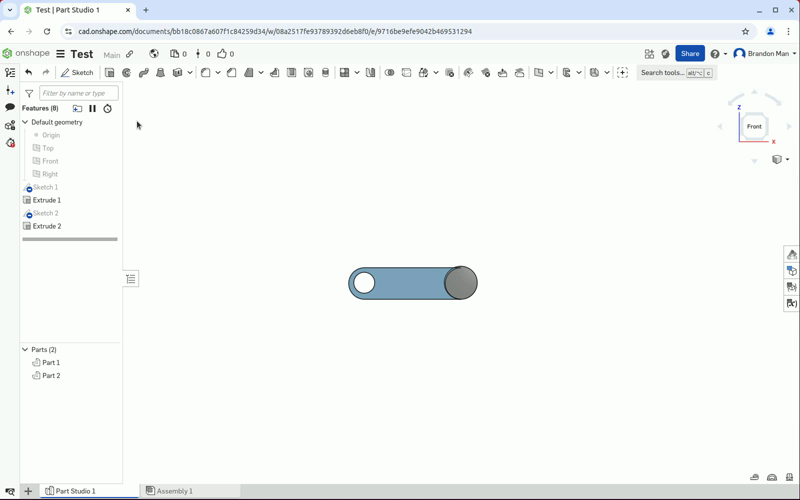
mouse_move(73, 189)
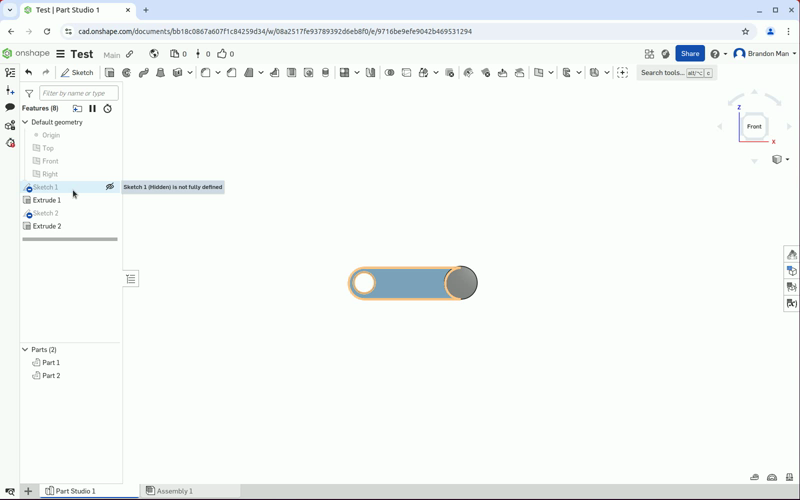
click(73, 189)
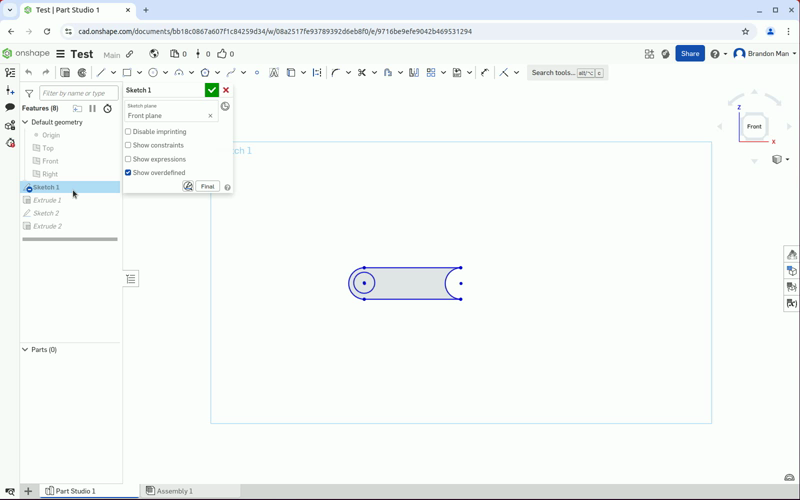
mouse_move(229, 92)
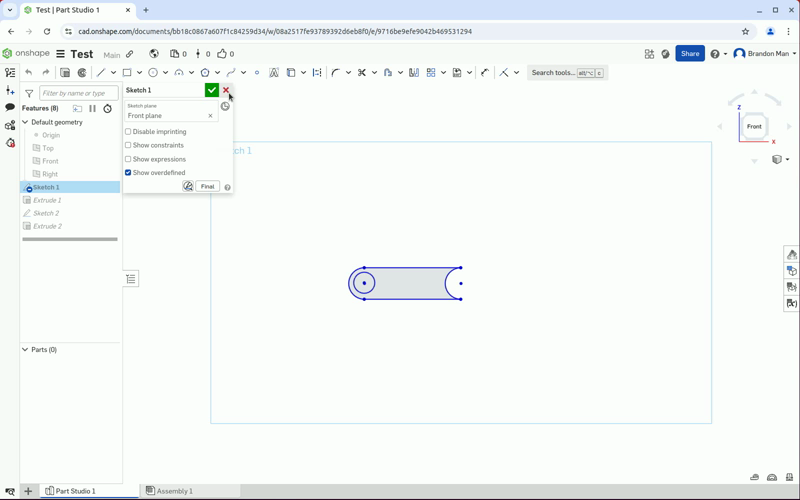
click(229, 92)
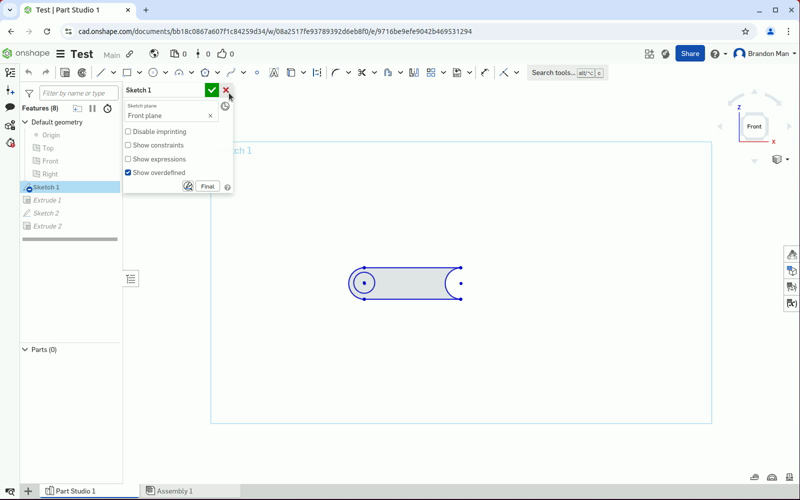
key(shift+s)
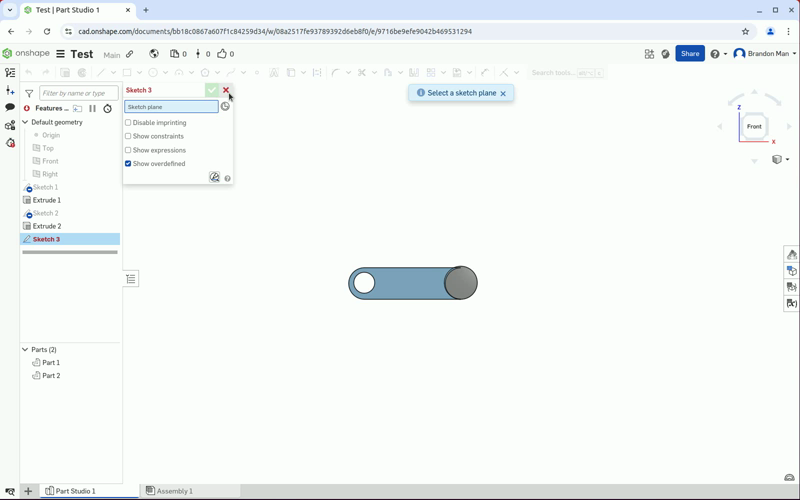
mouse_move(73, 163)
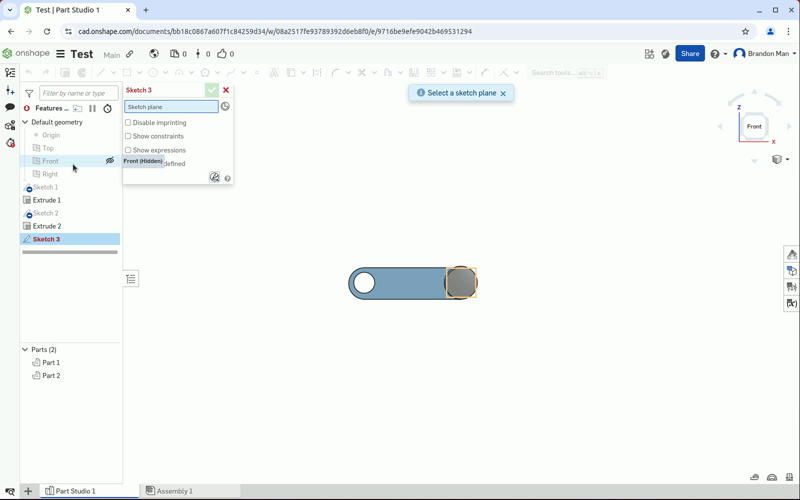
click(73, 163)
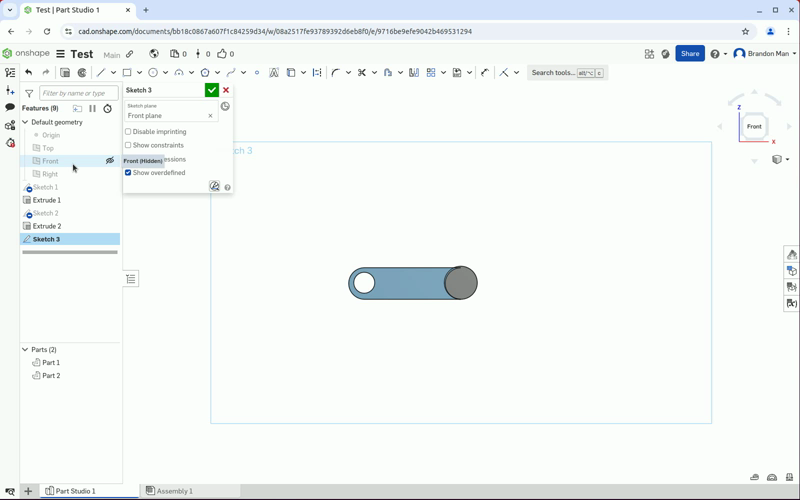
mouse_move(73, 352)
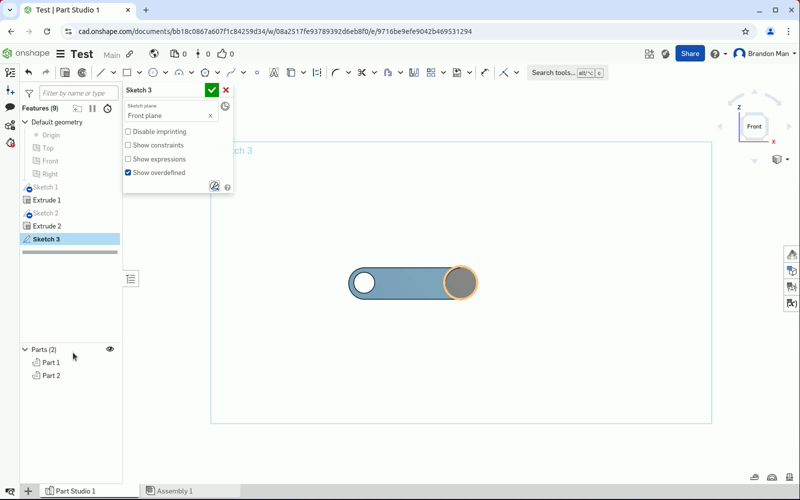
key(y)
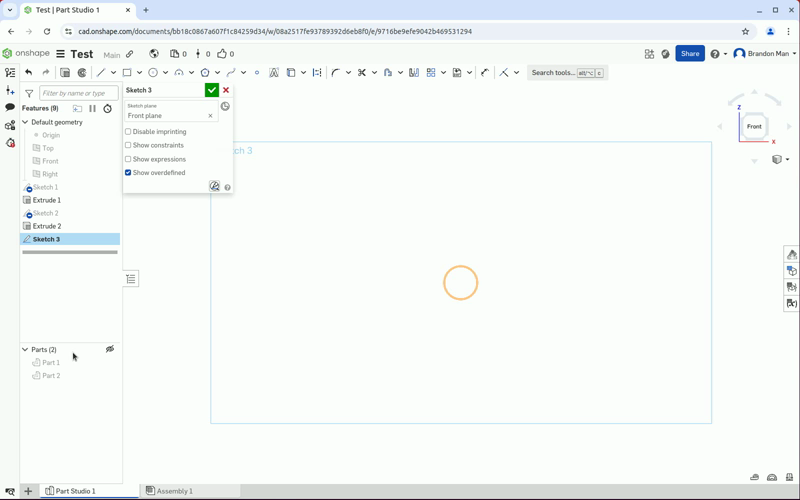
key(l)
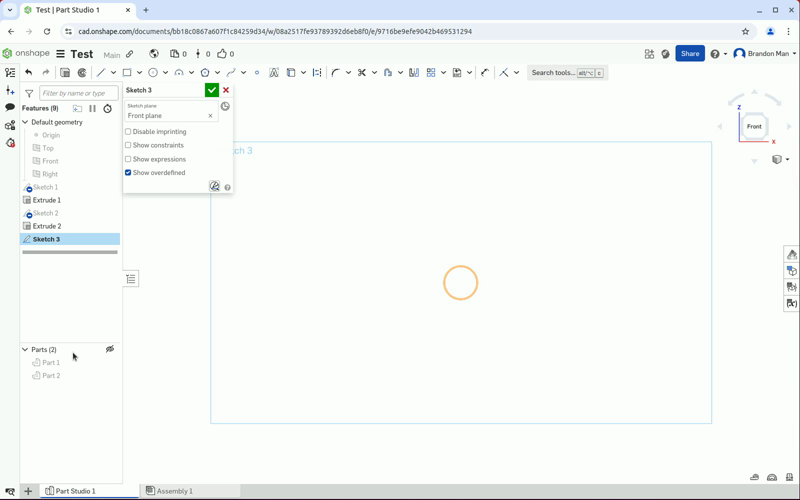
key_down(shift)
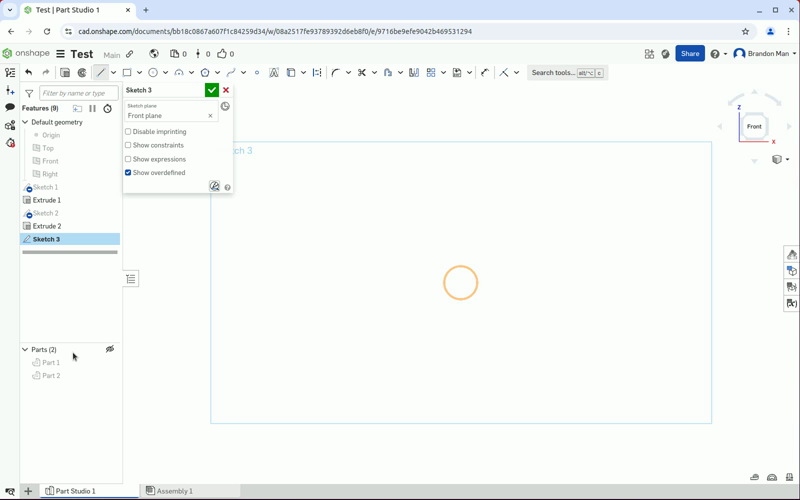
mouse_move(460, 299)
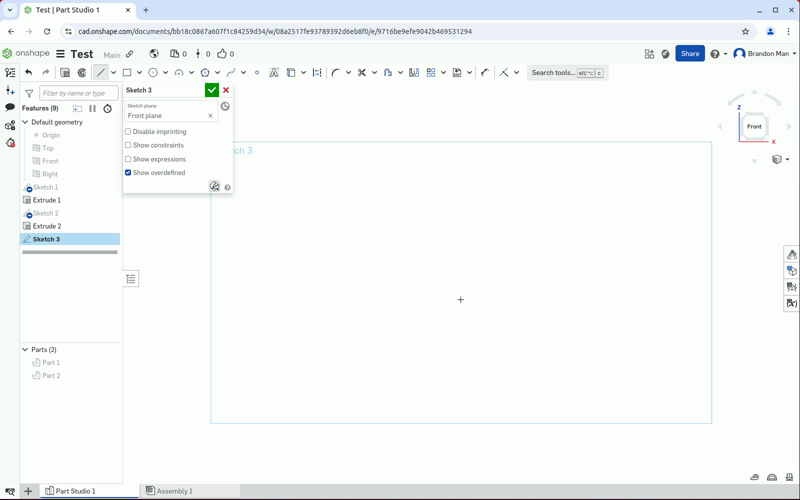
click(460, 299)
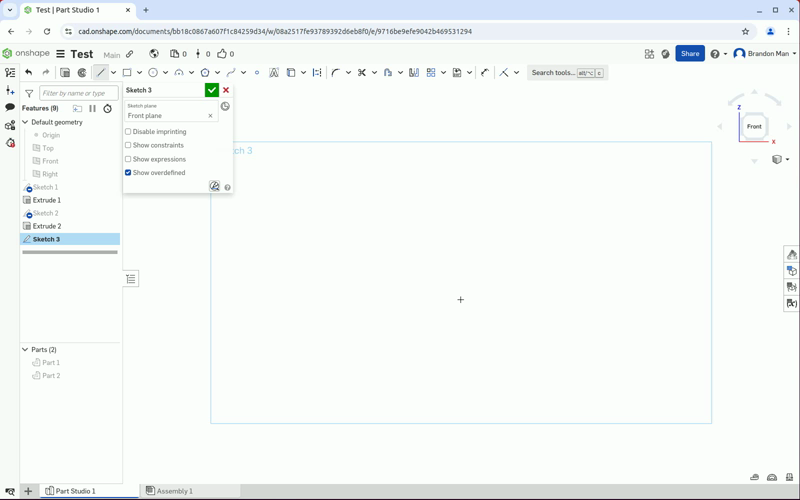
key_up(shift)
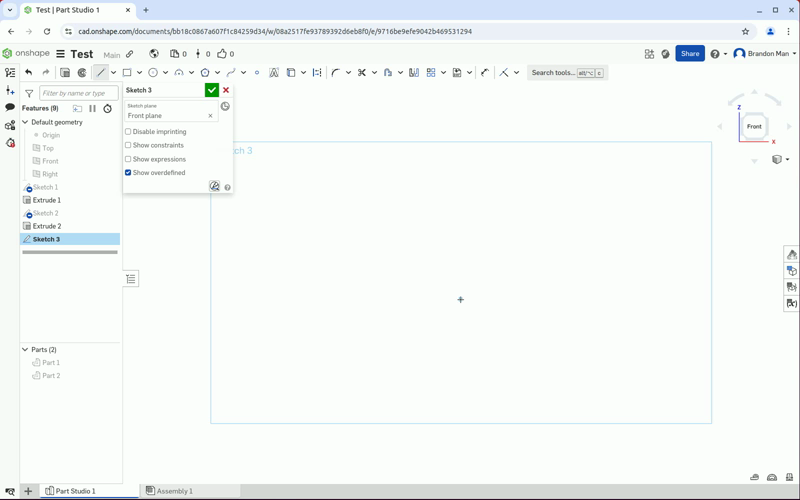
key_down(shift)
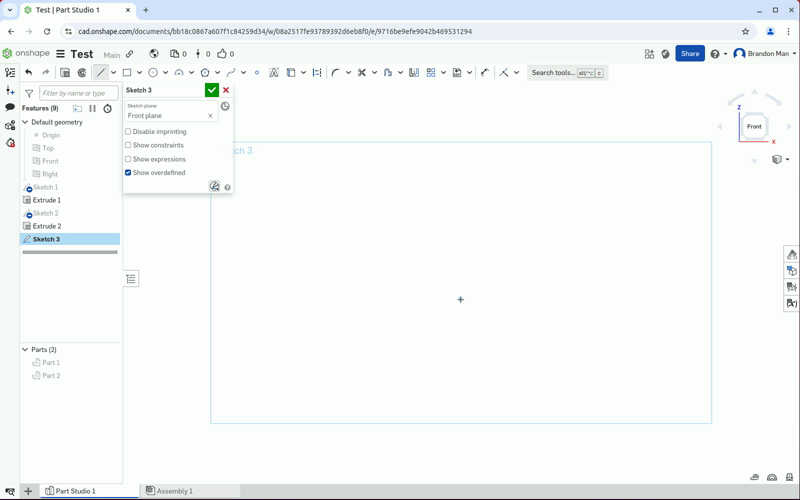
mouse_move(523, 299)
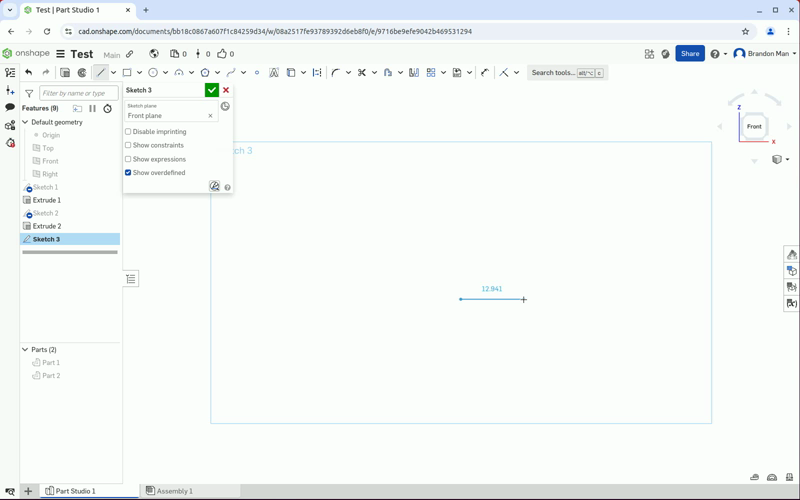
click(523, 299)
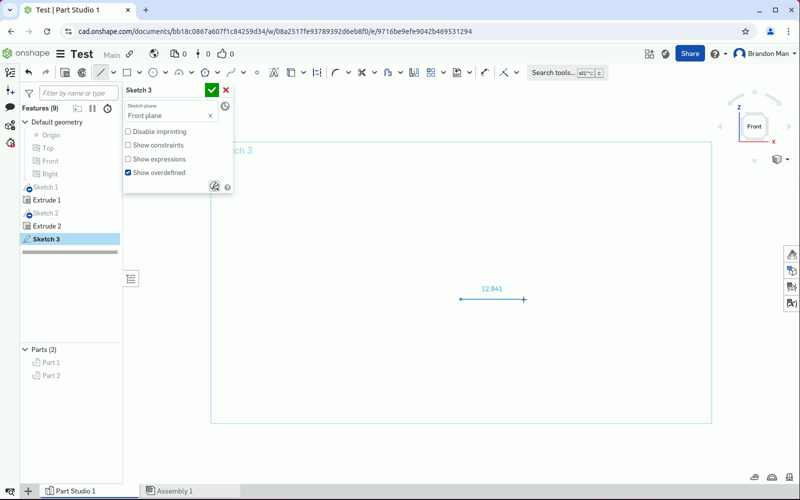
key_up(shift)
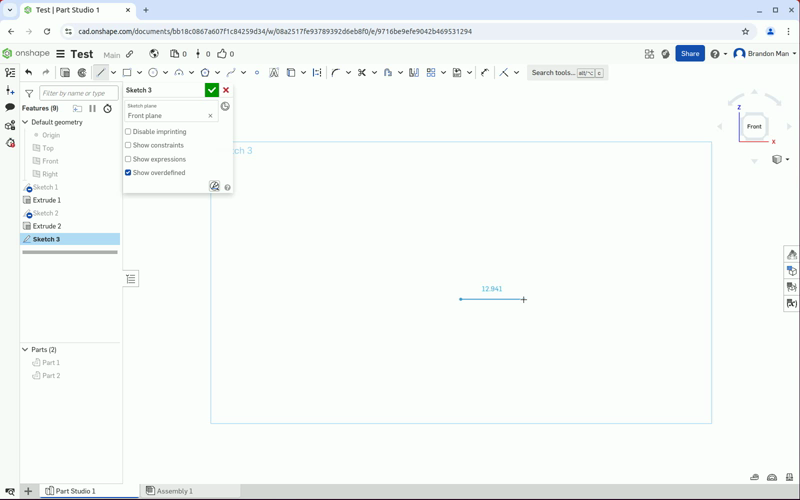
key(esc)
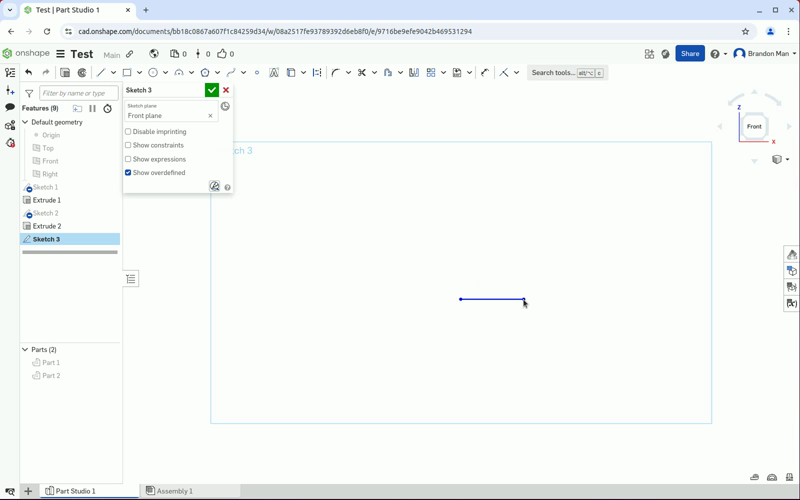
key(a)
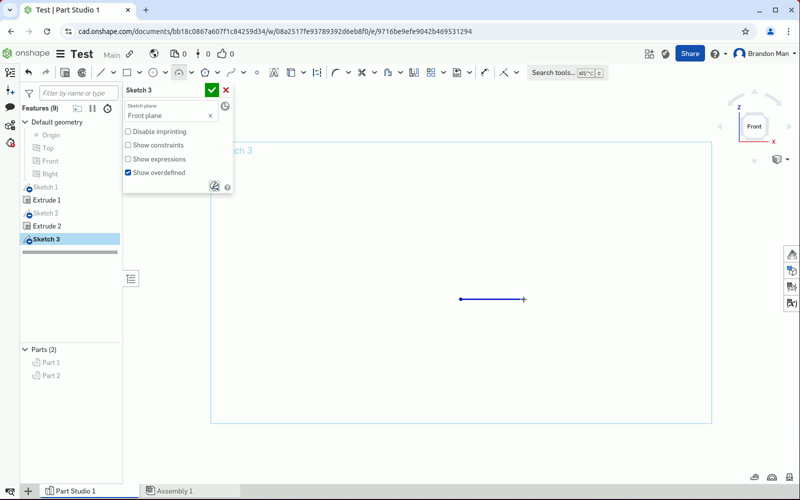
mouse_move(523, 299)
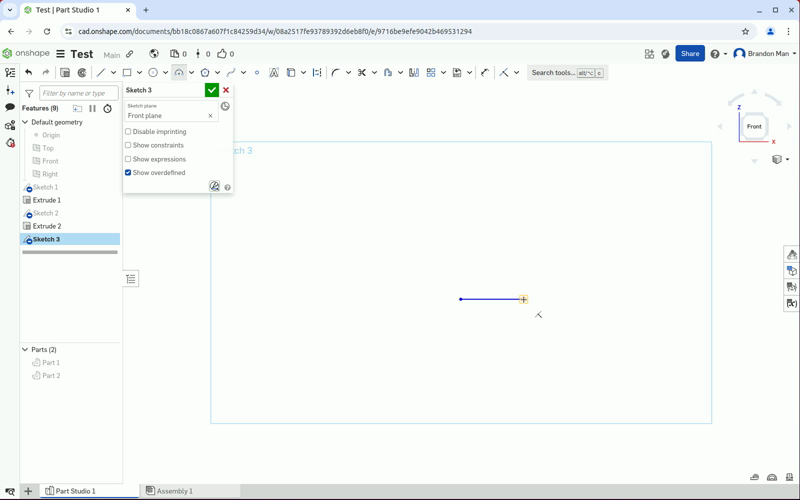
click(523, 299)
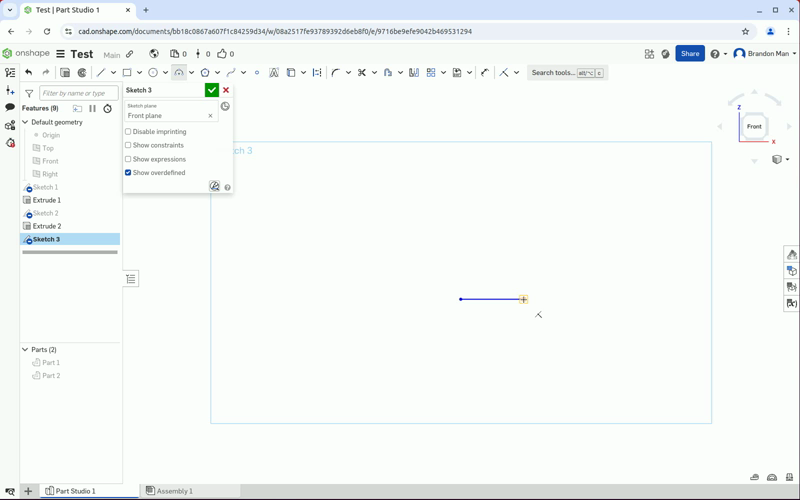
key_down(shift)
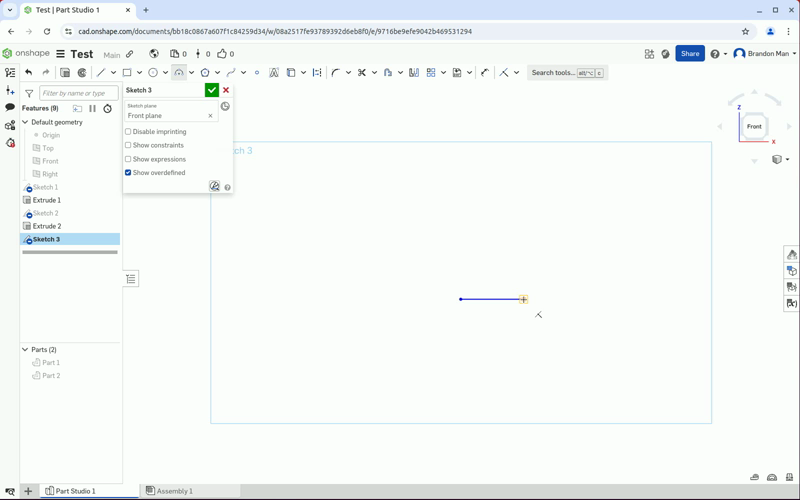
mouse_move(523, 267)
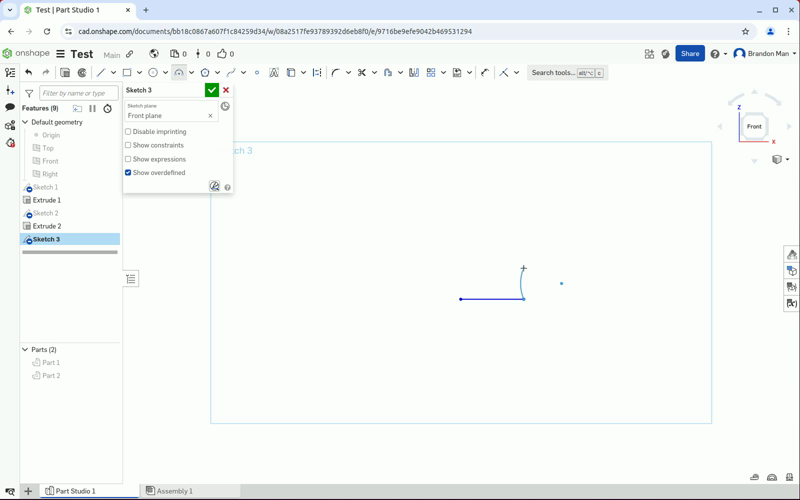
click(523, 267)
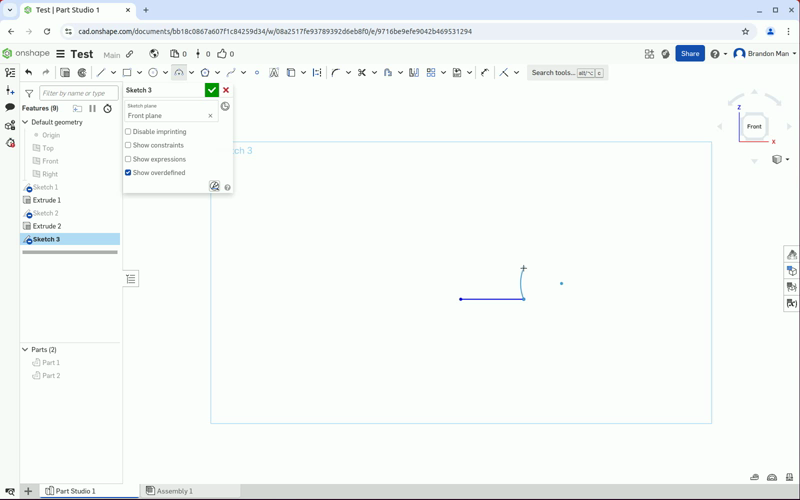
mouse_move(539, 283)
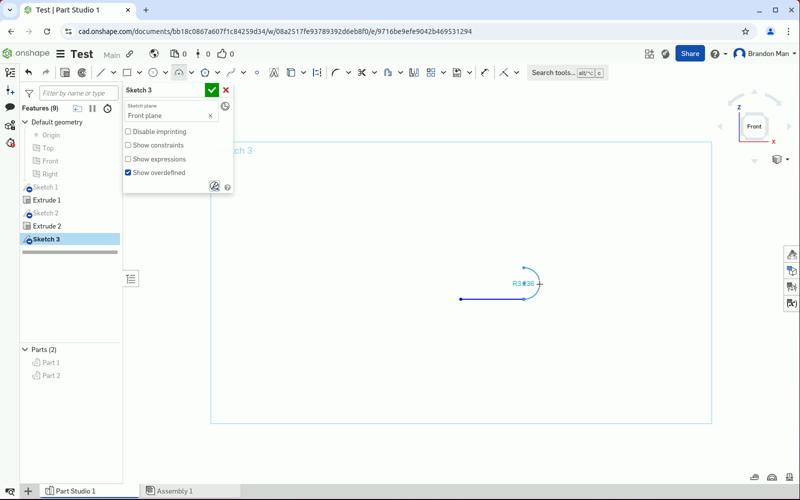
click(539, 283)
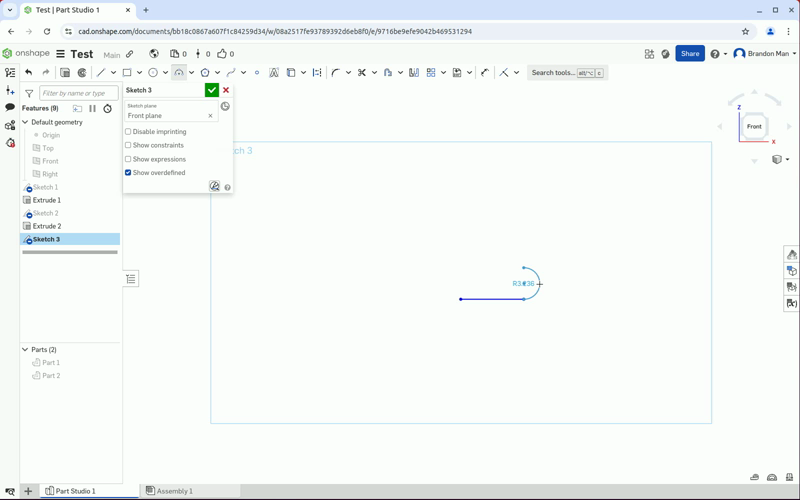
key_up(shift)
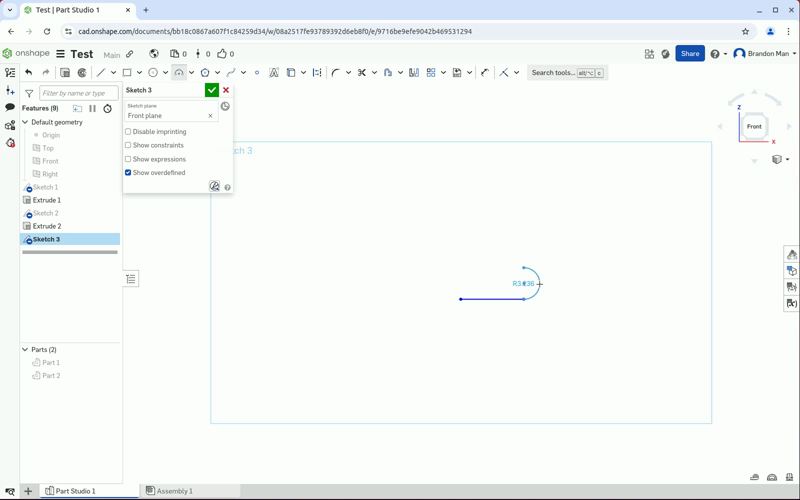
key(esc)
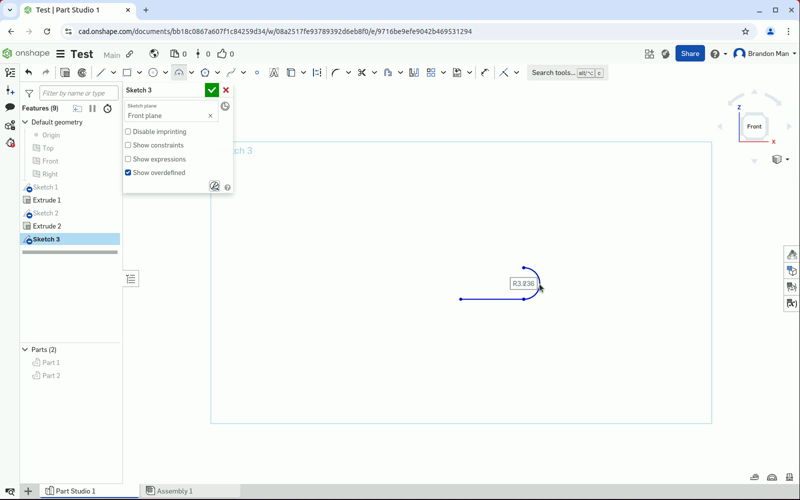
key(l)
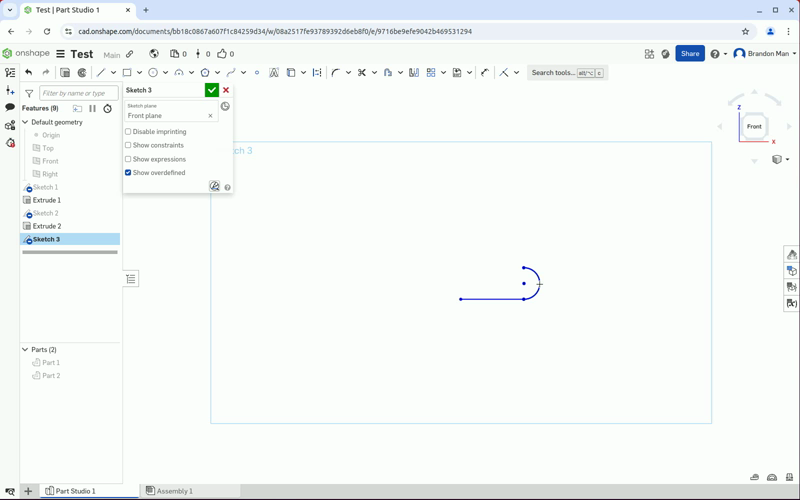
mouse_move(523, 267)
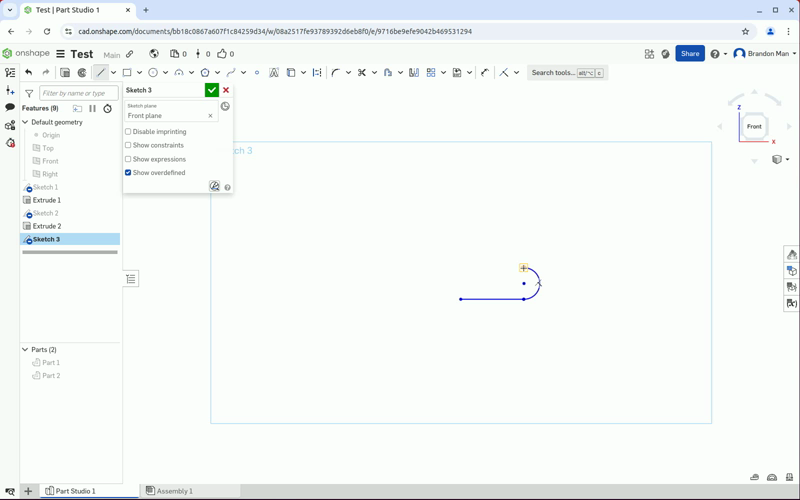
click(523, 267)
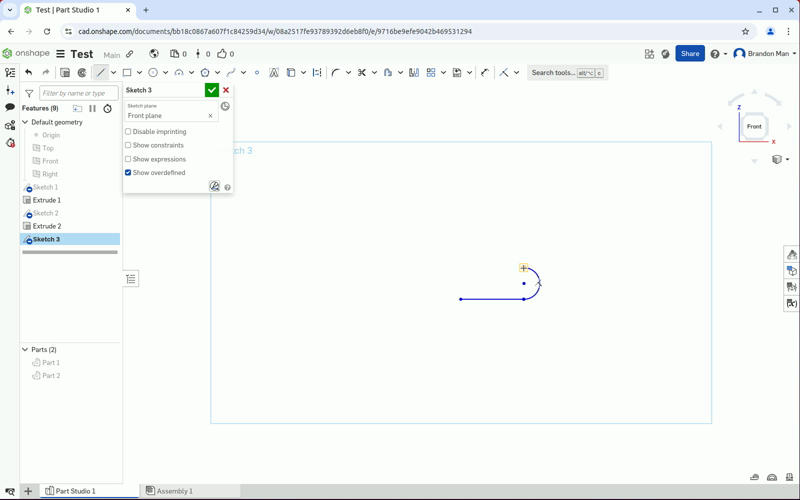
key_down(shift)
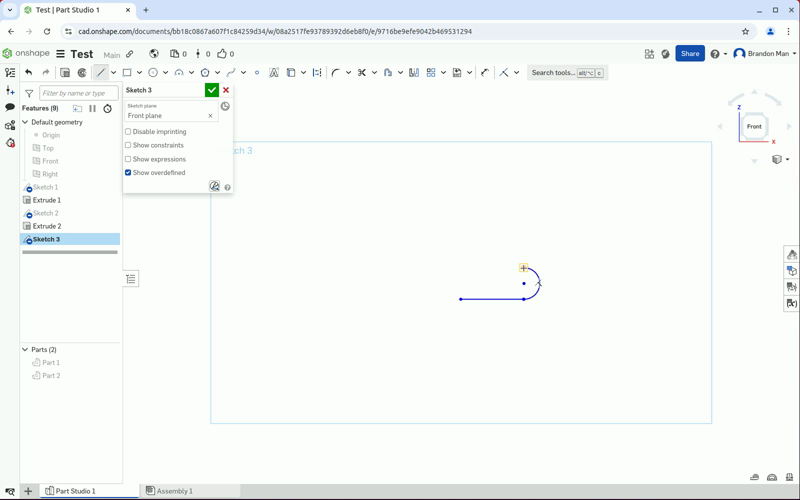
mouse_move(460, 267)
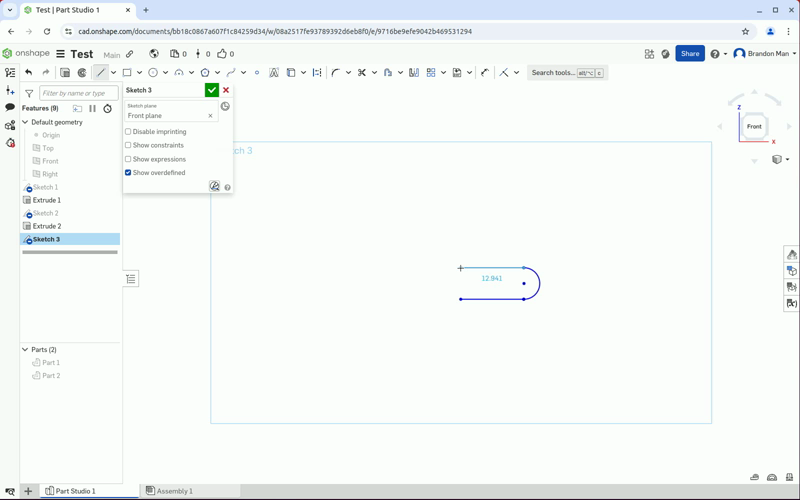
click(460, 267)
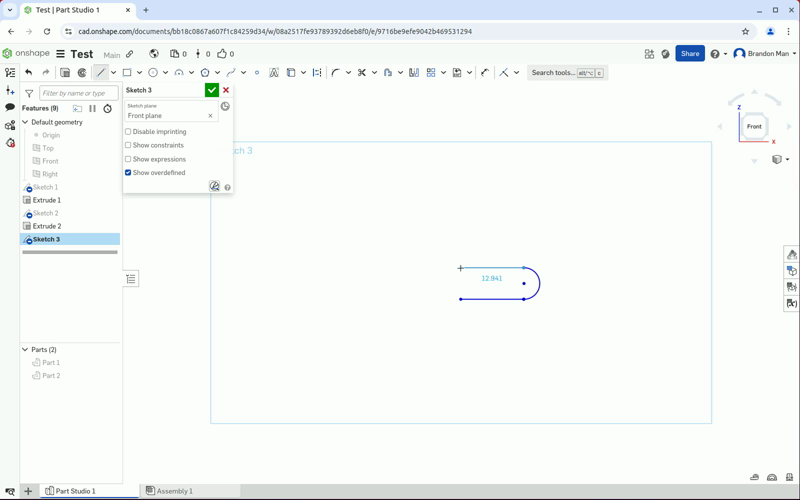
key_up(shift)
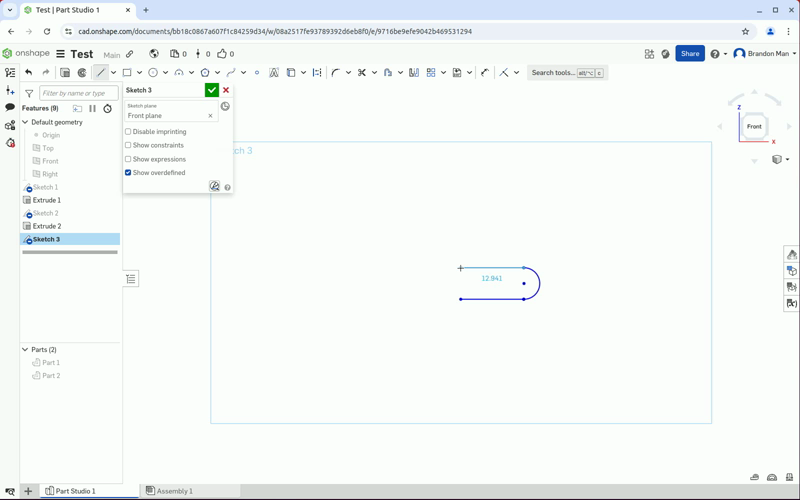
key(esc)
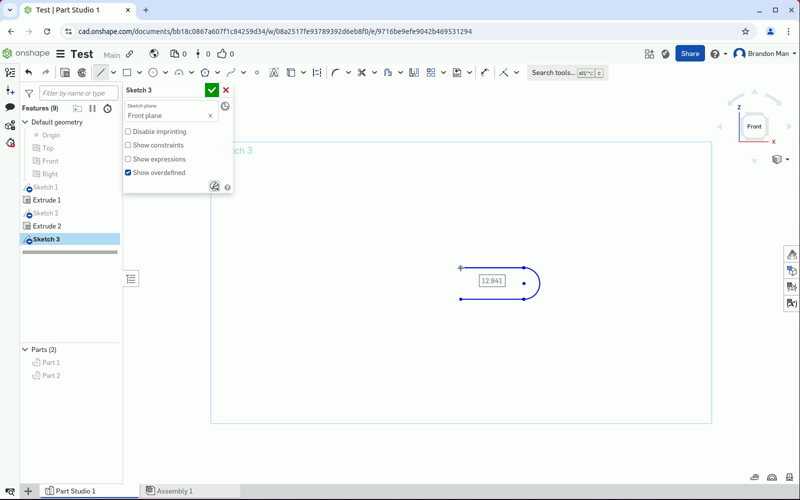
key(a)
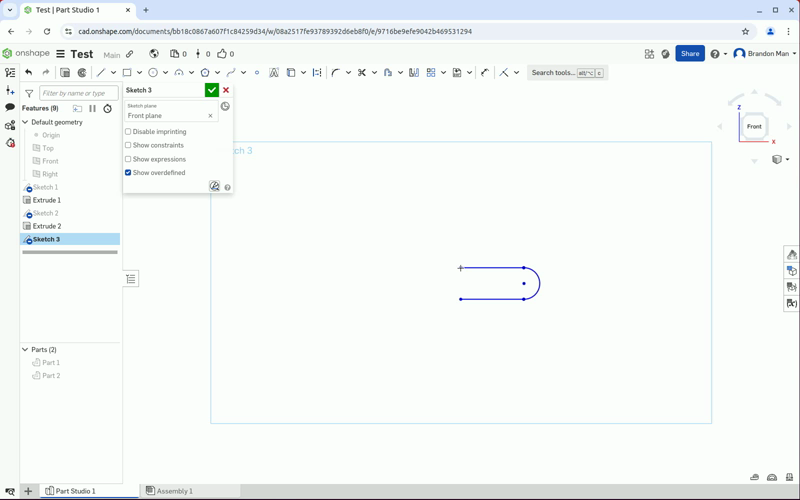
mouse_move(460, 267)
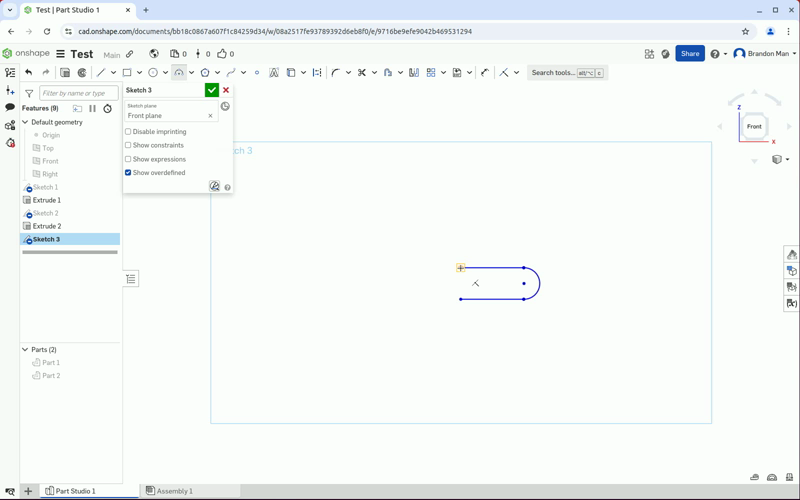
click(460, 267)
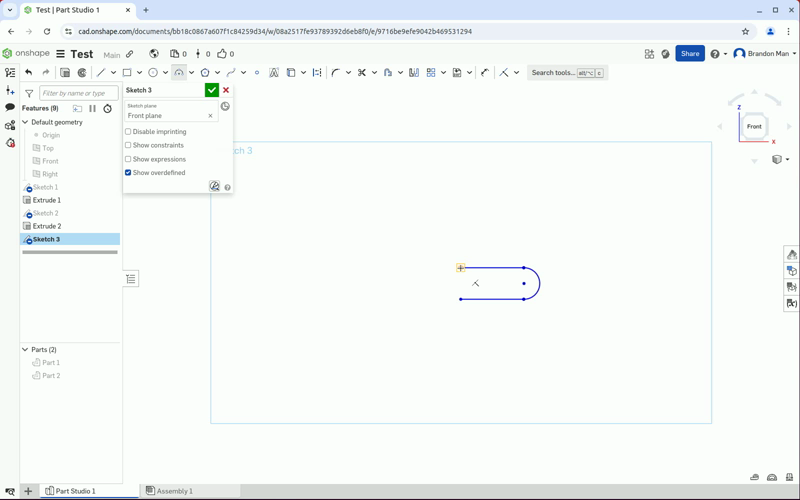
mouse_move(460, 299)
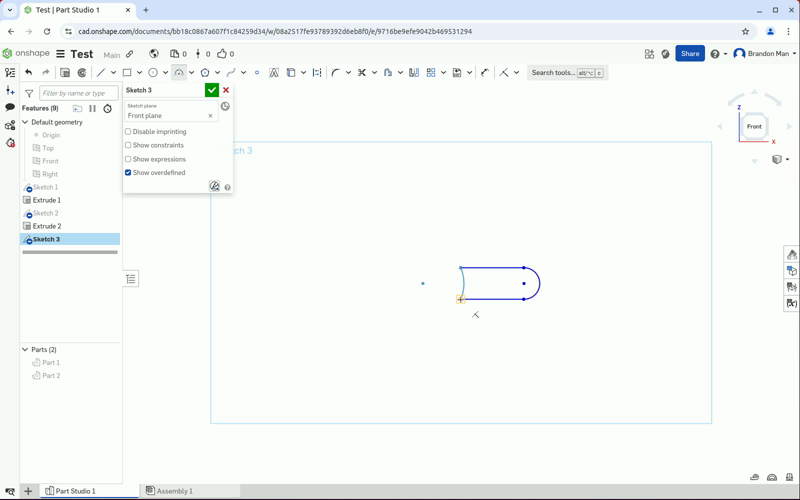
click(460, 299)
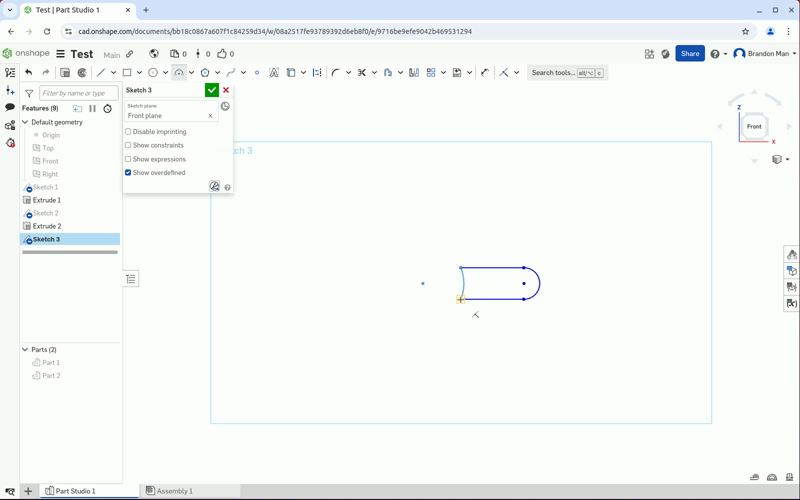
key_down(shift)
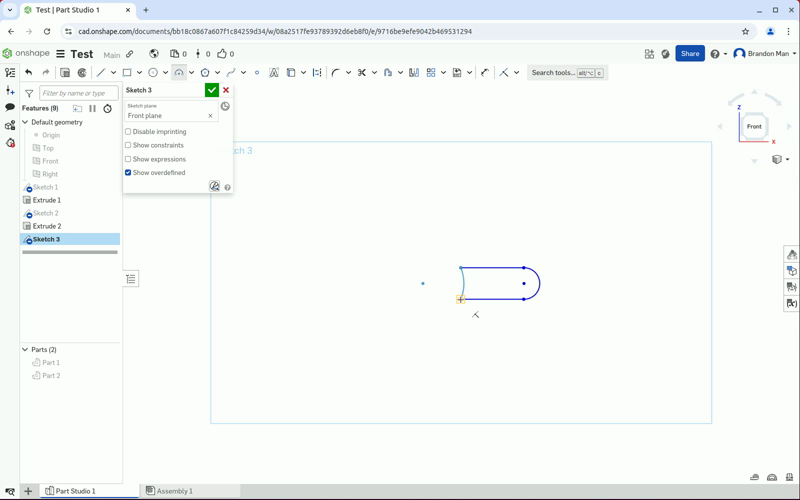
mouse_move(476, 283)
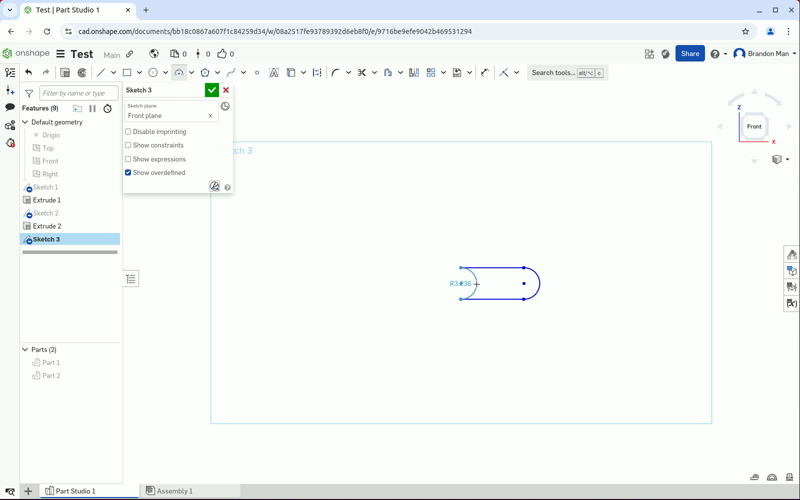
click(476, 283)
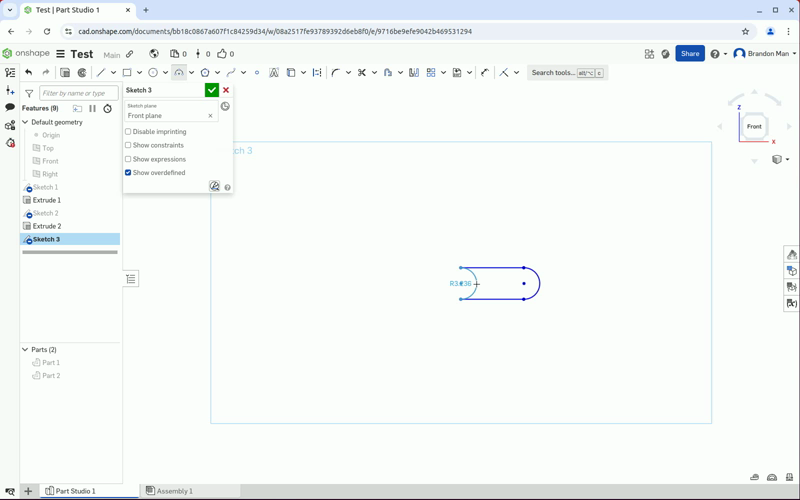
key_up(shift)
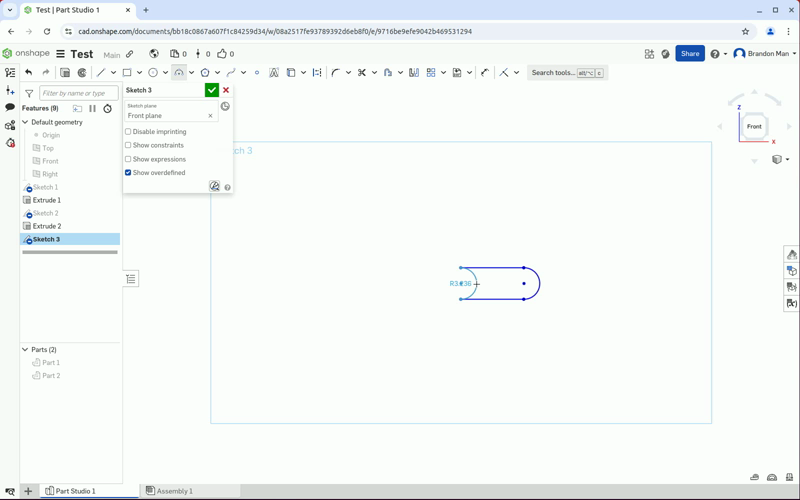
key(esc)
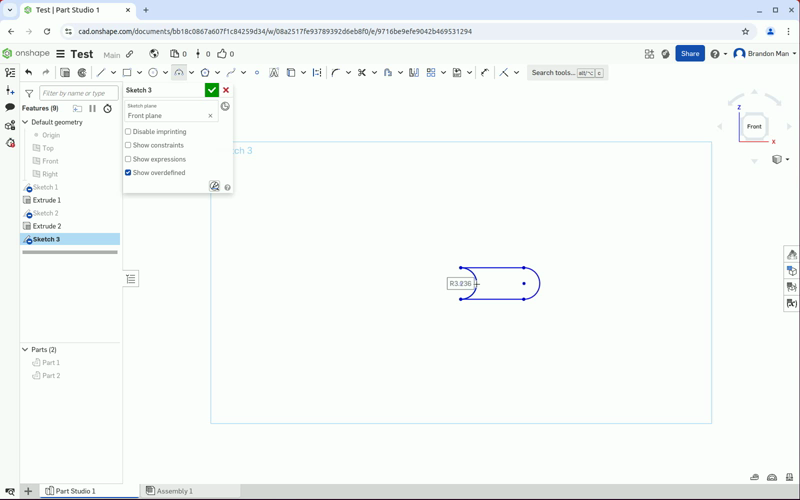
key(c)
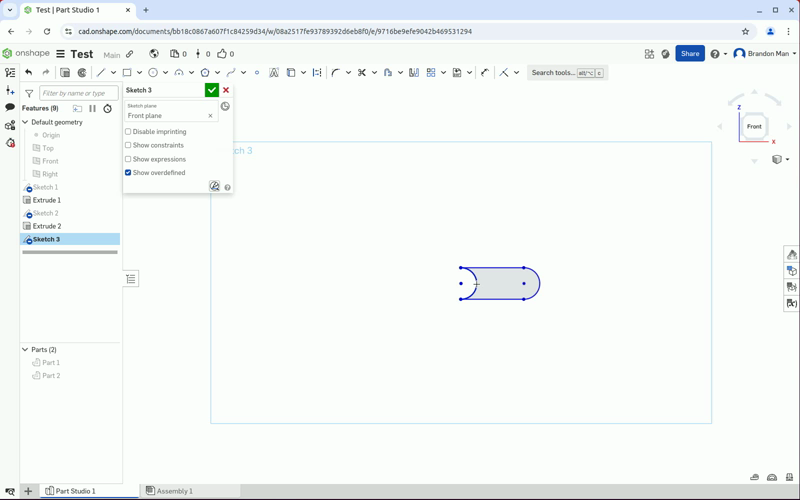
key_down(shift)
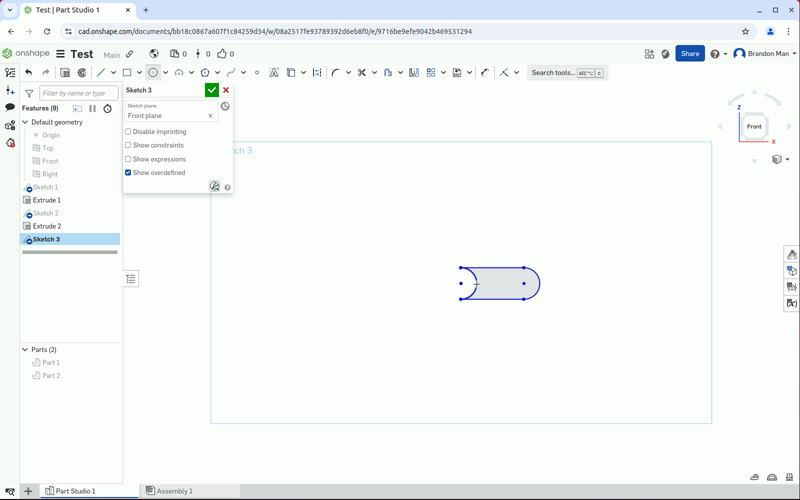
mouse_move(523, 283)
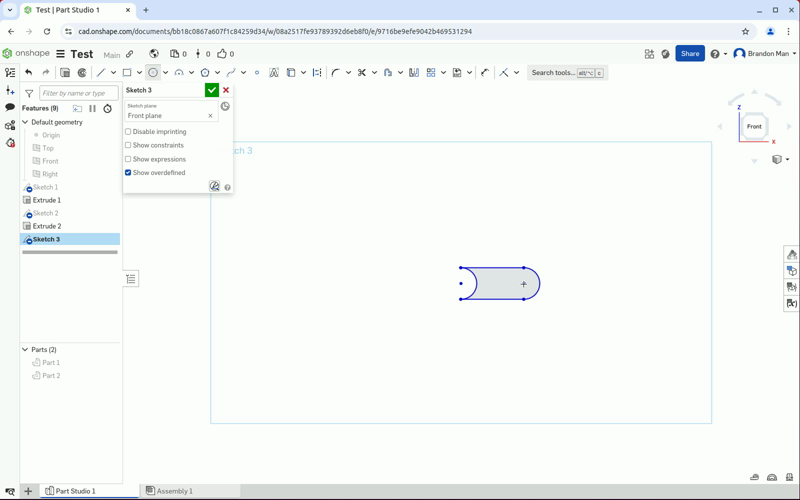
click(523, 283)
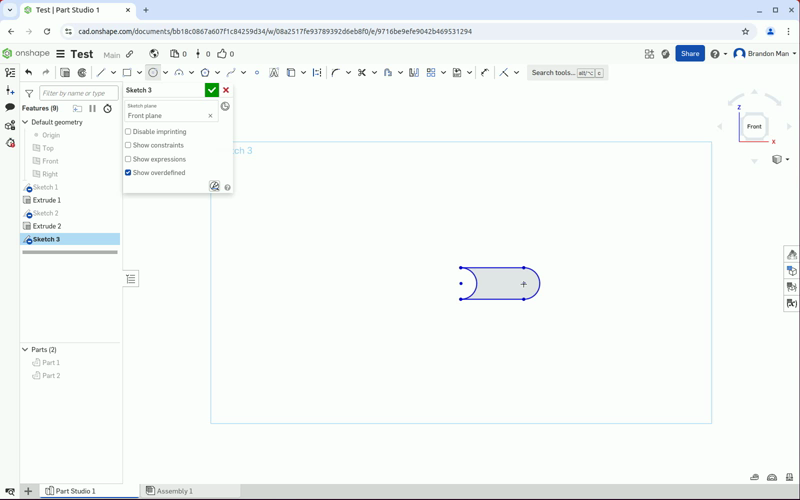
key_up(shift)
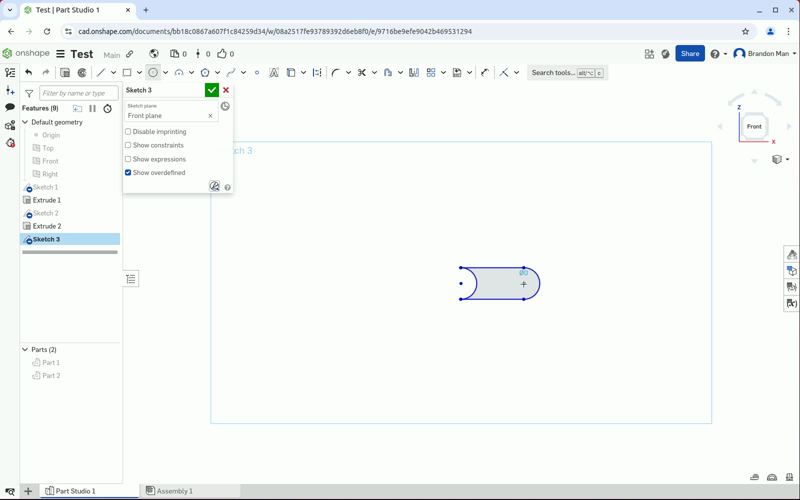
mouse_move(534, 283)
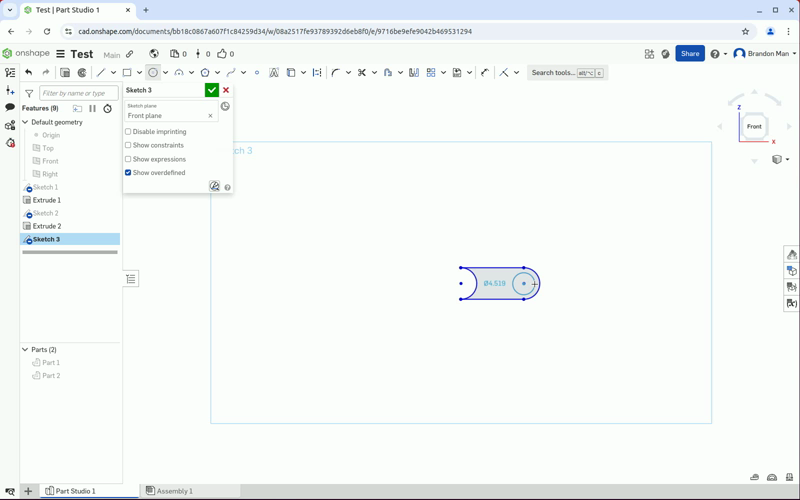
click(534, 283)
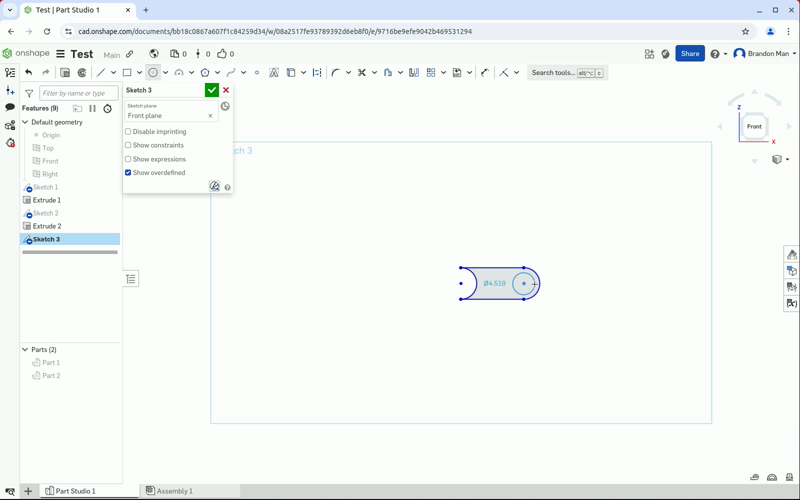
key(esc)
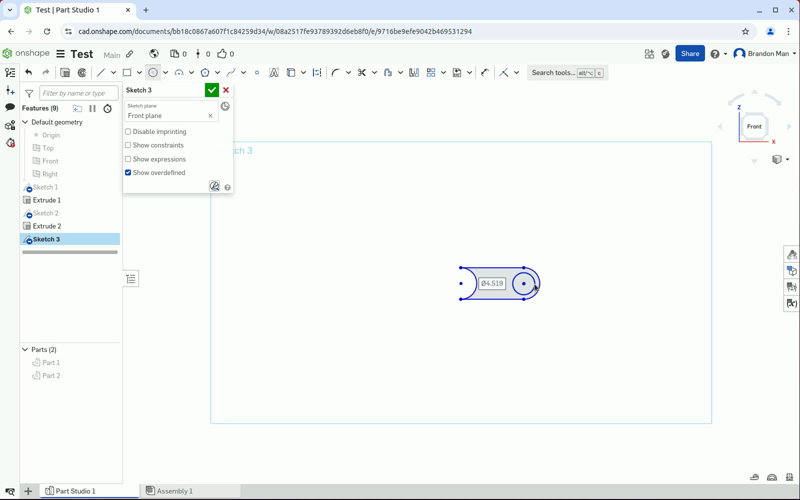
mouse_move(464, 277)
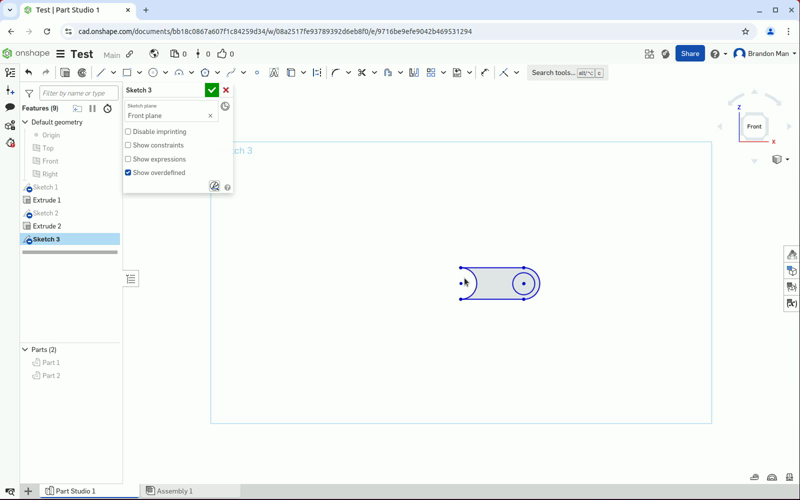
click(464, 277)
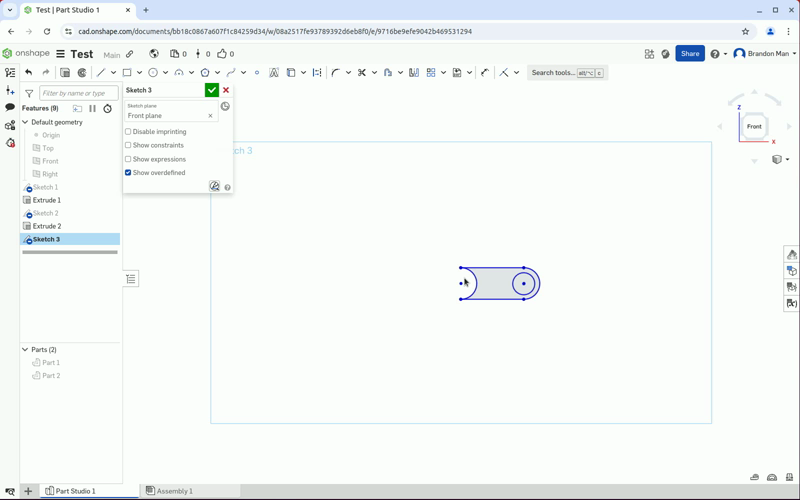
mouse_move(73, 352)
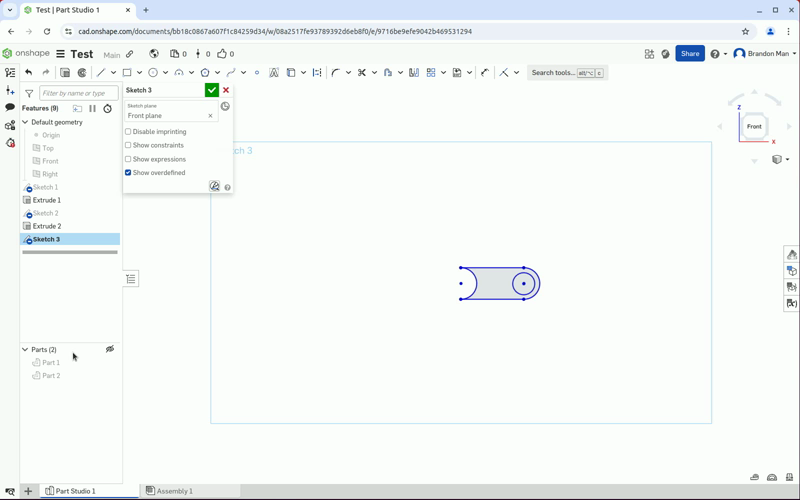
key(shift+y)
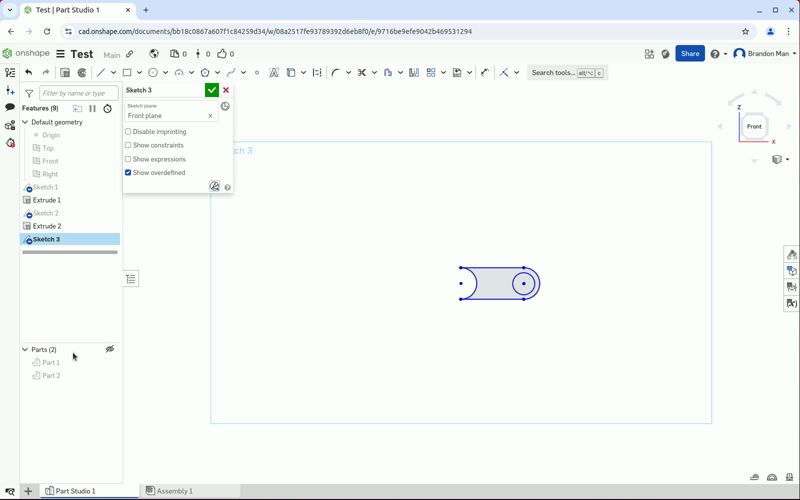
key(shift+e)
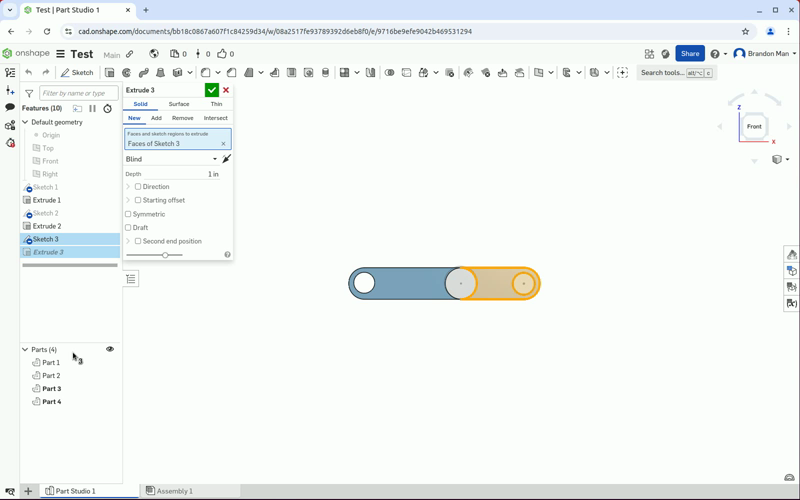
mouse_move(143, 106)
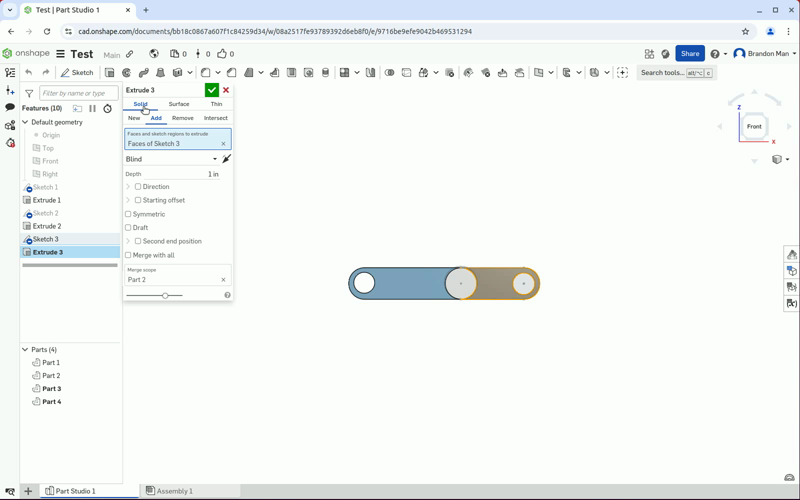
click(143, 106)
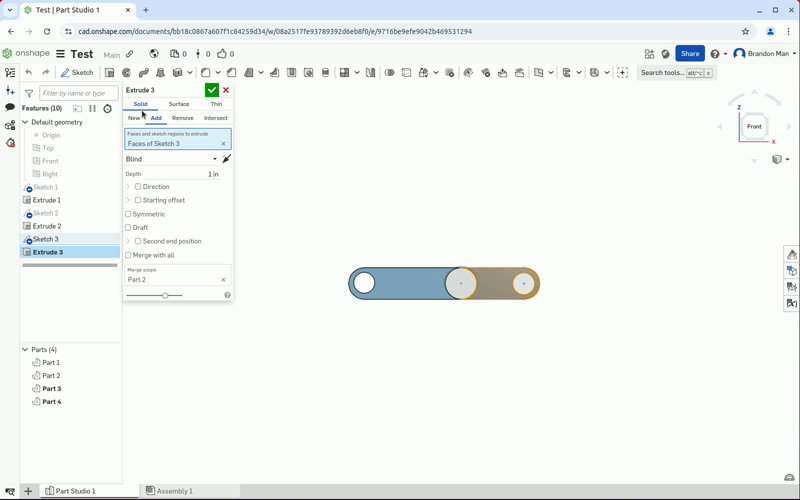
mouse_move(137, 120)
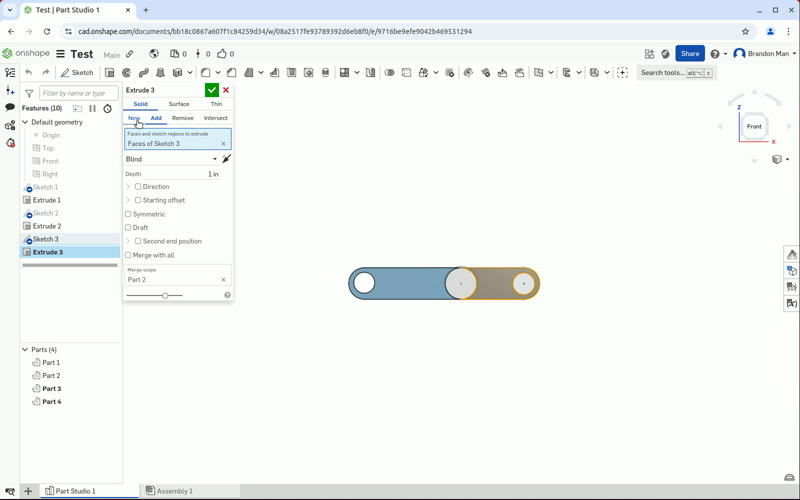
click(137, 120)
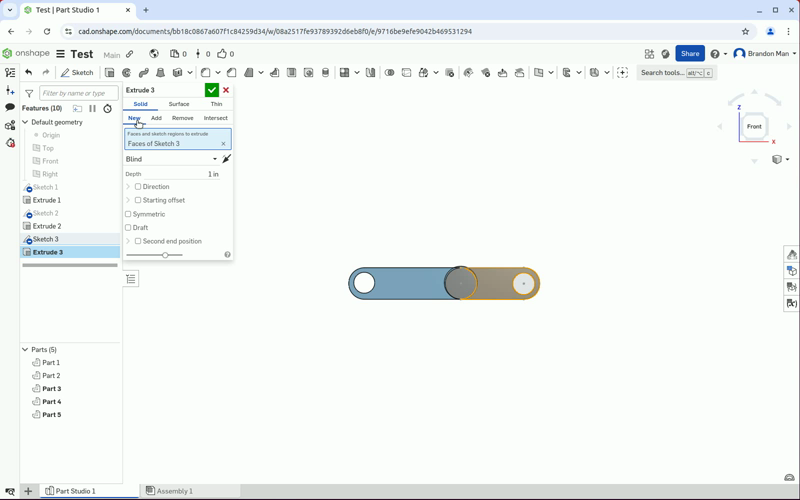
key(tab, 4)
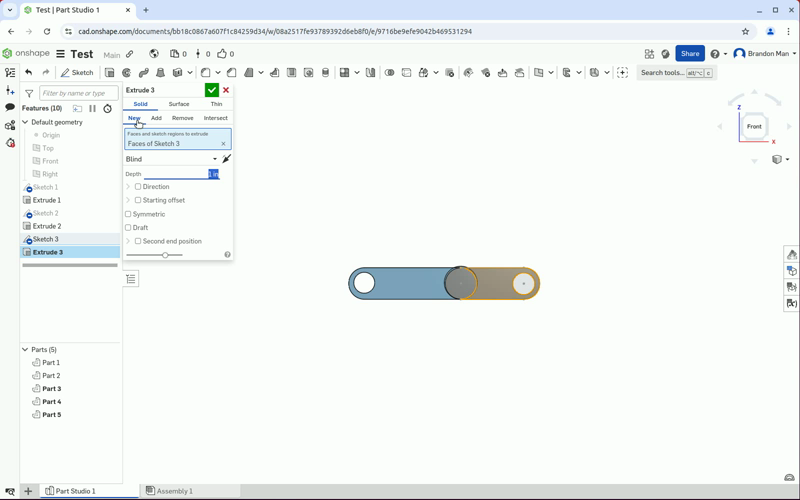
text(16.85)
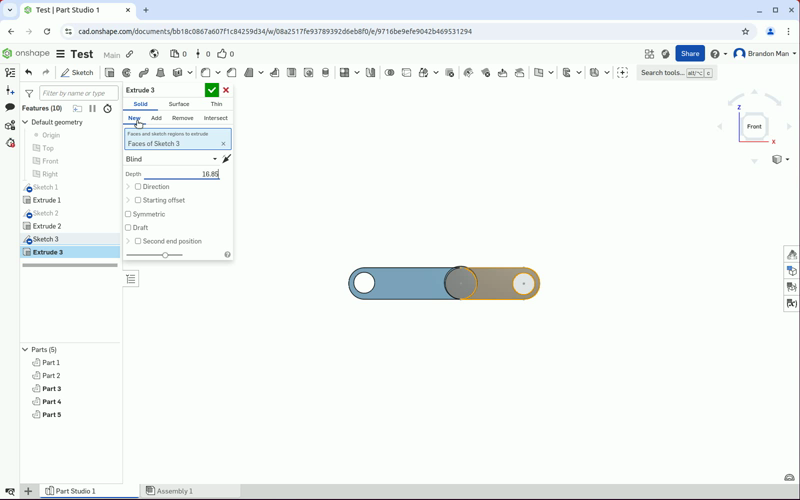
key(enter)
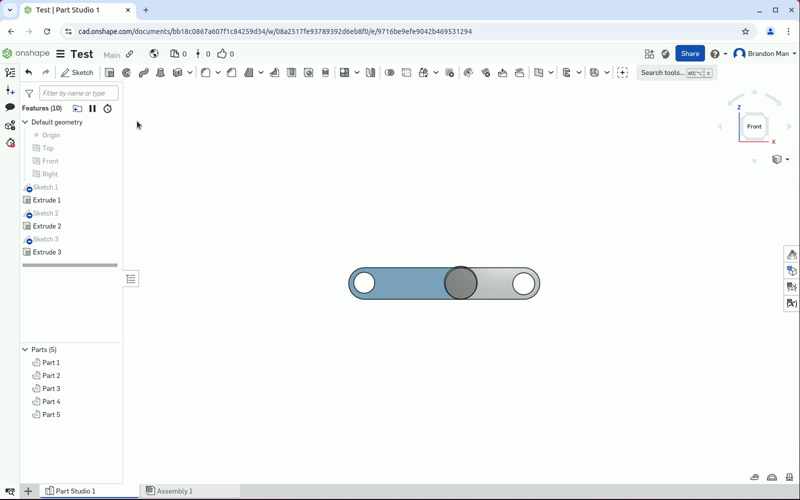
key(shift+h)
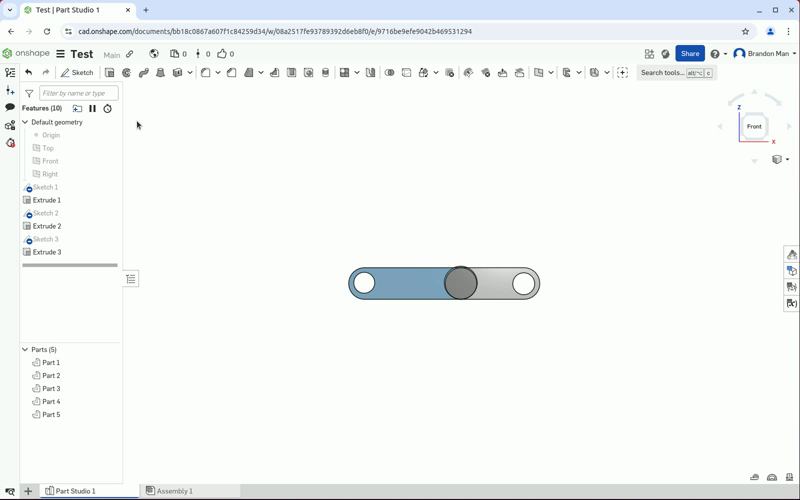
key(shift+h)
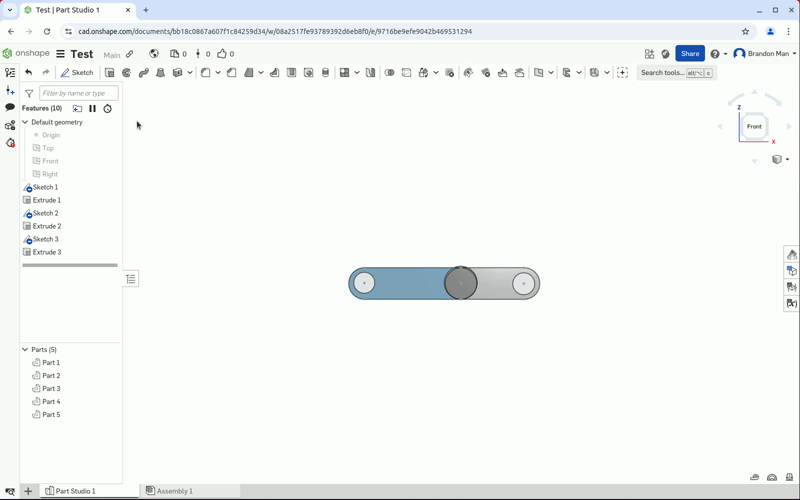
key(shift+7)
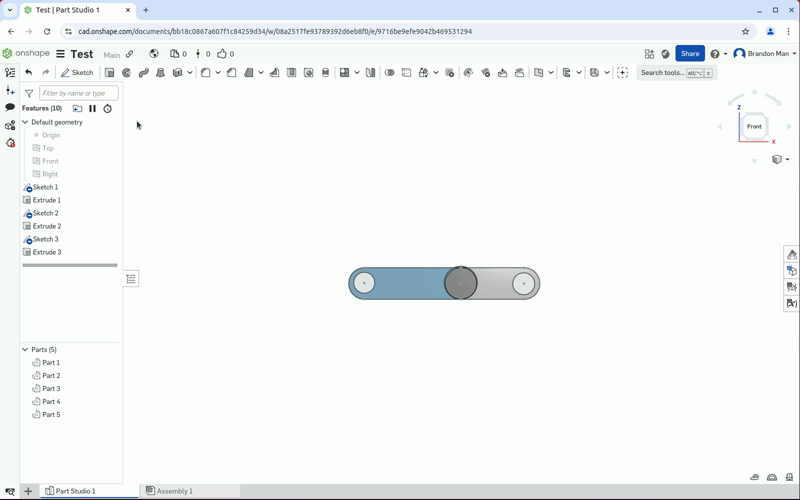
key(left, 2)
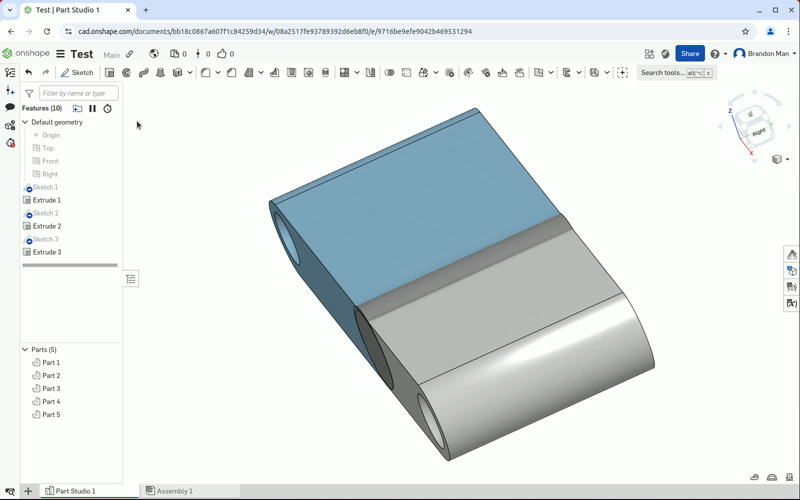
key(down, 2)
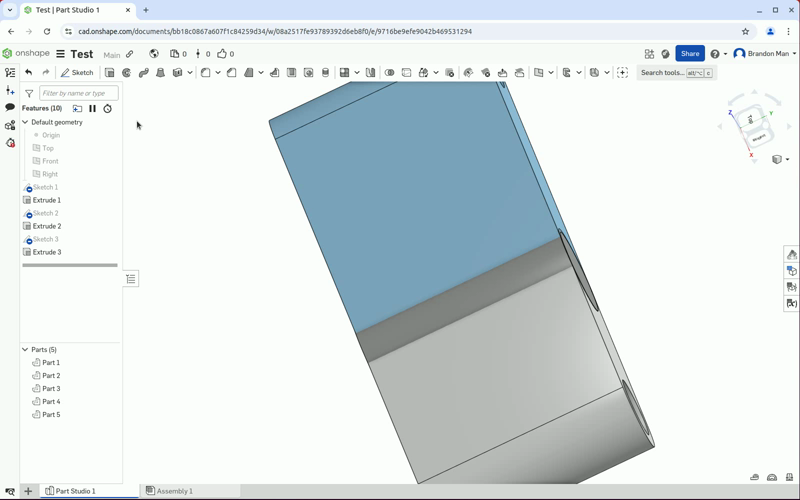
key(up, 2)
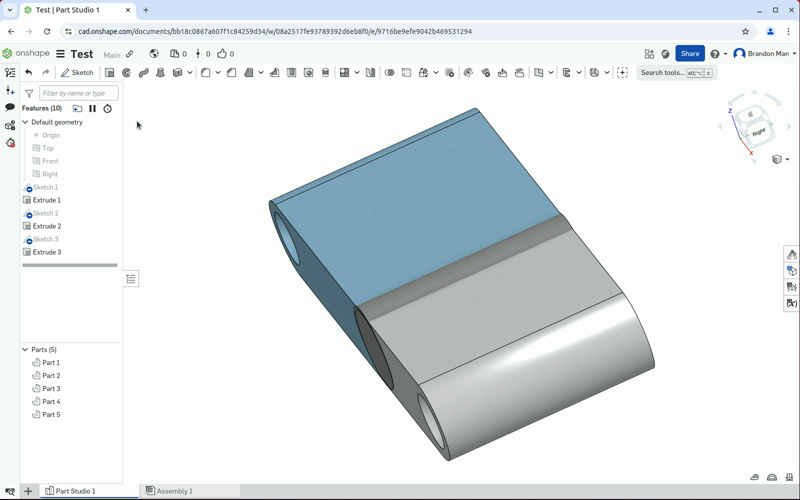
key(right, 2)
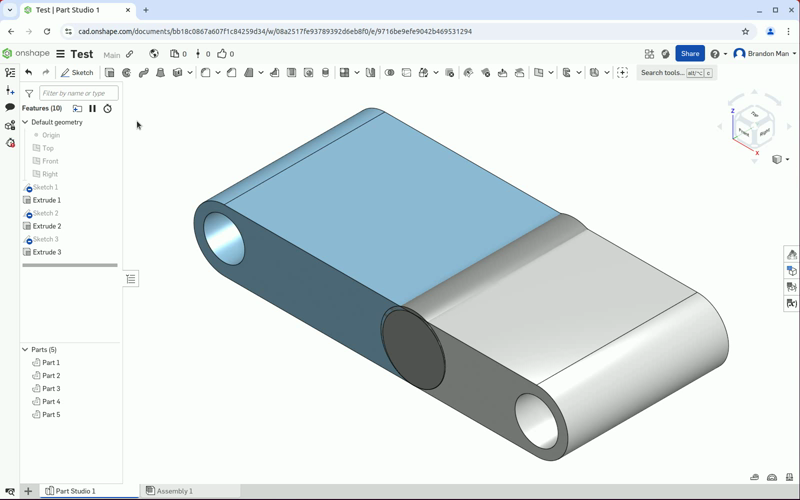
mouse_move(73, 189)
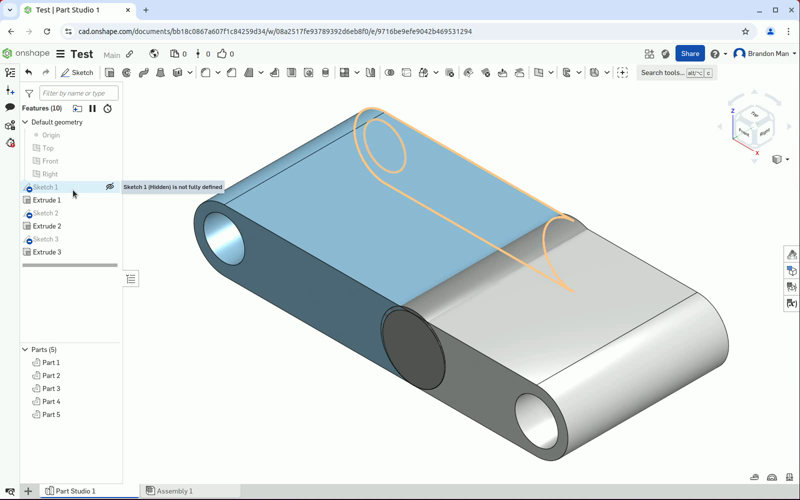
click(73, 189)